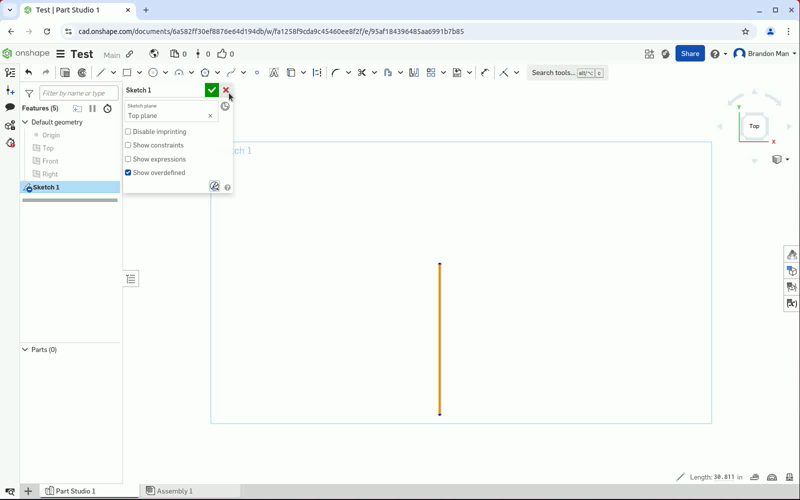
key(shift+h)
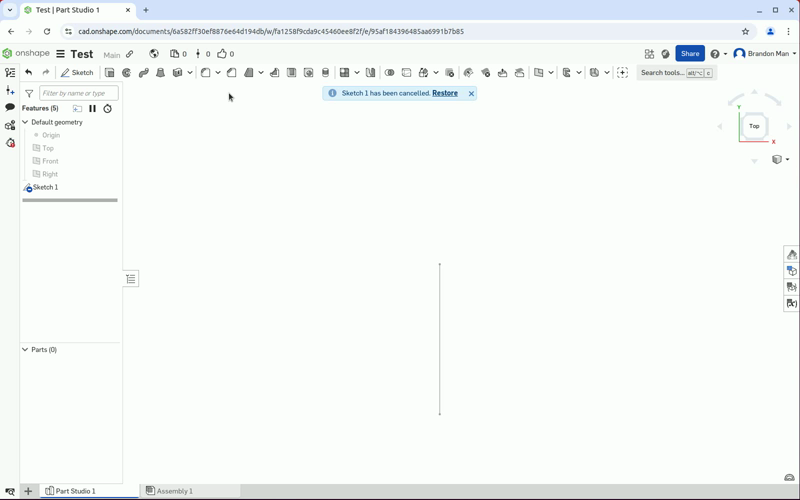
mouse_move(73, 352)
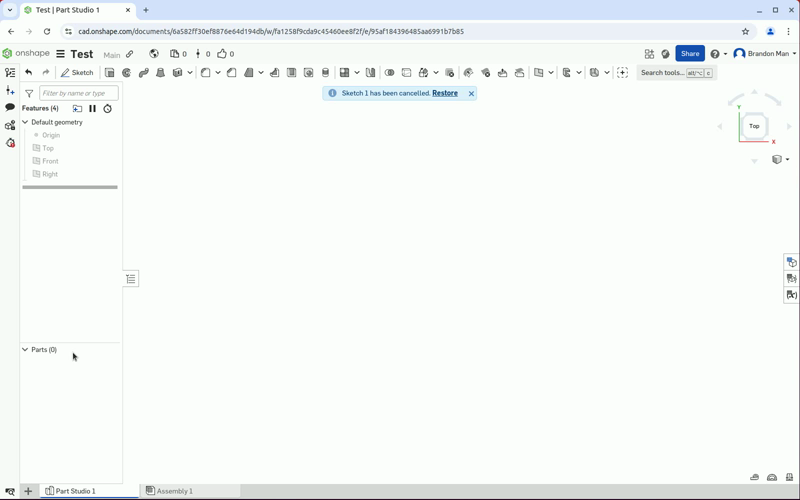
key(y)
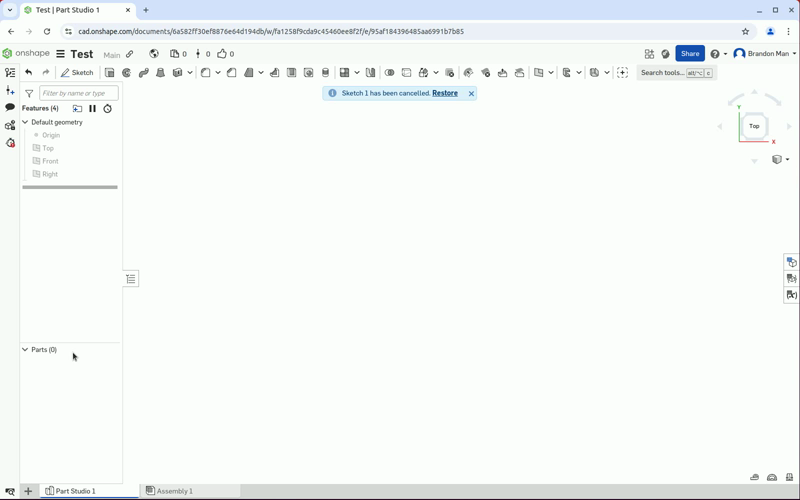
key(shift+p)
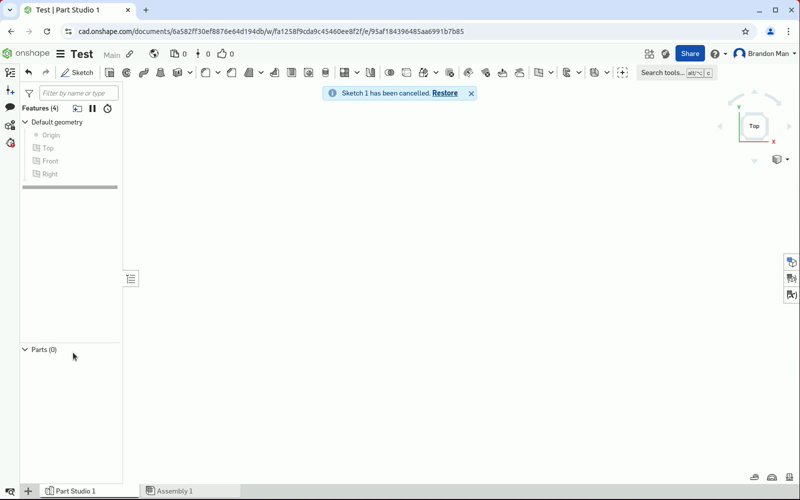
key(space)
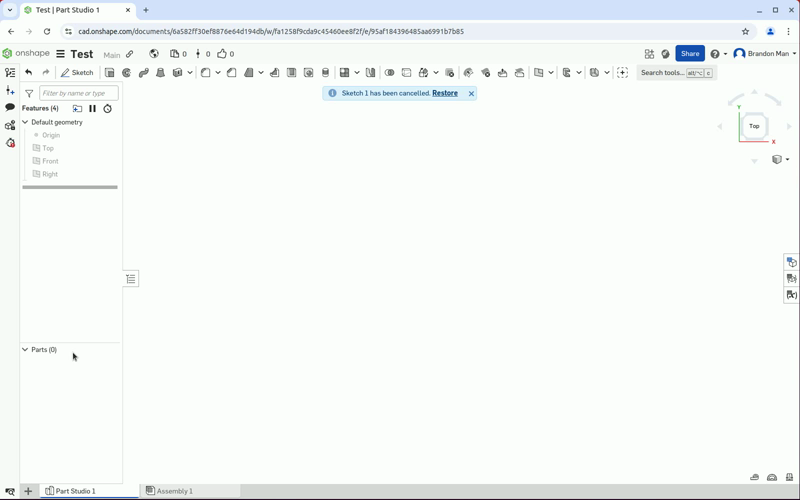
key_down(shift)
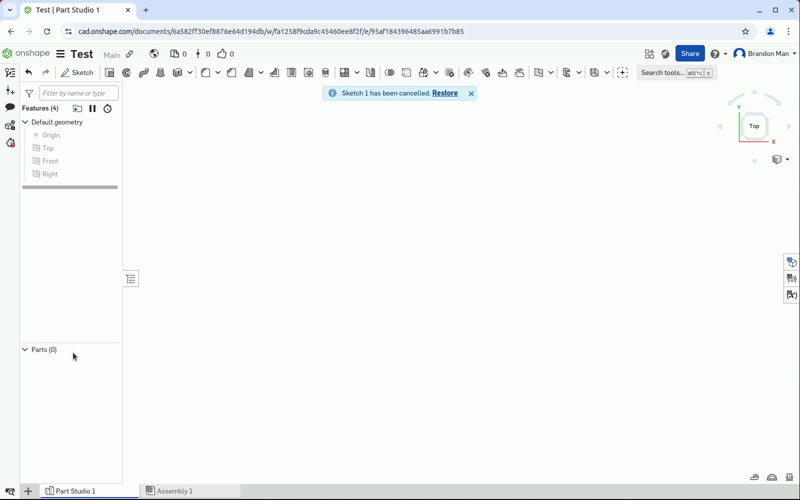
key(up)
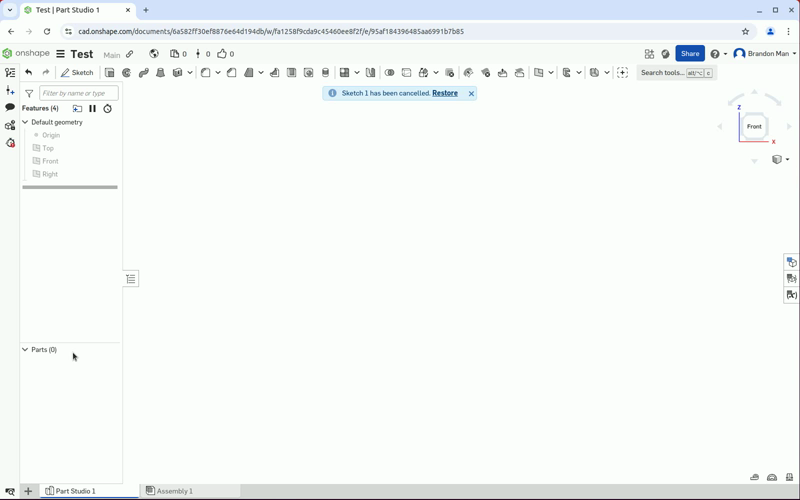
key_up(shift)
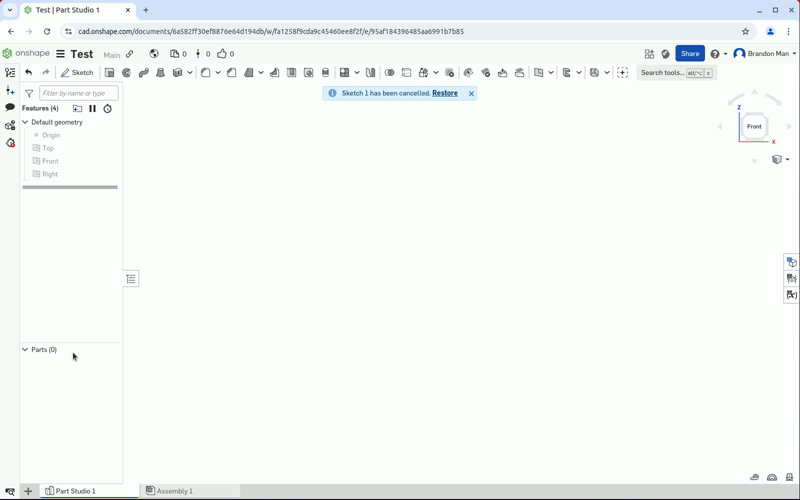
mouse_move(73, 352)
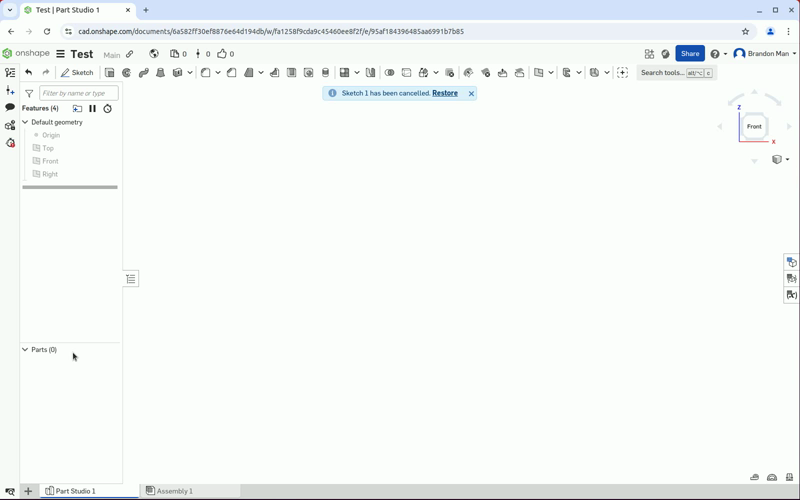
key(shift+y)
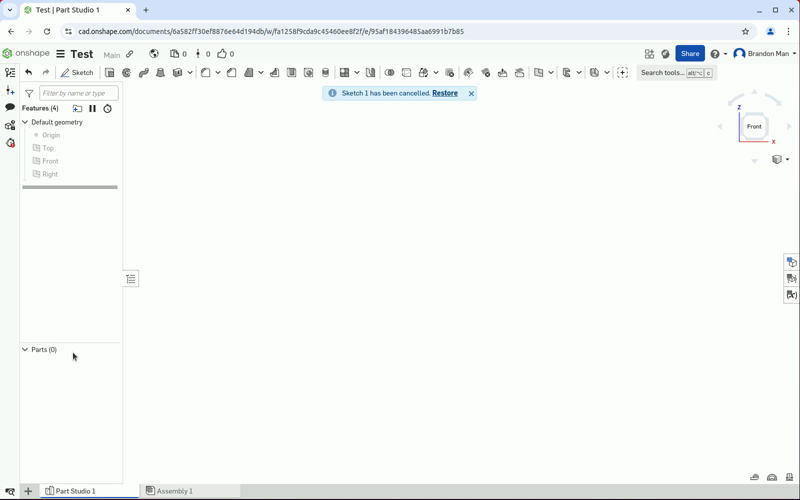
key(shift+s)
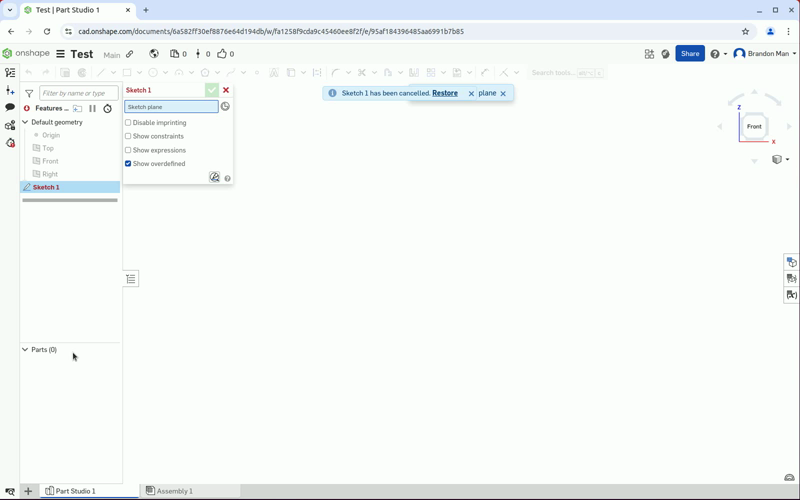
mouse_move(73, 163)
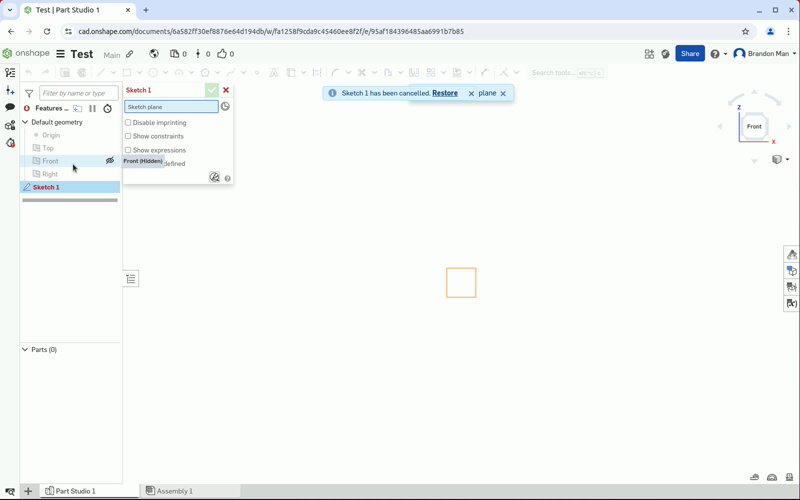
click(73, 163)
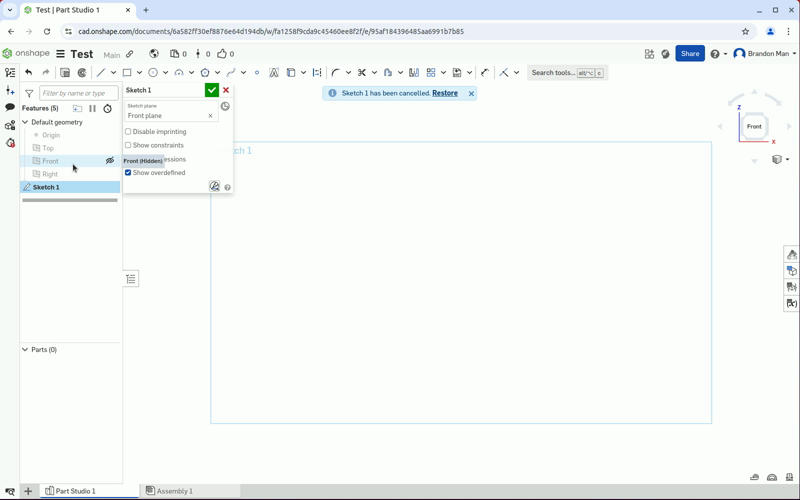
mouse_move(73, 352)
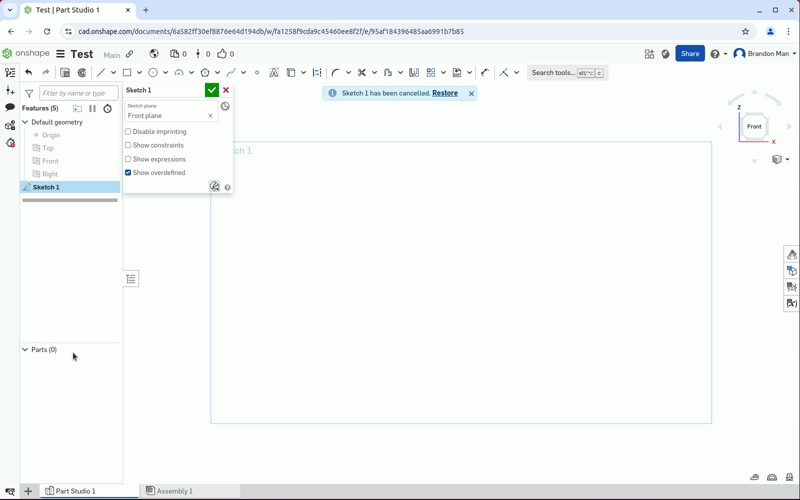
key(y)
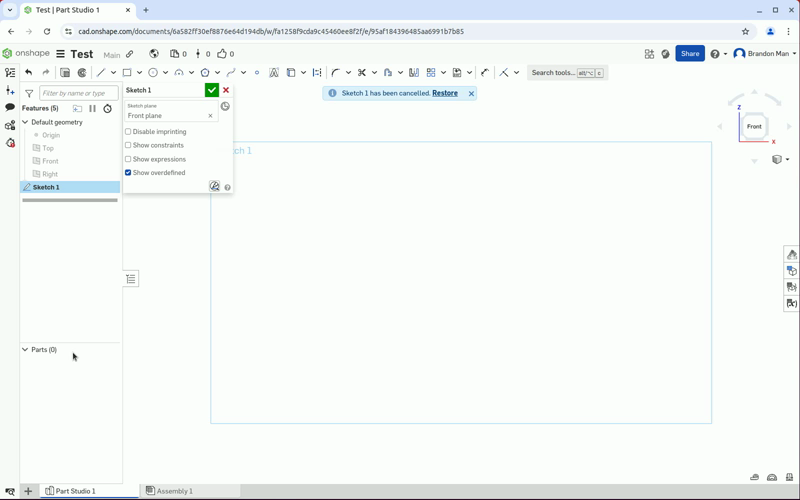
key(c)
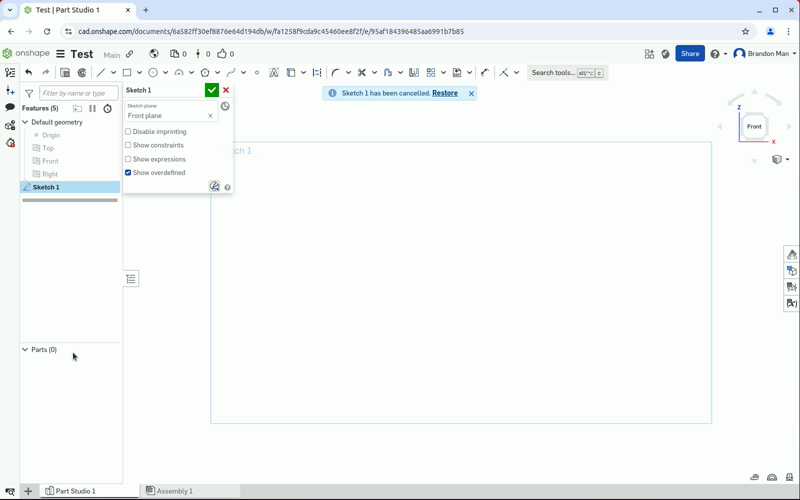
key_down(shift)
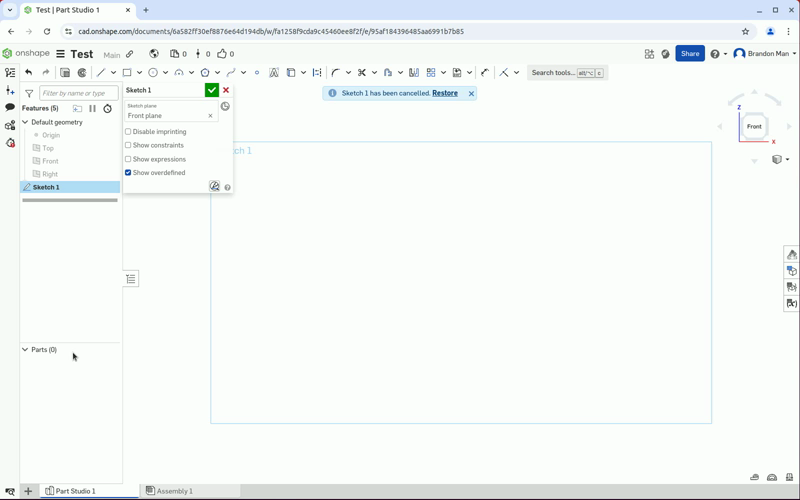
mouse_move(461, 282)
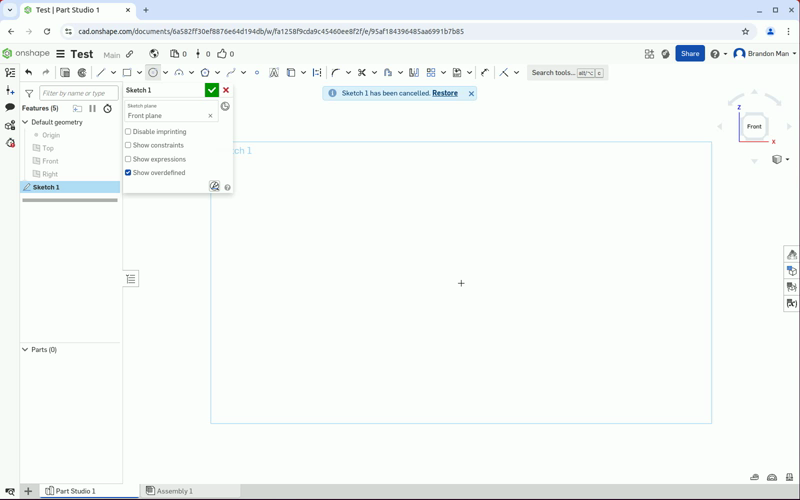
click(461, 282)
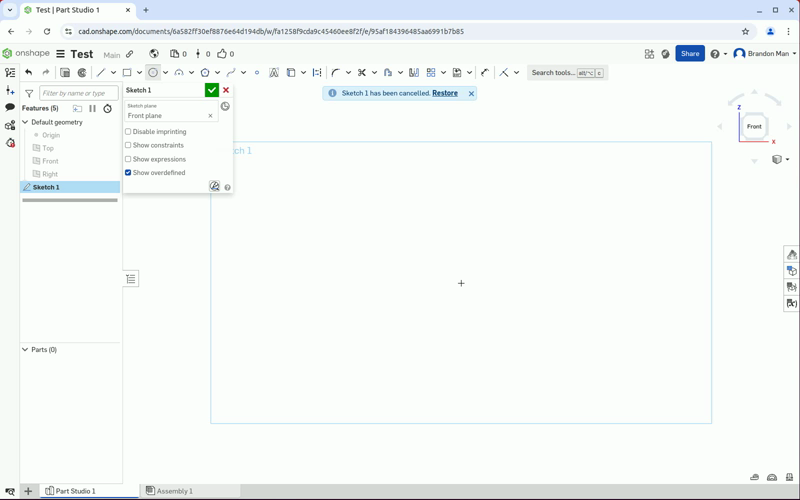
key_up(shift)
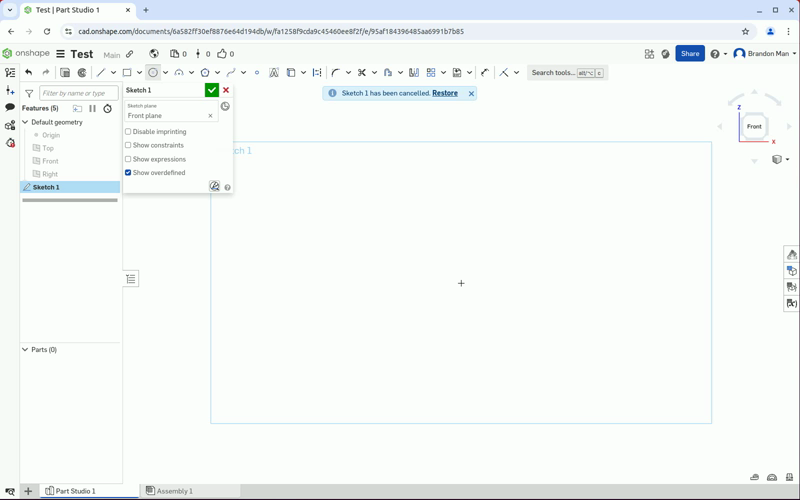
mouse_move(470, 282)
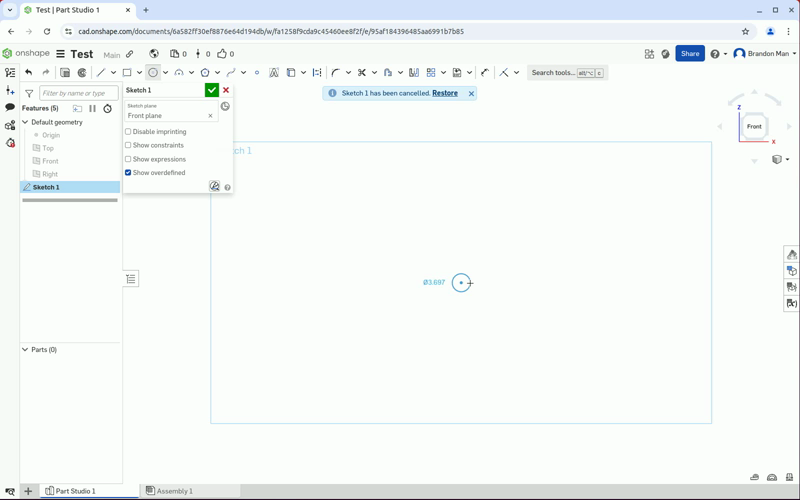
click(470, 282)
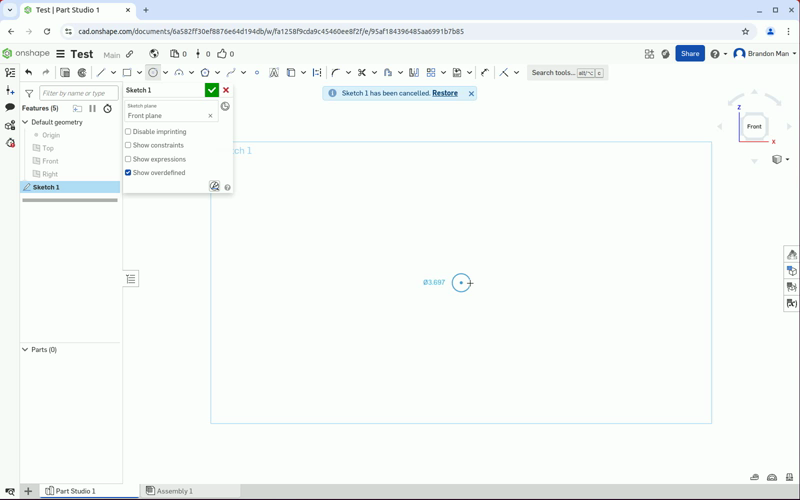
key(esc)
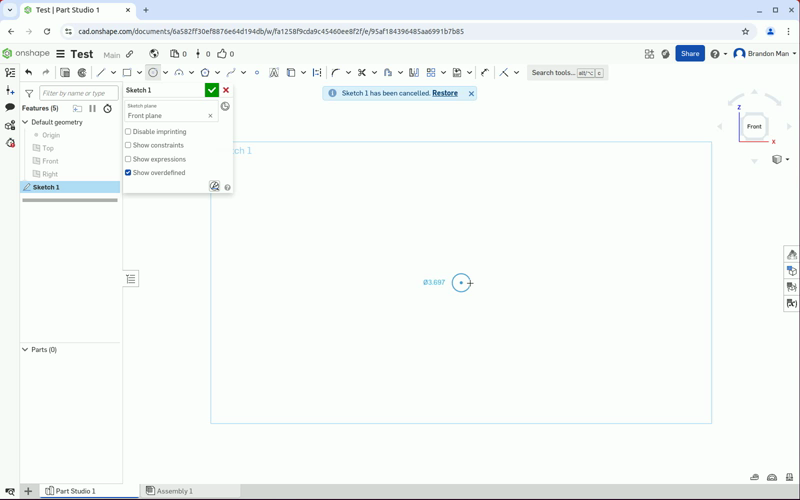
mouse_move(464, 281)
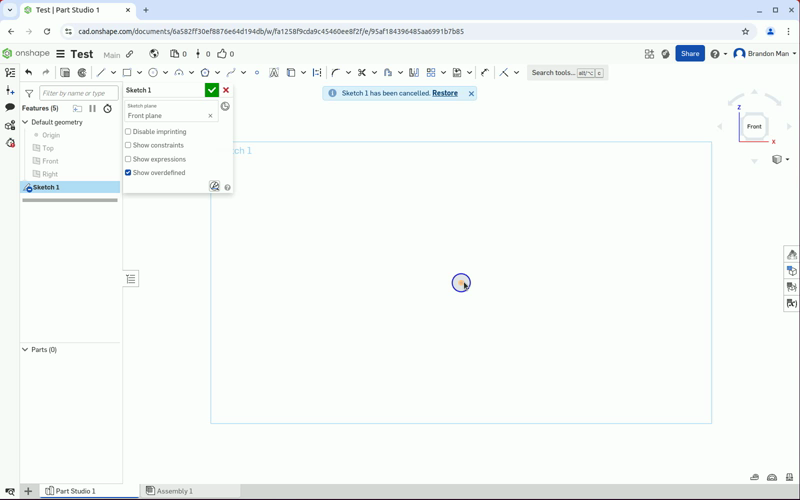
scroll(6)
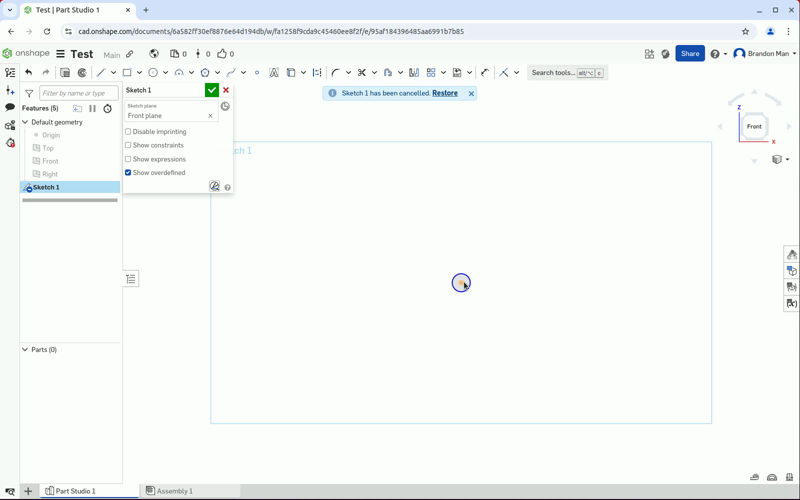
scroll(6)
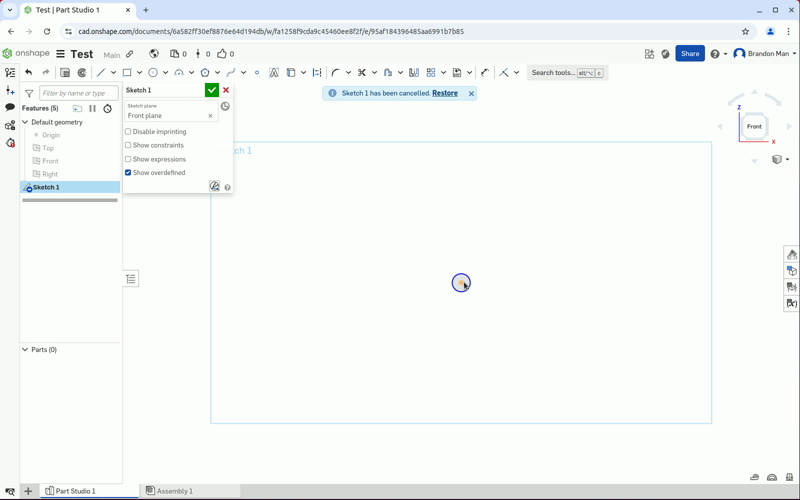
scroll(6)
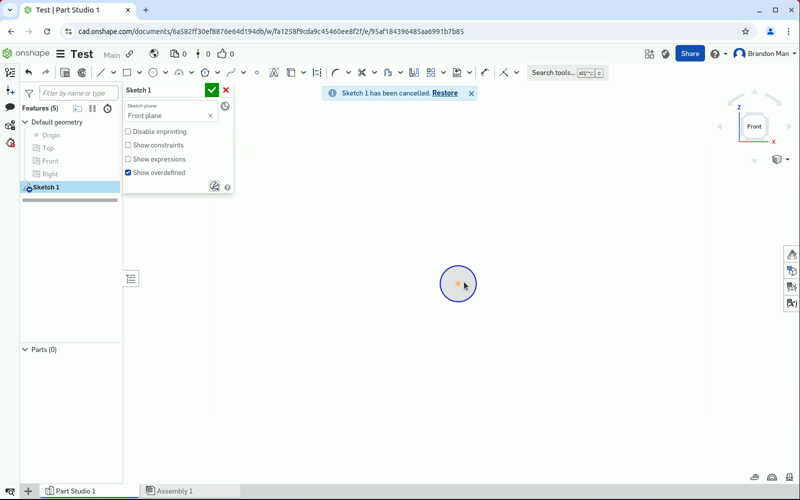
scroll(6)
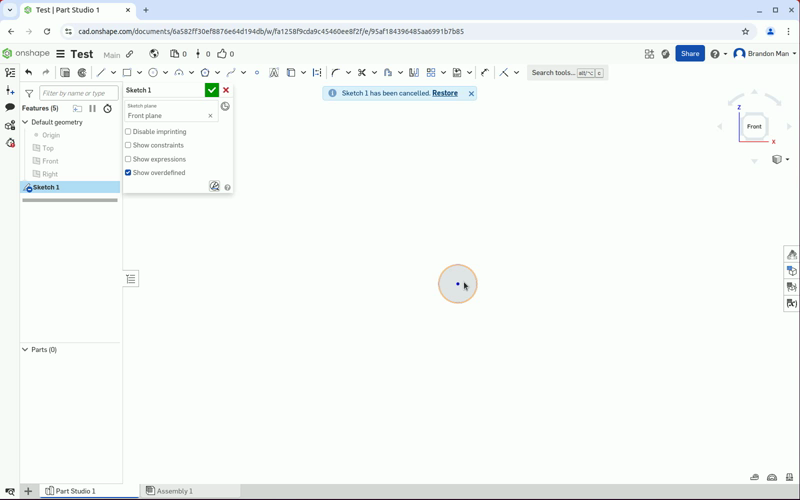
scroll(6)
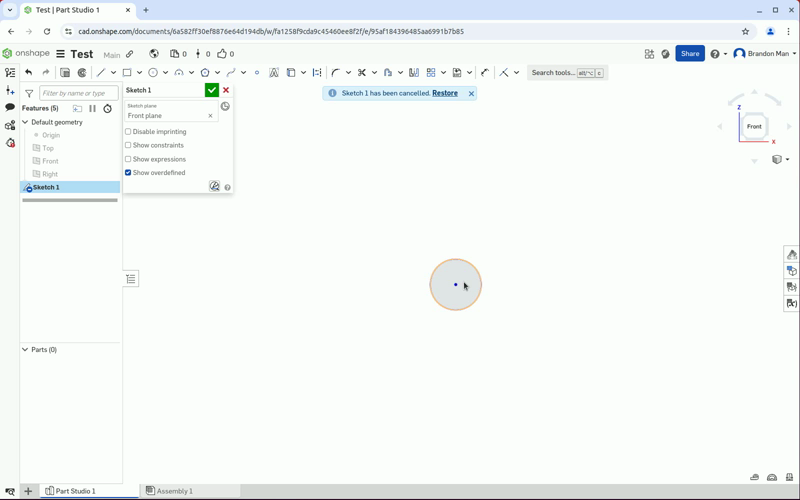
scroll(6)
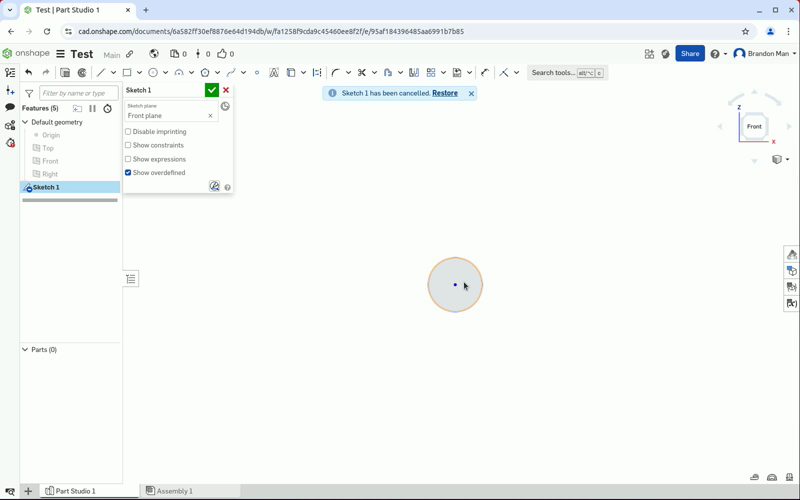
scroll(6)
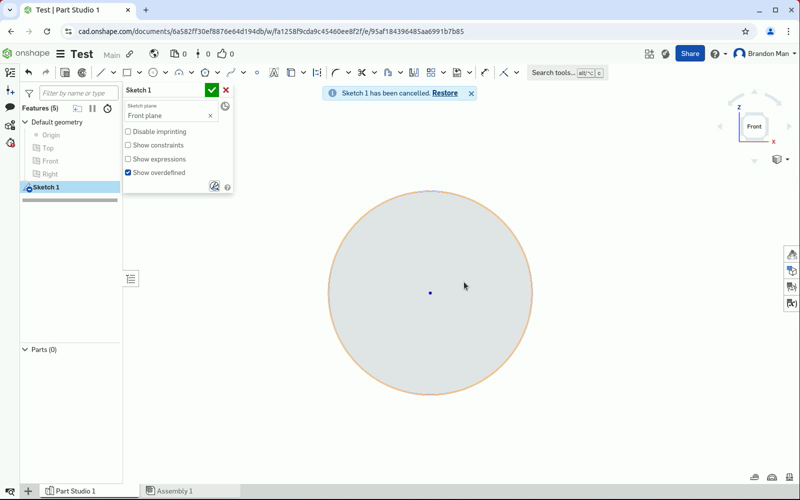
click(464, 281)
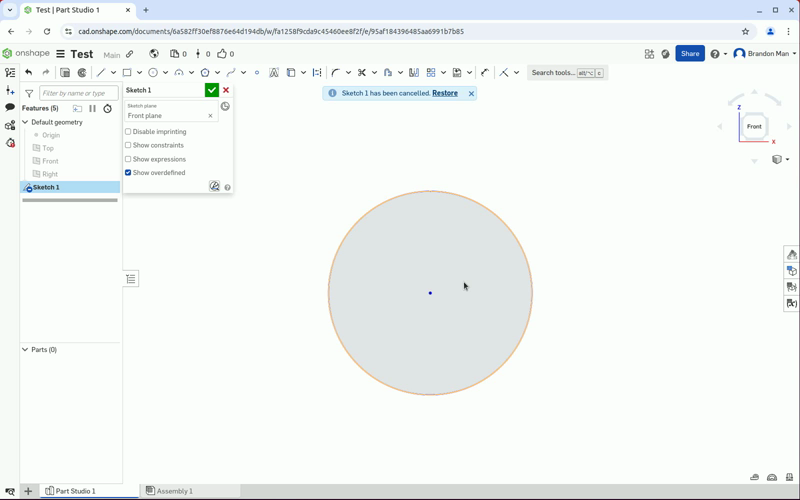
scroll(-6)
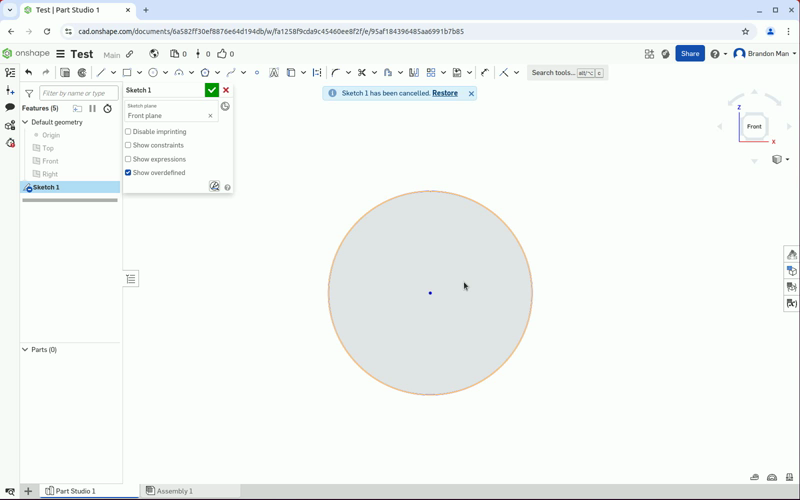
scroll(-6)
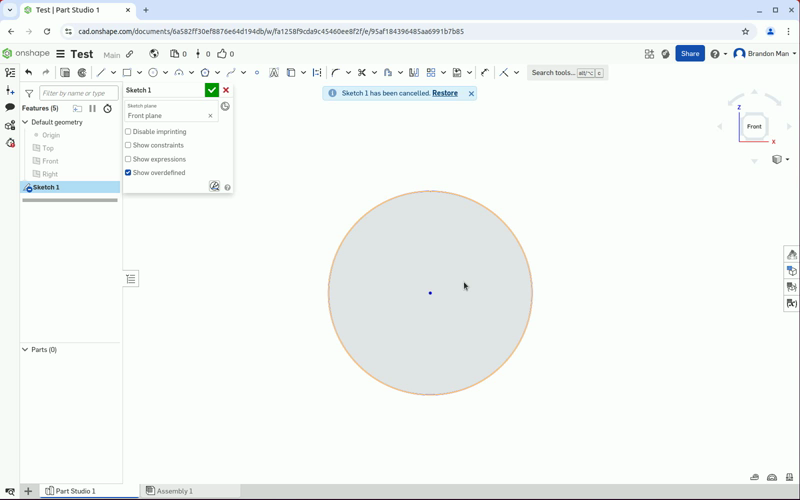
scroll(-6)
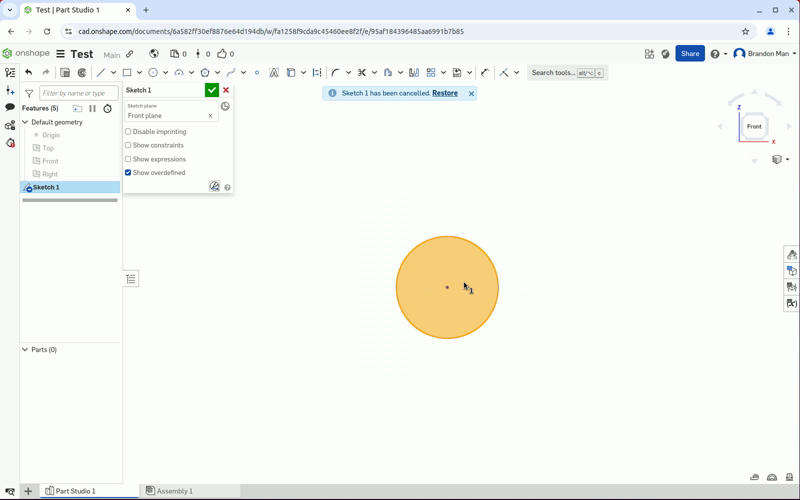
scroll(-6)
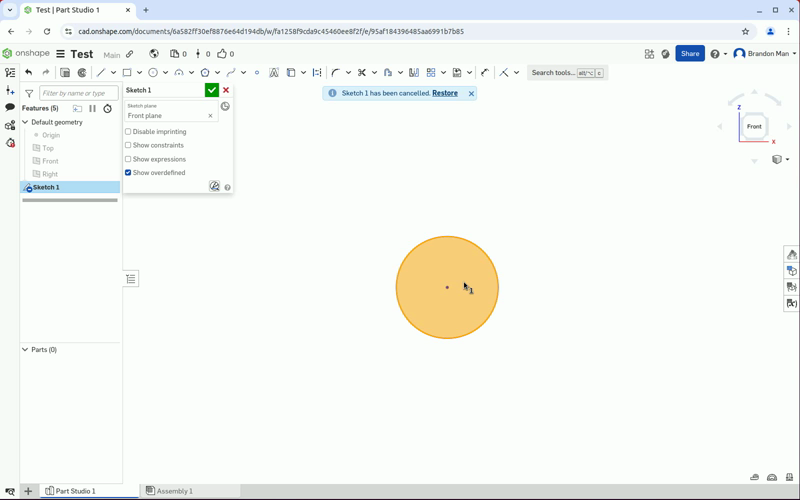
scroll(-6)
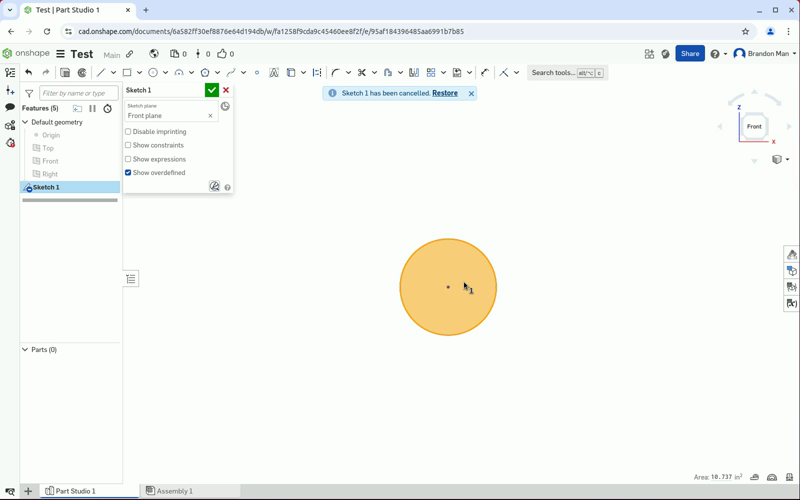
scroll(-6)
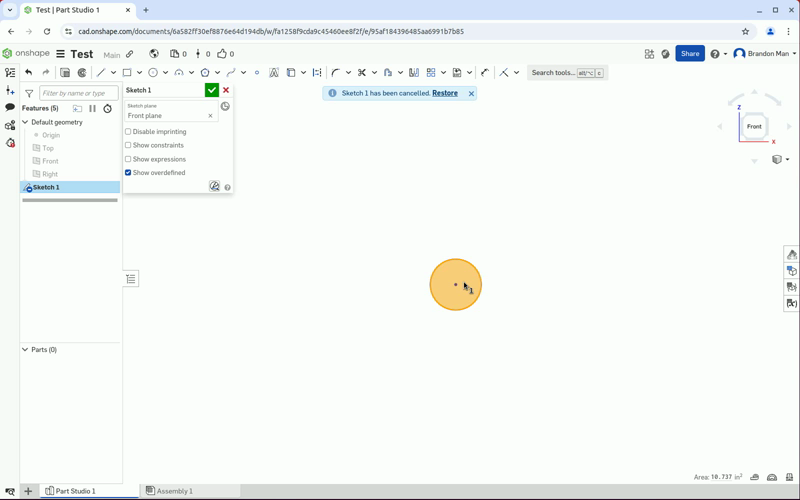
scroll(-6)
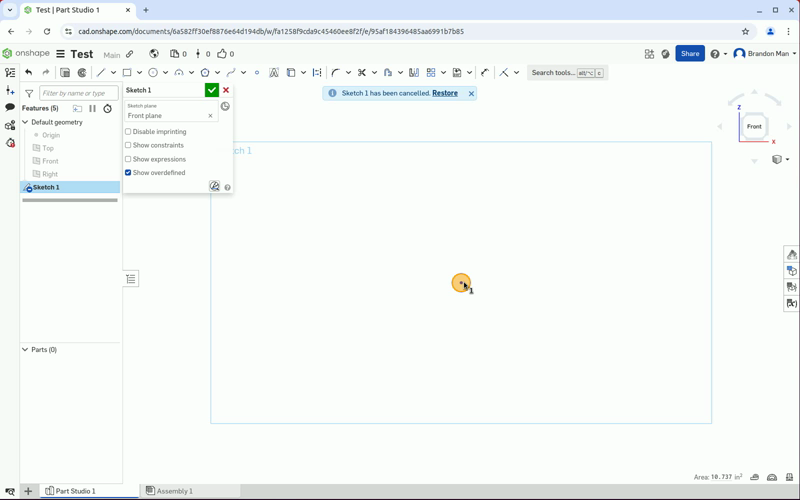
mouse_move(73, 352)
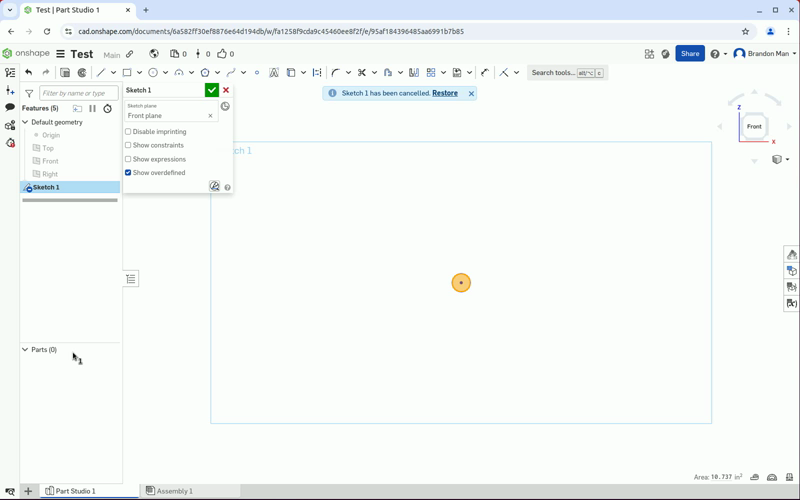
key(shift+y)
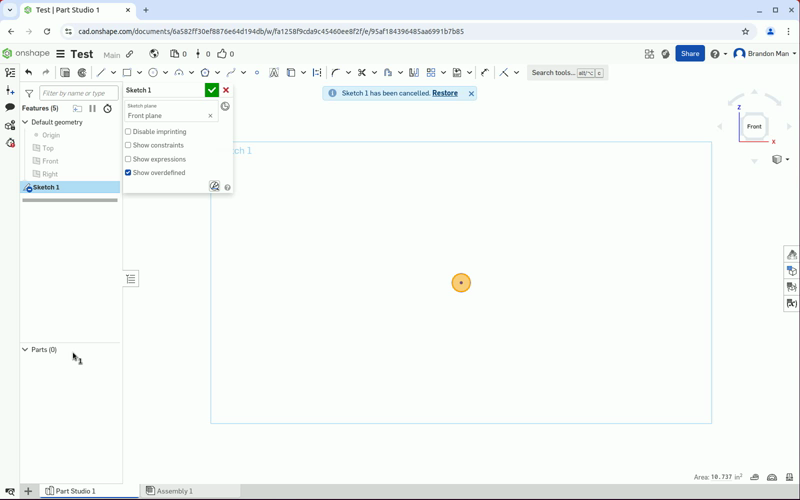
key(shift+e)
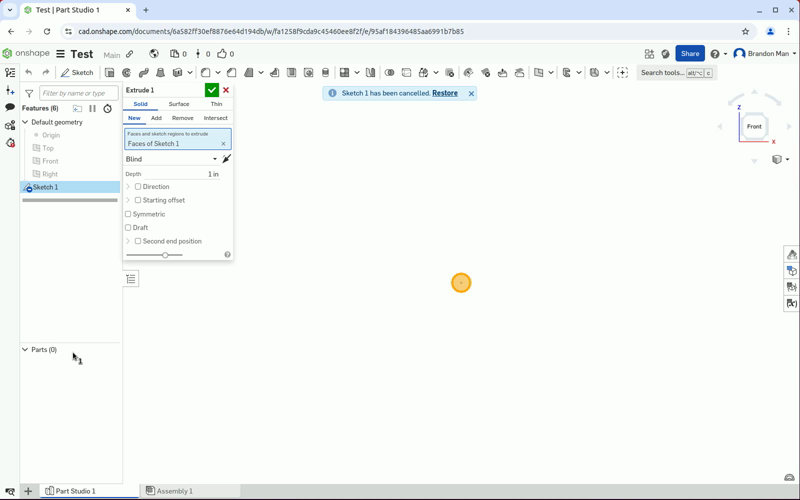
mouse_move(143, 106)
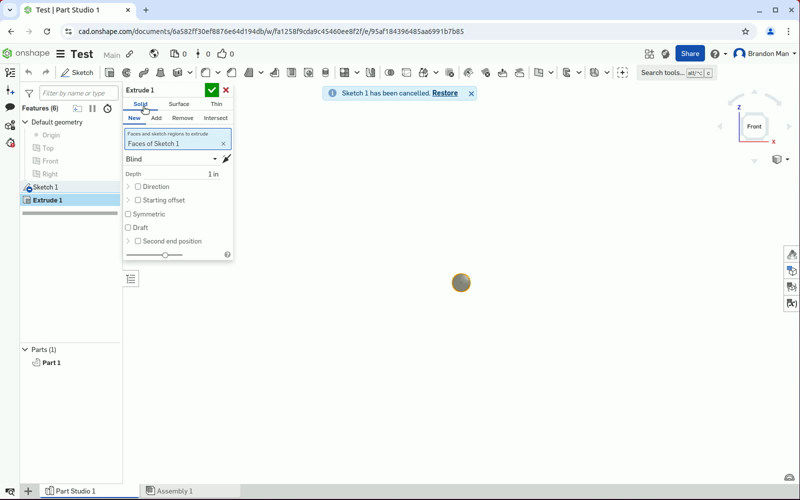
click(143, 106)
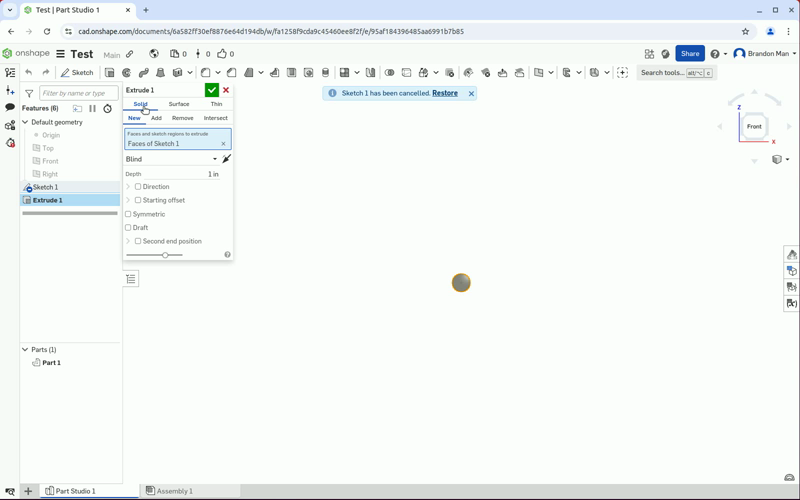
mouse_move(137, 120)
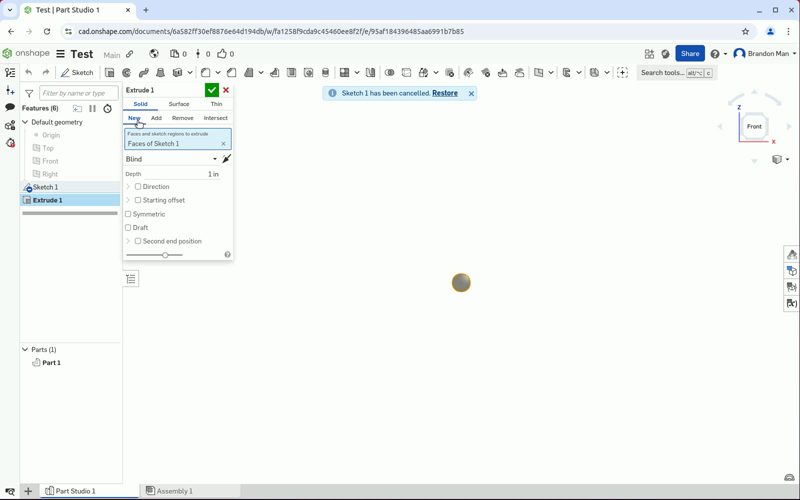
click(137, 120)
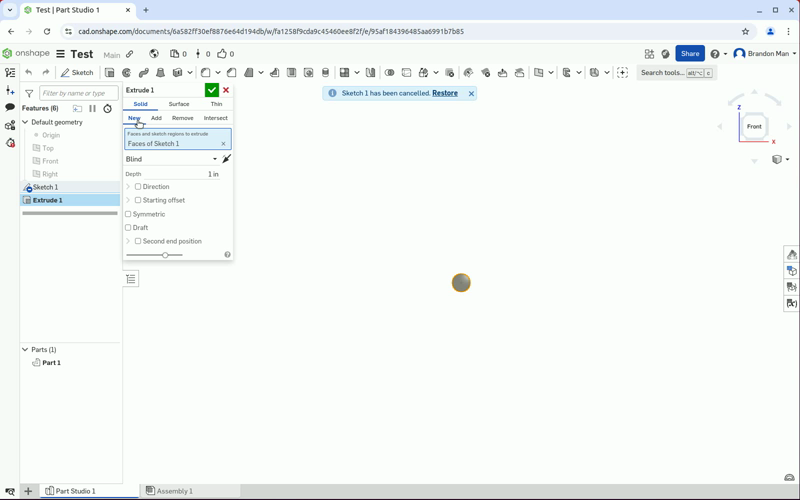
key(tab, 4)
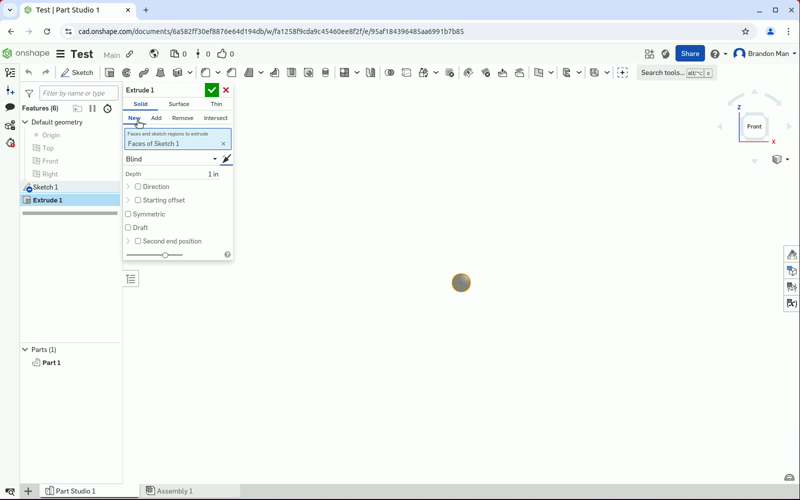
text(23.108)
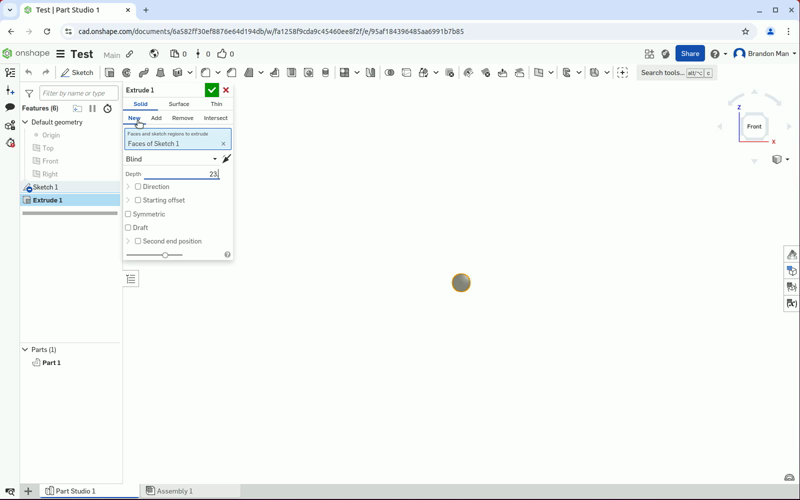
key(enter)
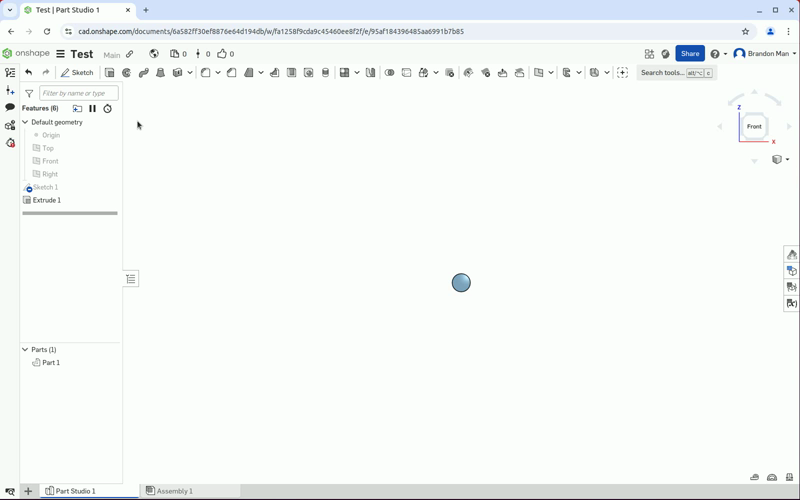
key(shift+h)
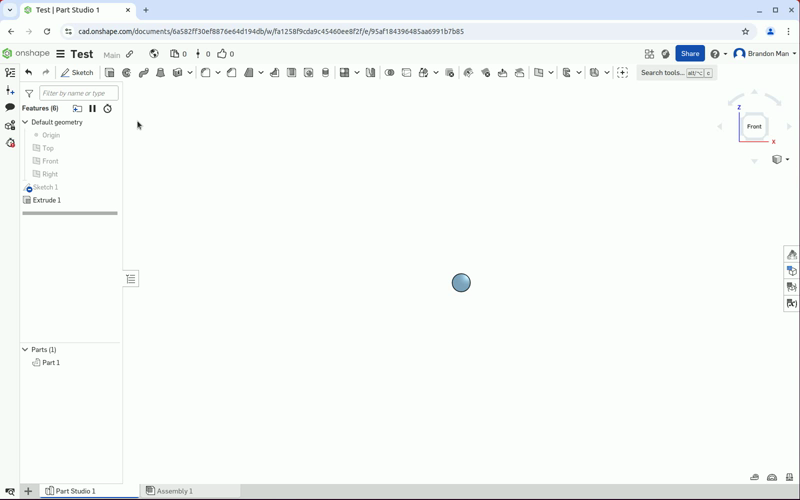
key(shift+h)
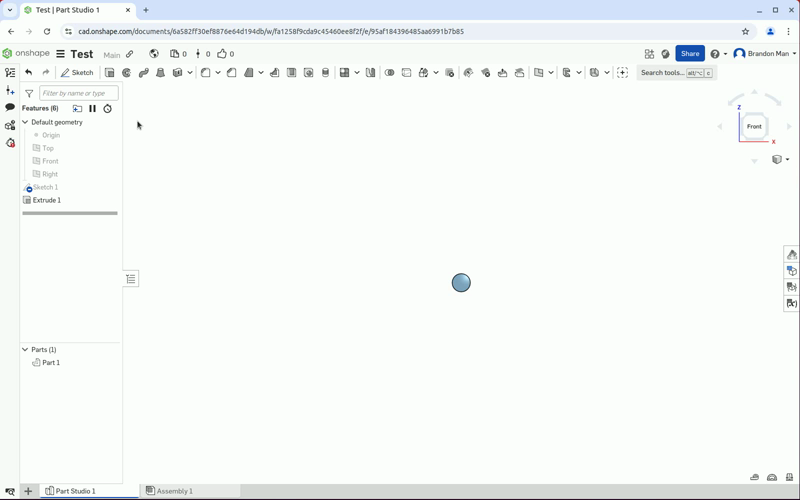
mouse_move(73, 189)
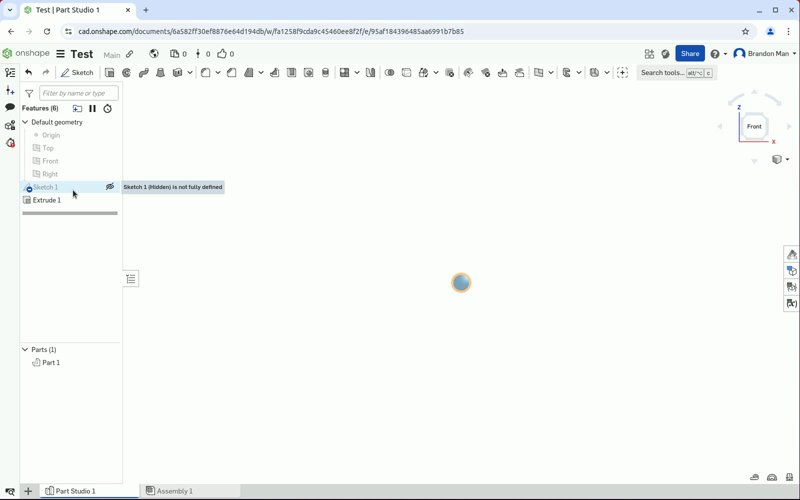
click(73, 189)
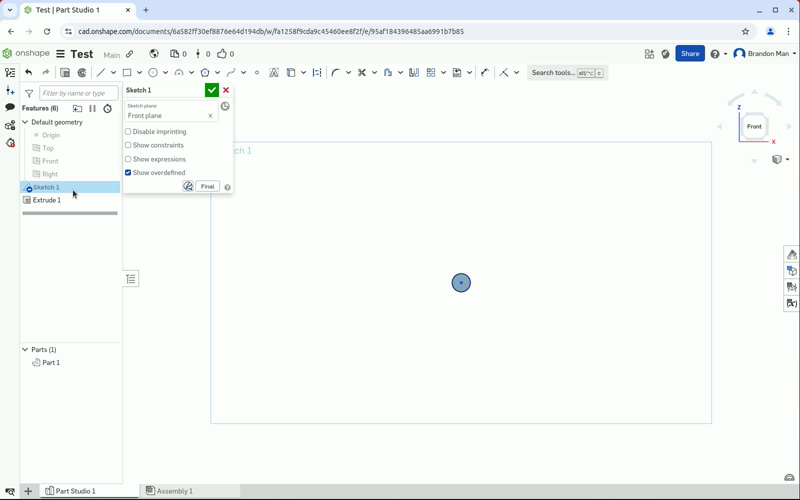
mouse_move(229, 92)
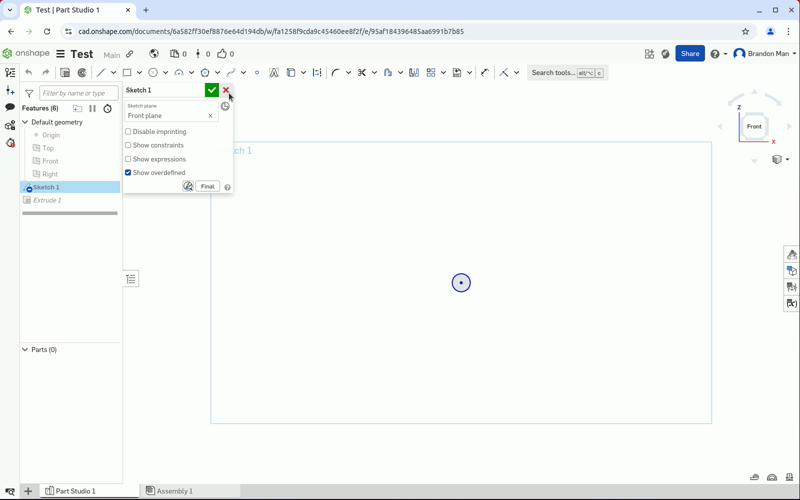
click(229, 92)
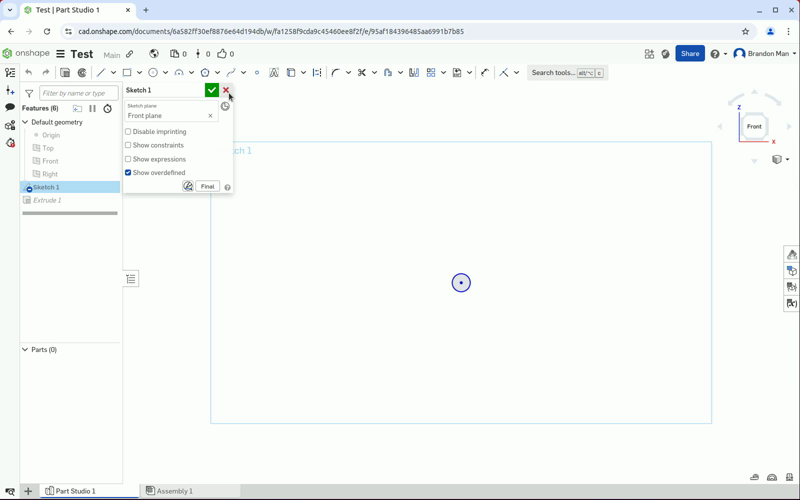
key(shift+s)
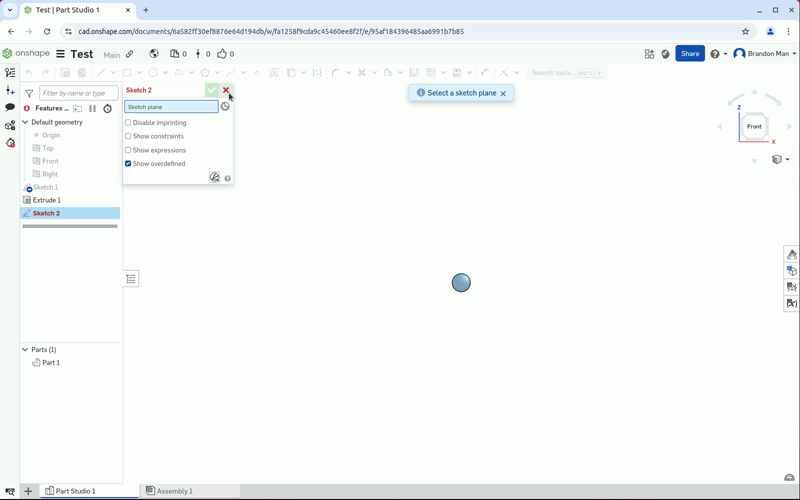
mouse_move(73, 163)
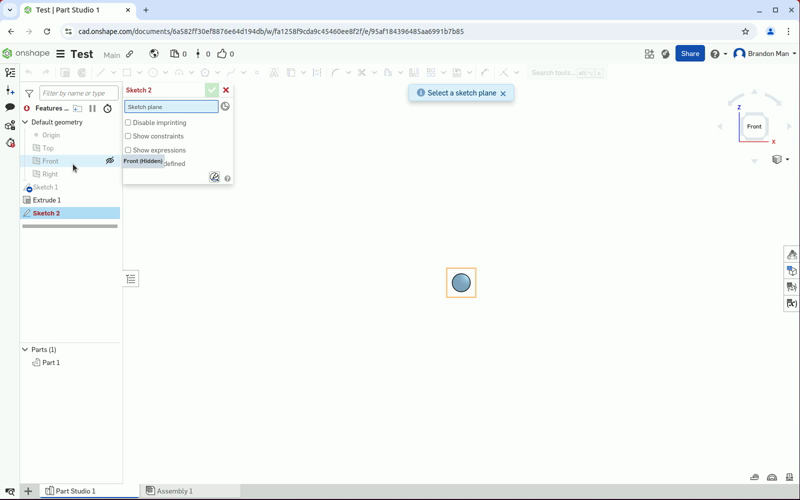
click(73, 163)
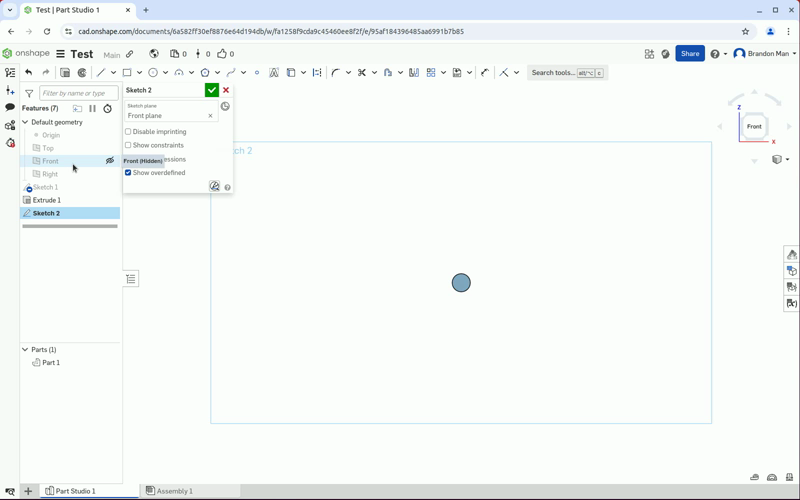
mouse_move(73, 352)
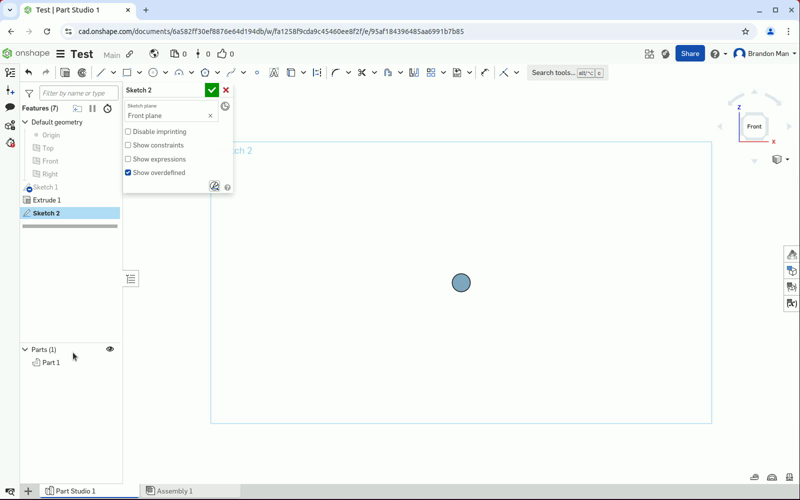
key(y)
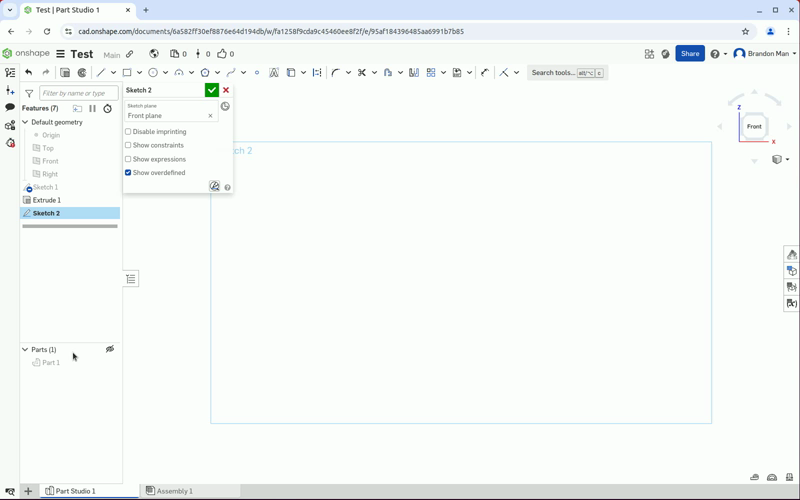
key(l)
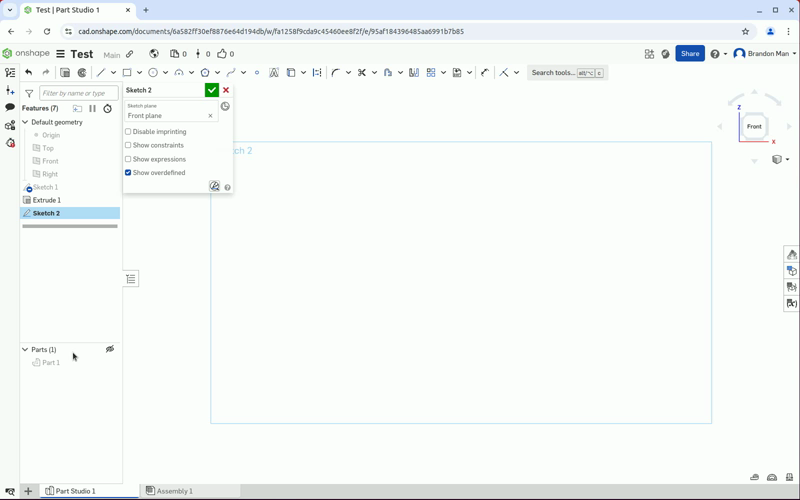
key_down(shift)
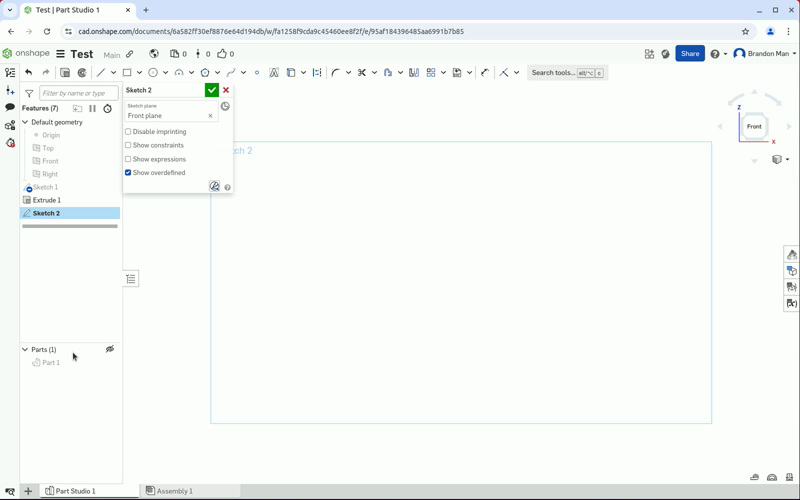
mouse_move(456, 282)
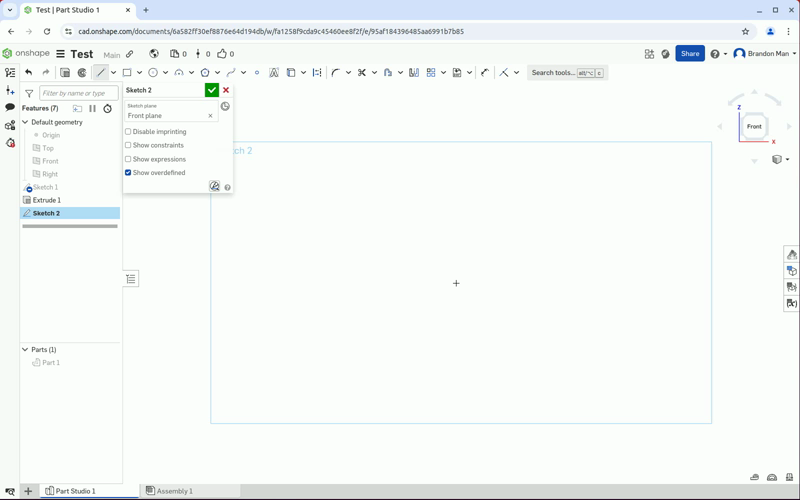
click(456, 282)
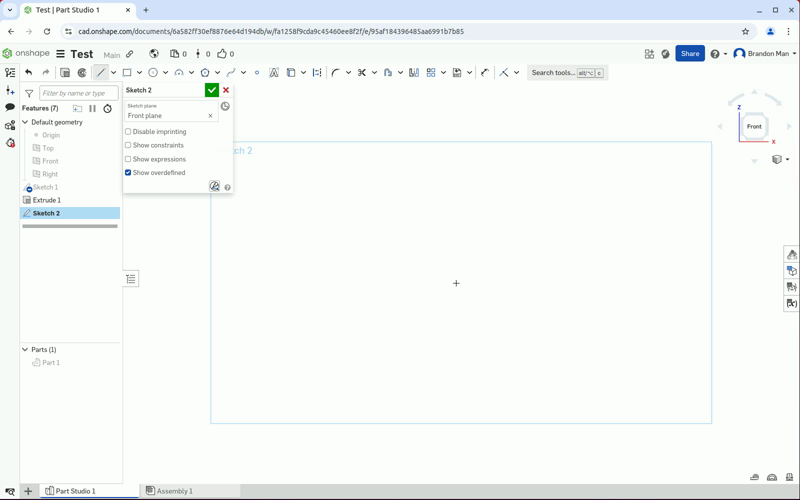
key_up(shift)
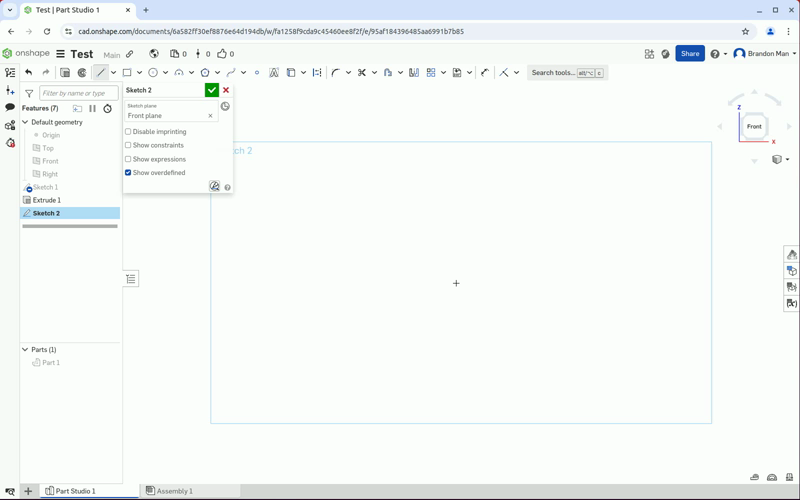
key_down(shift)
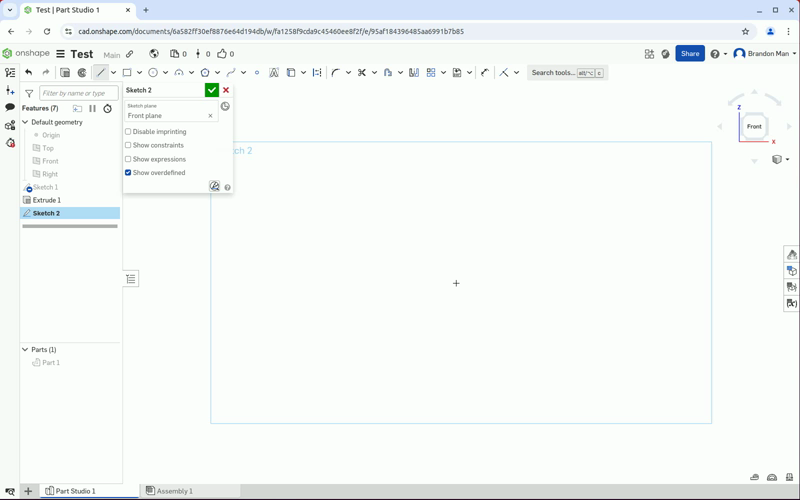
mouse_move(486, 282)
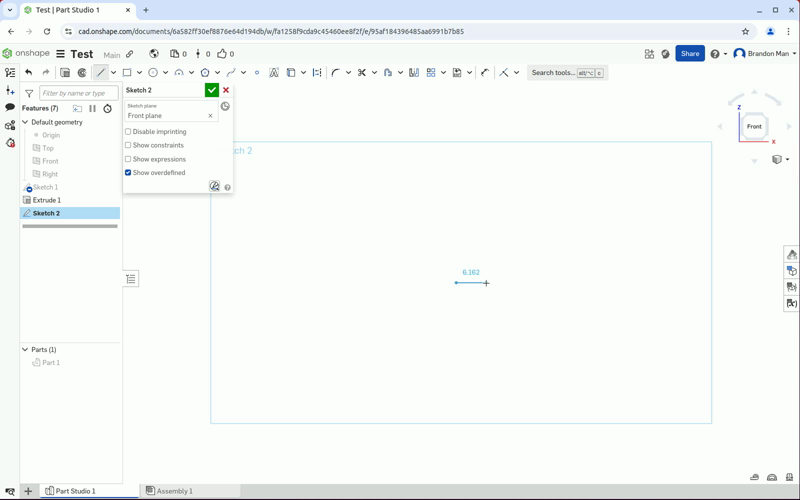
mouse_move(461, 282)
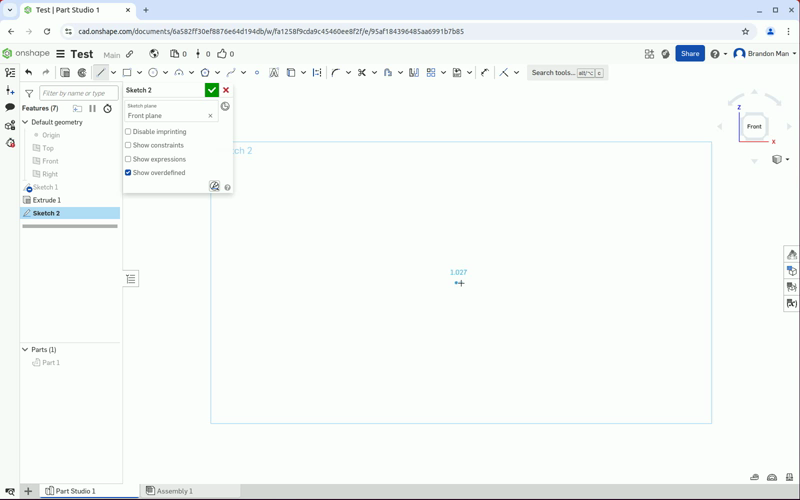
scroll(6)
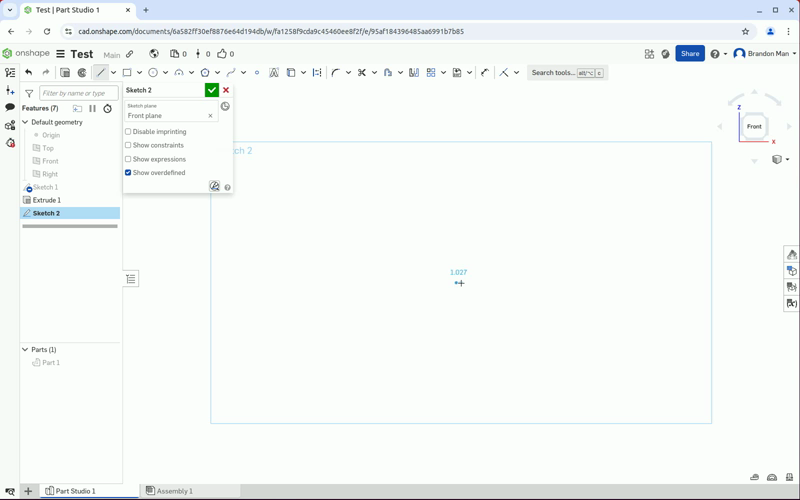
scroll(6)
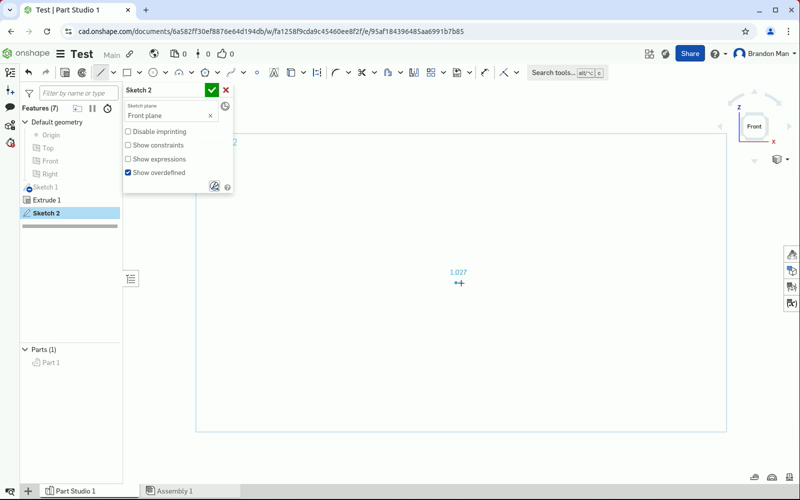
scroll(6)
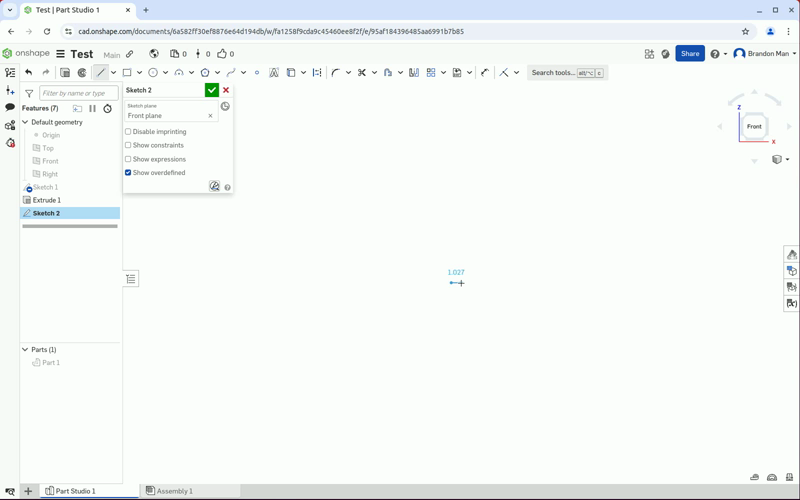
scroll(6)
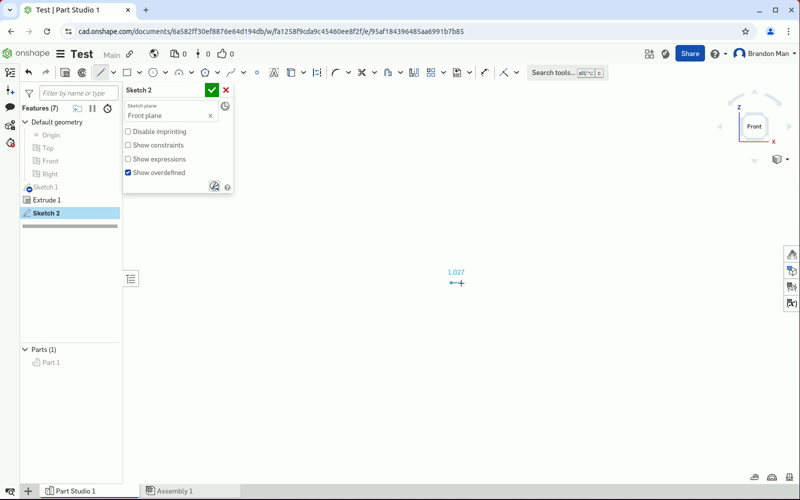
scroll(6)
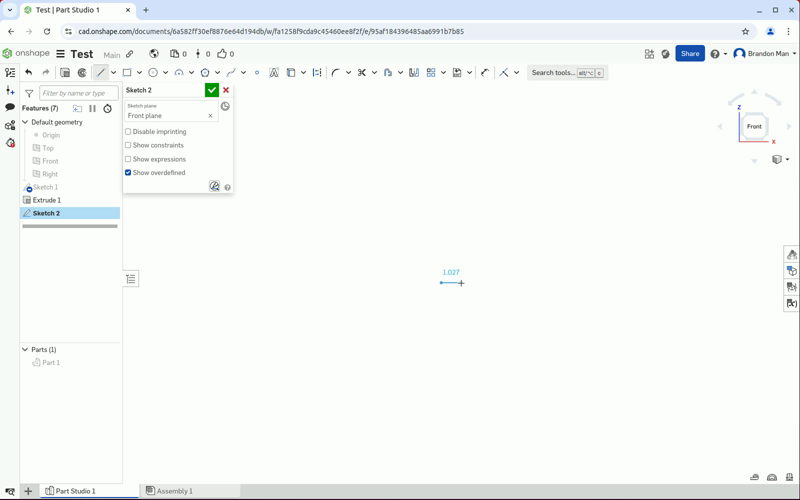
scroll(6)
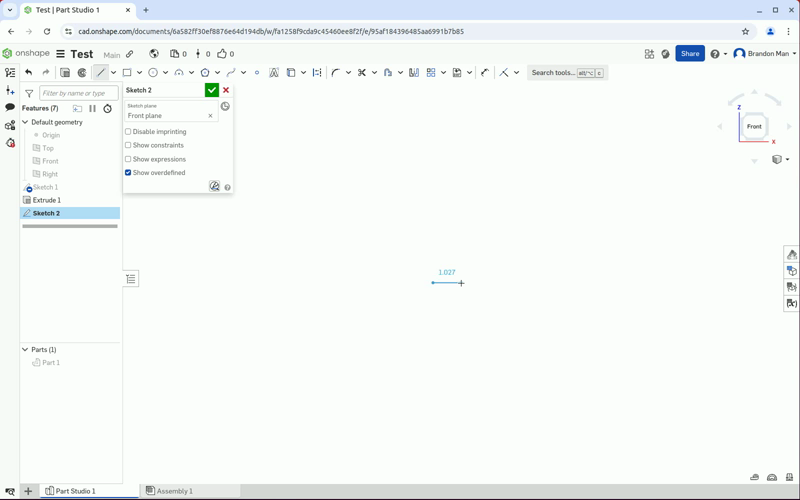
scroll(6)
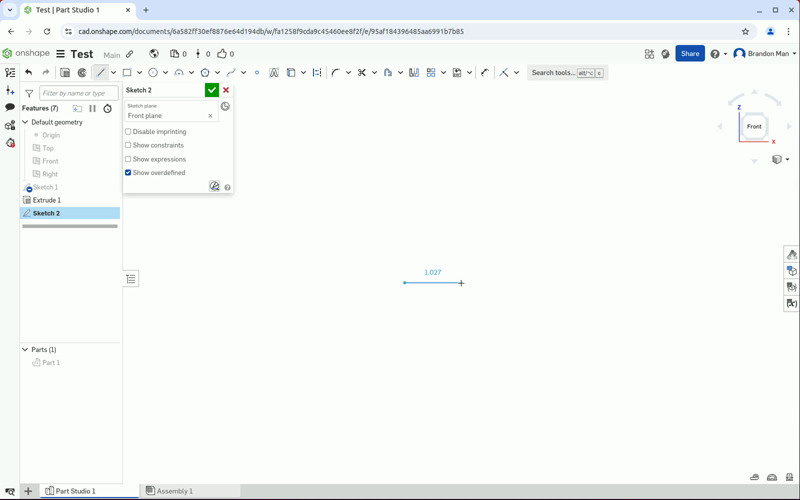
click(461, 282)
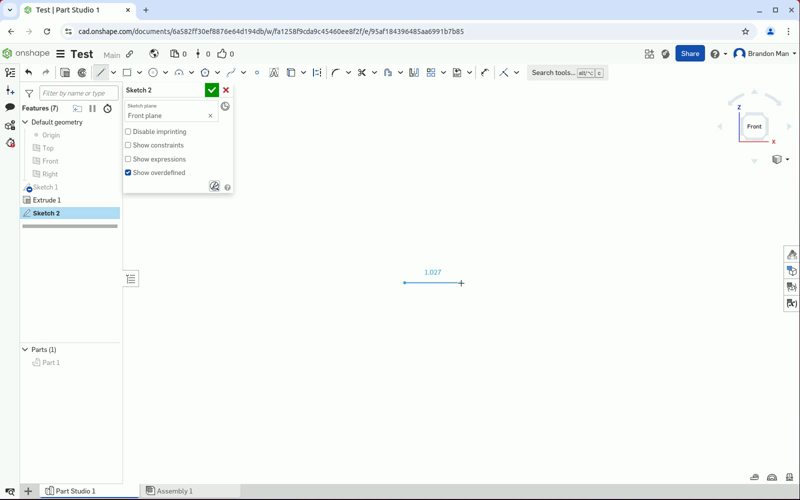
scroll(-6)
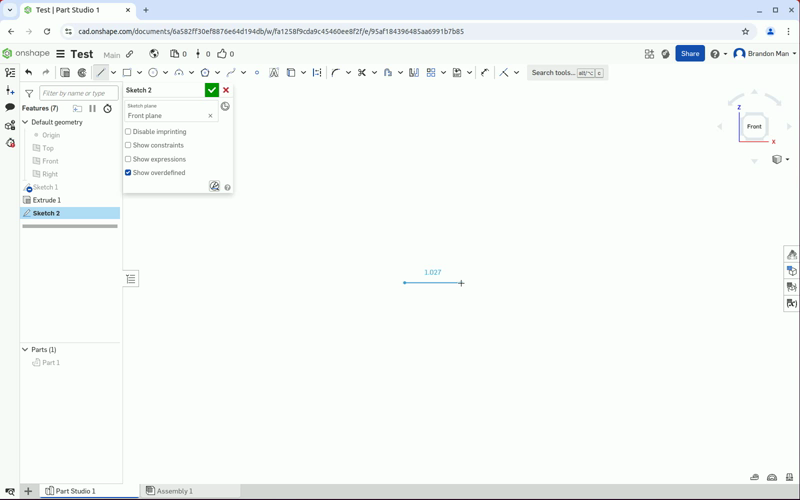
scroll(-6)
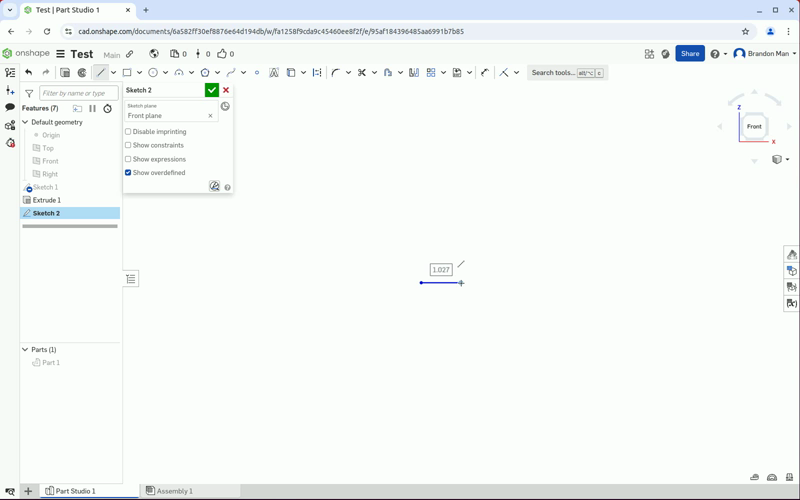
scroll(-6)
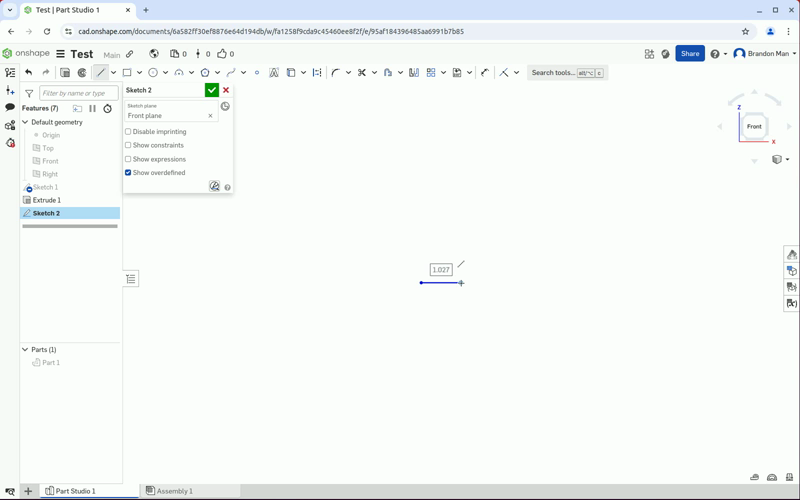
scroll(-6)
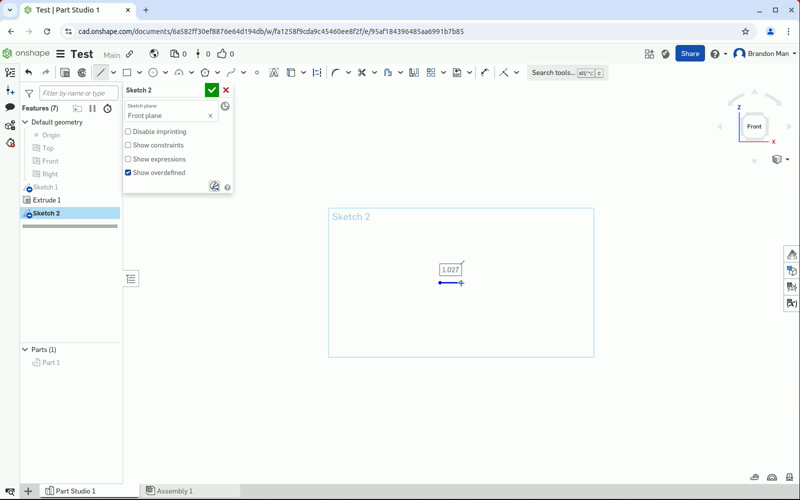
scroll(-6)
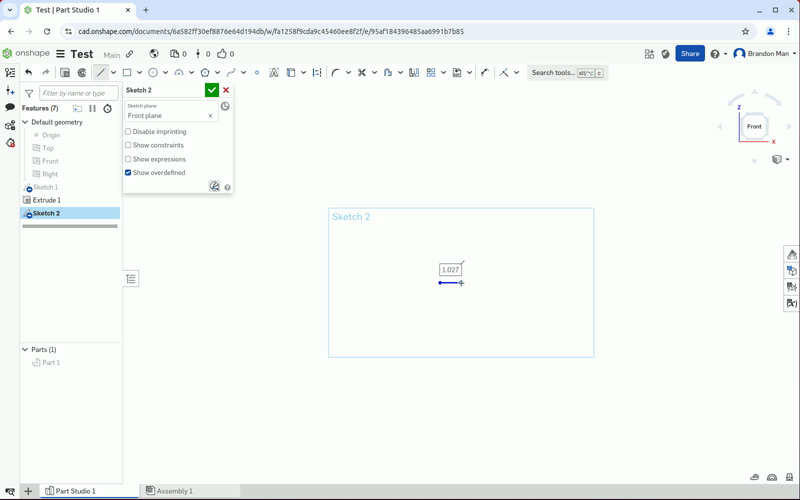
scroll(-6)
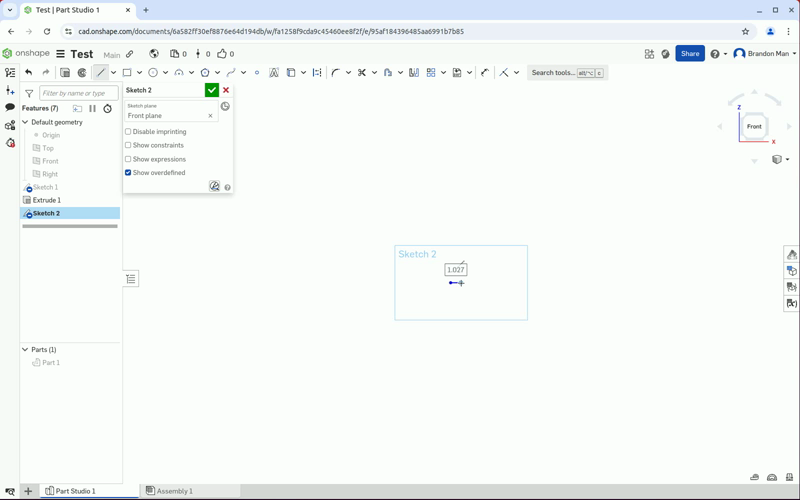
scroll(-6)
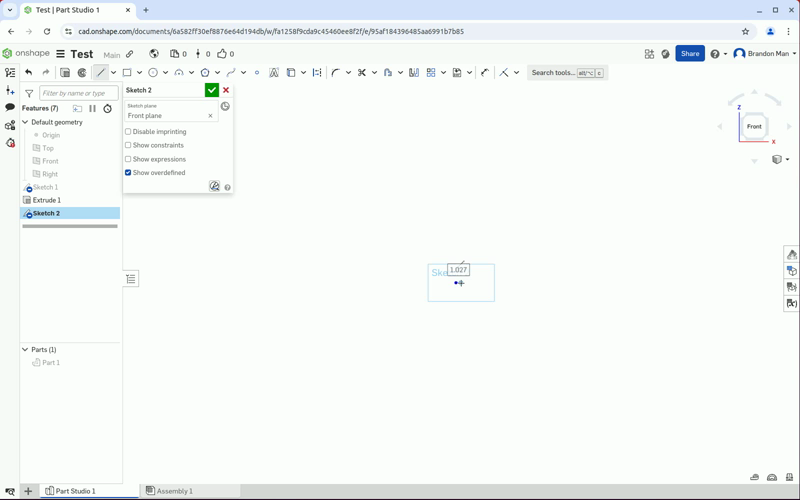
key_up(shift)
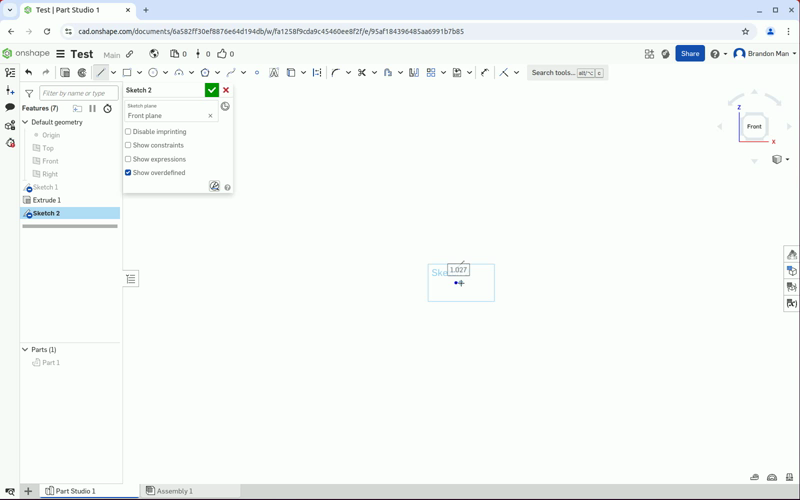
key_down(shift)
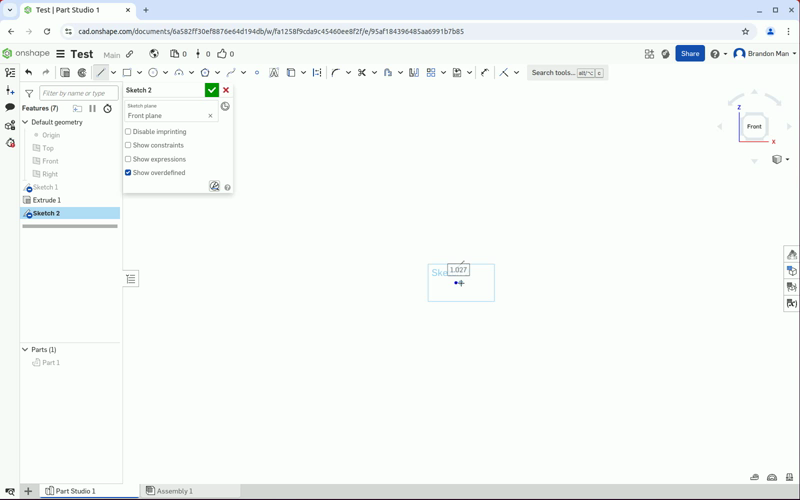
mouse_move(491, 282)
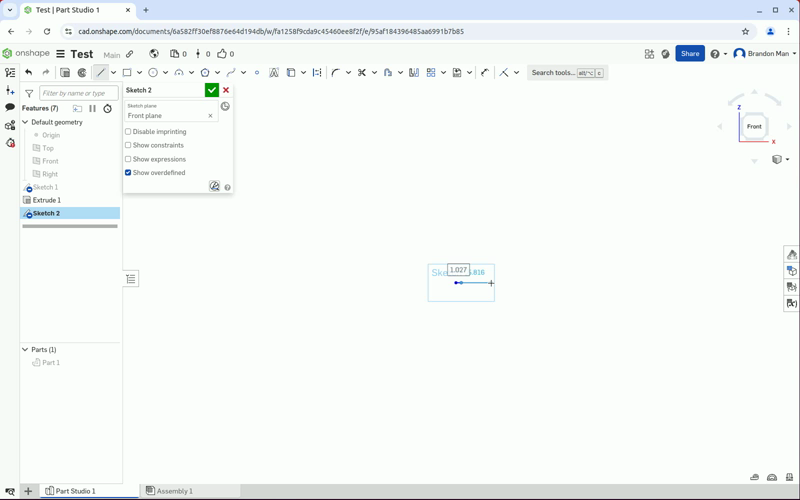
mouse_move(461, 271)
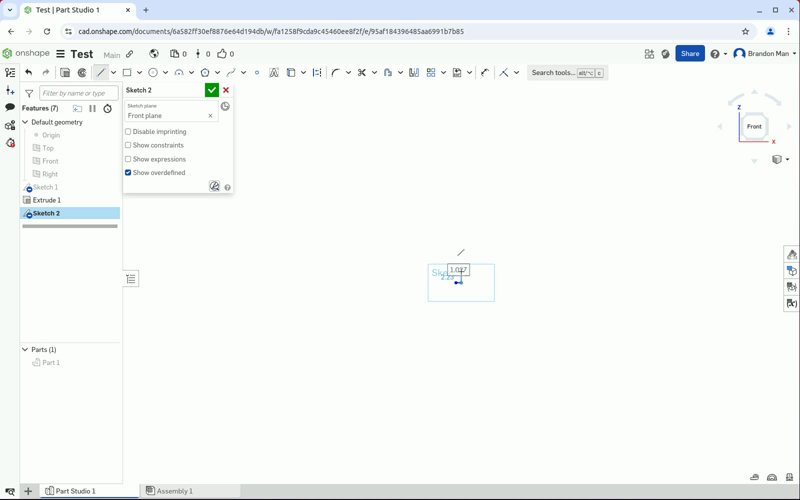
click(461, 271)
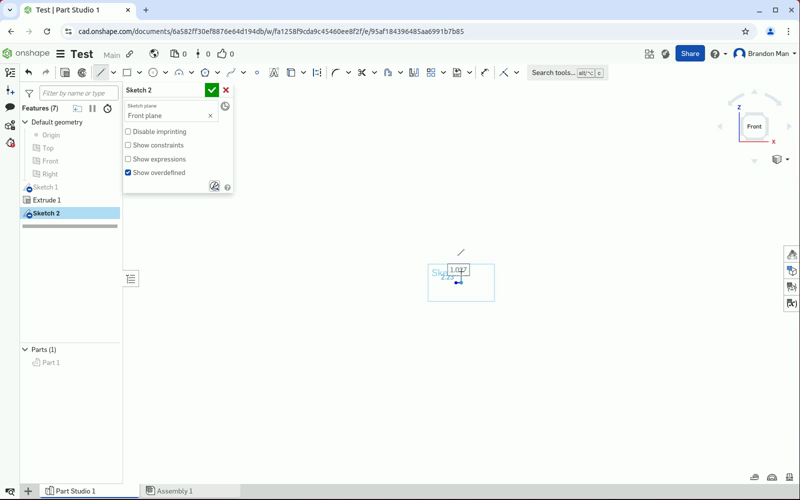
key_up(shift)
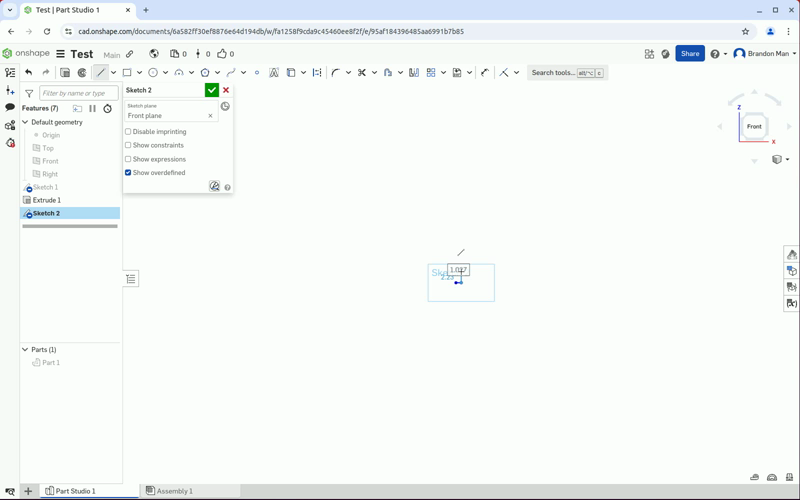
key_down(shift)
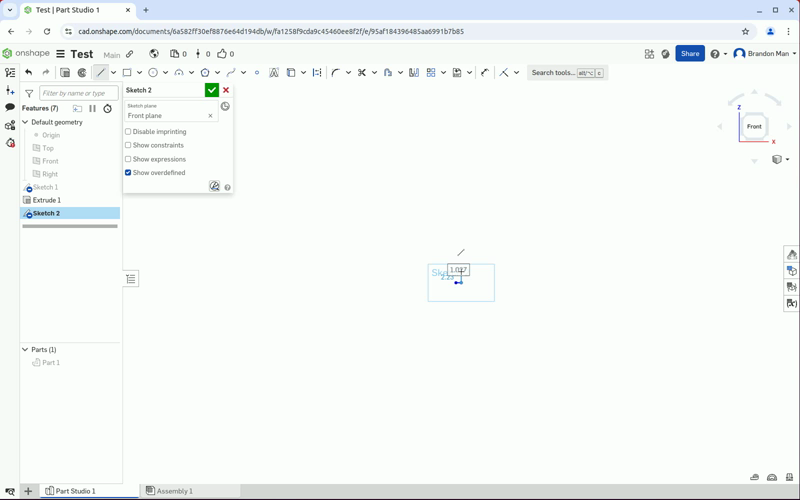
mouse_move(491, 271)
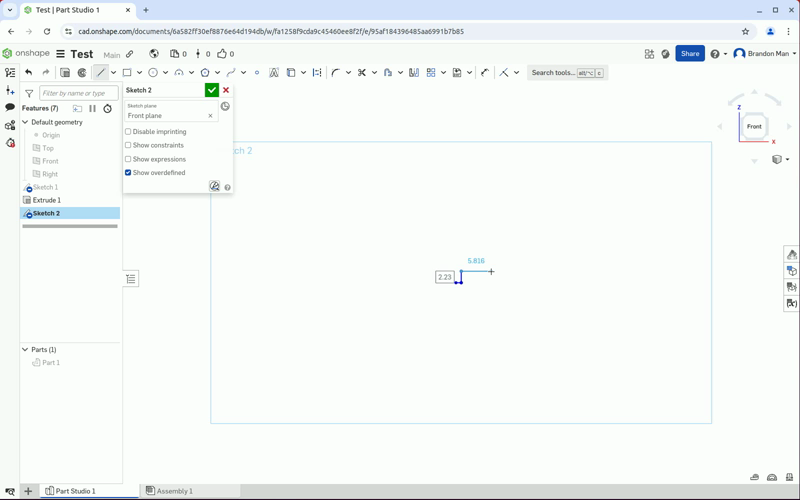
mouse_move(456, 271)
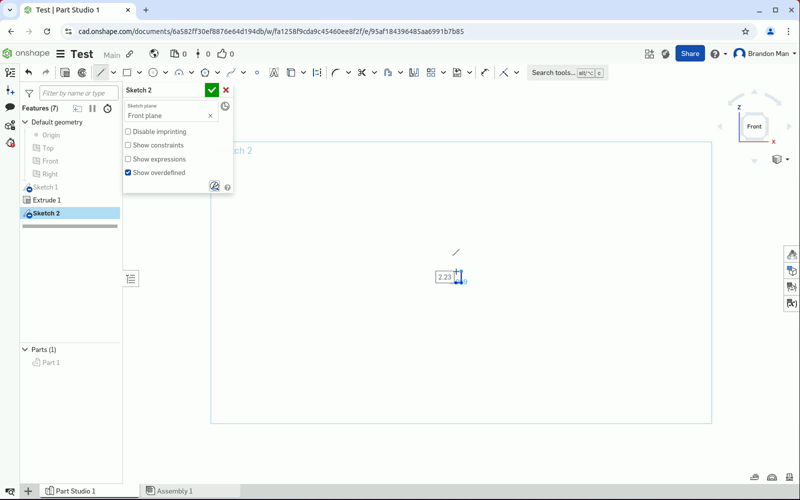
scroll(6)
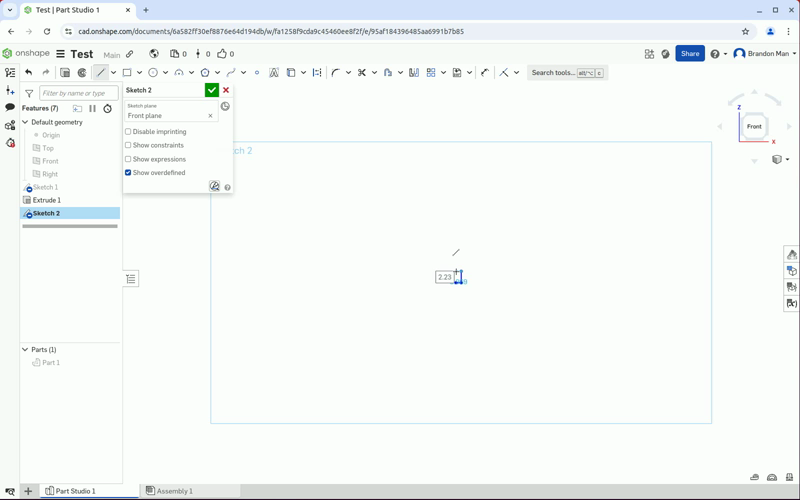
scroll(6)
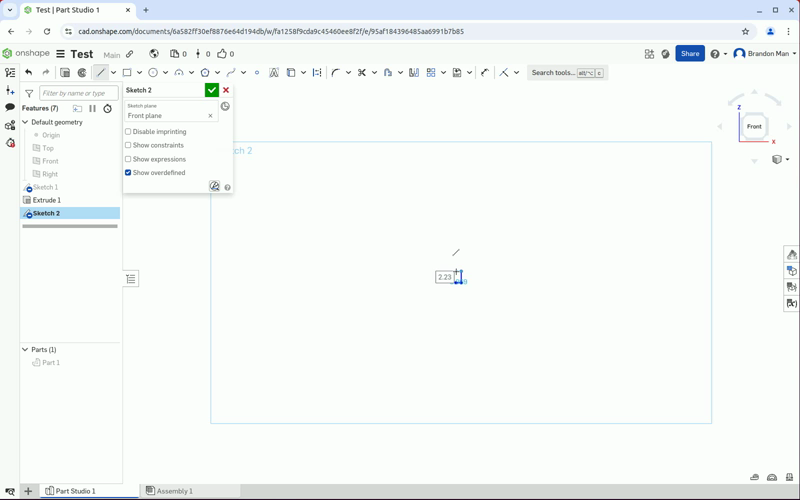
scroll(6)
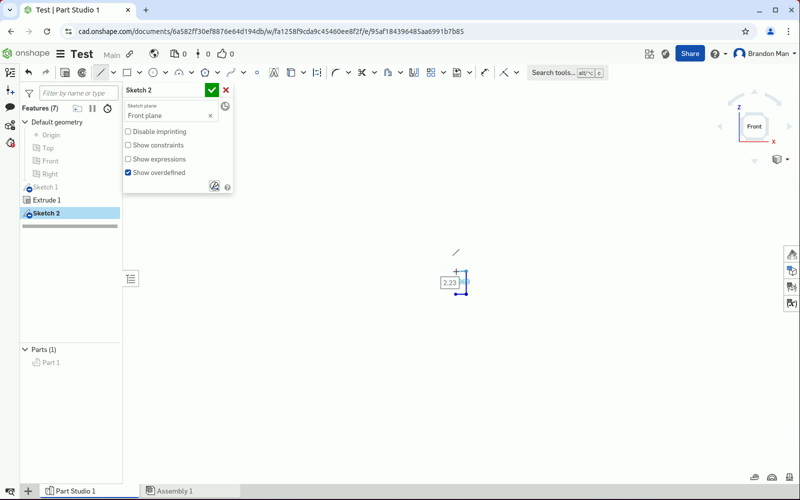
scroll(6)
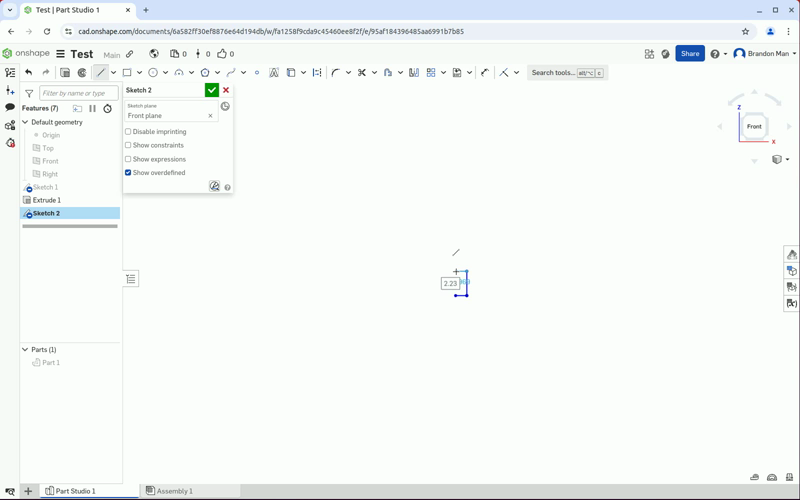
scroll(6)
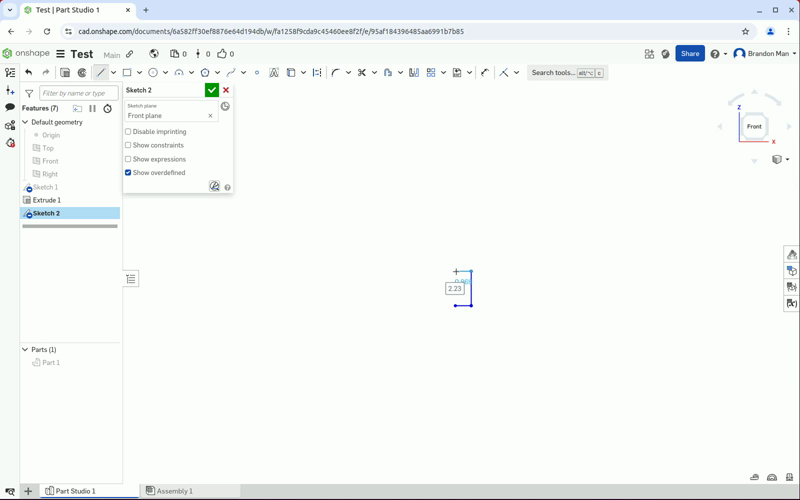
scroll(6)
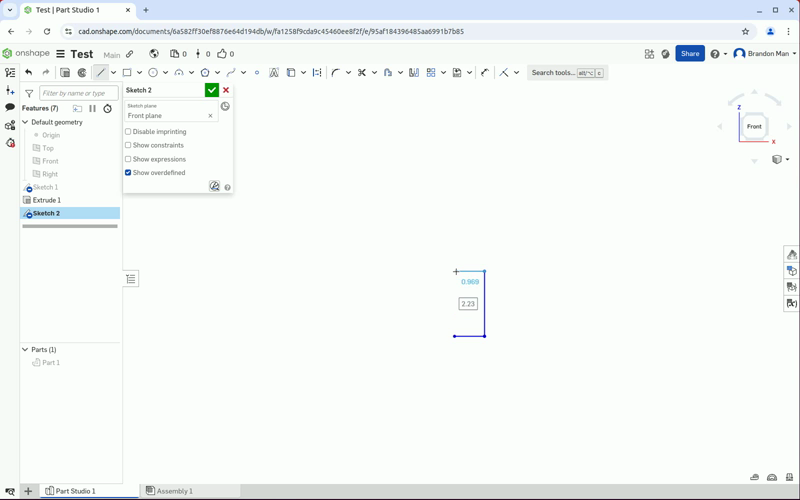
scroll(6)
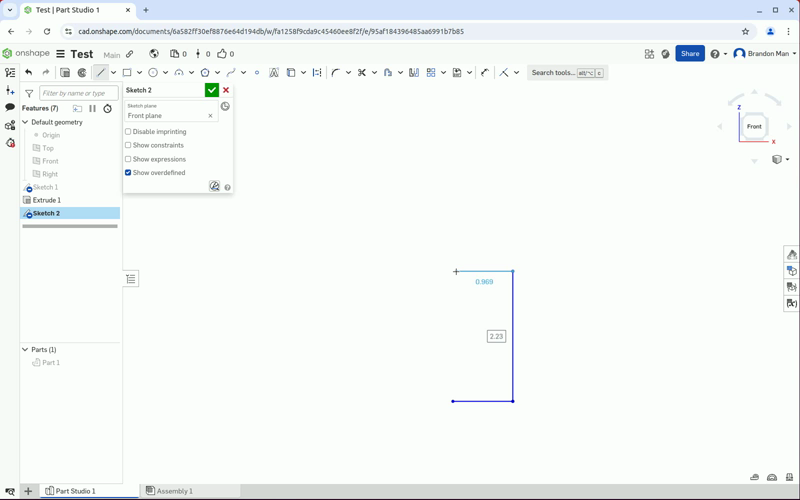
click(456, 271)
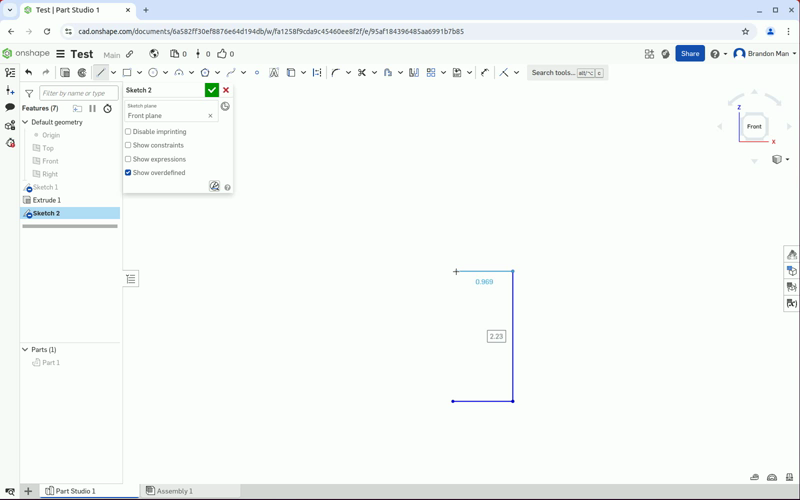
scroll(-6)
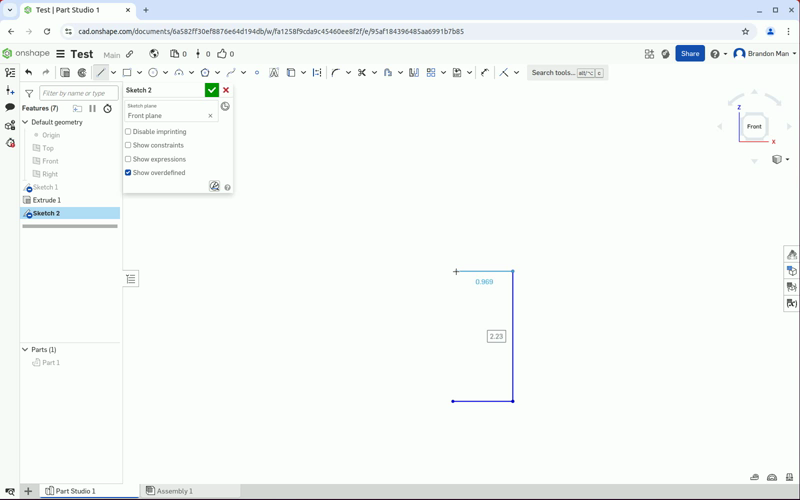
scroll(-6)
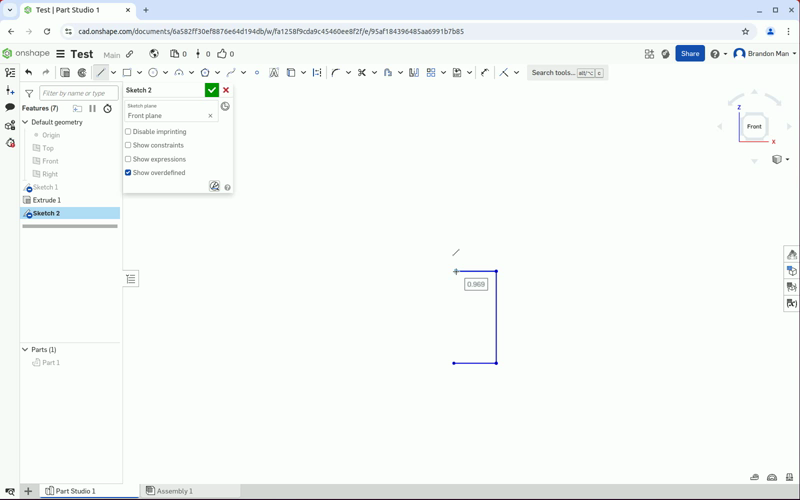
scroll(-6)
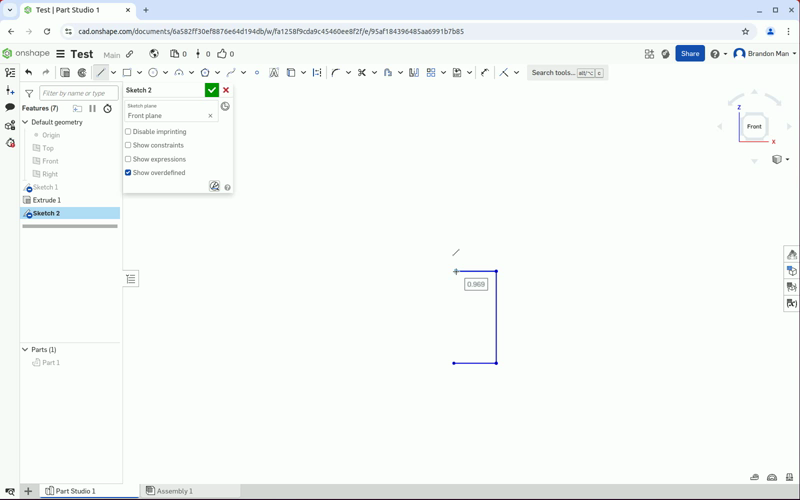
scroll(-6)
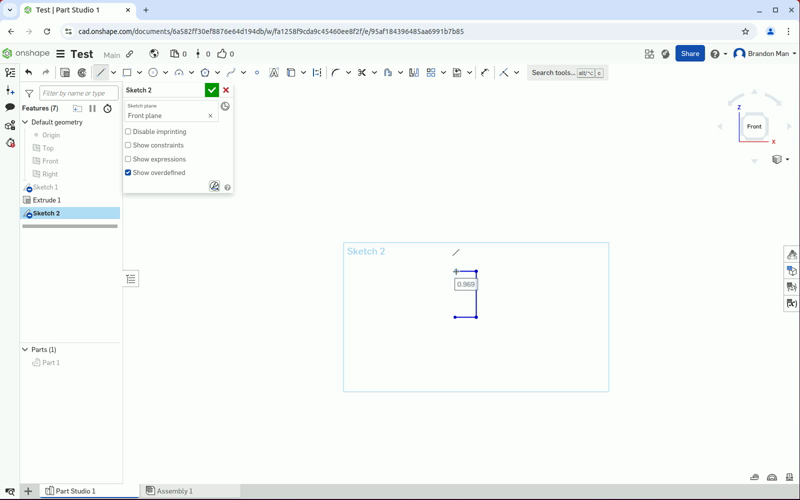
scroll(-6)
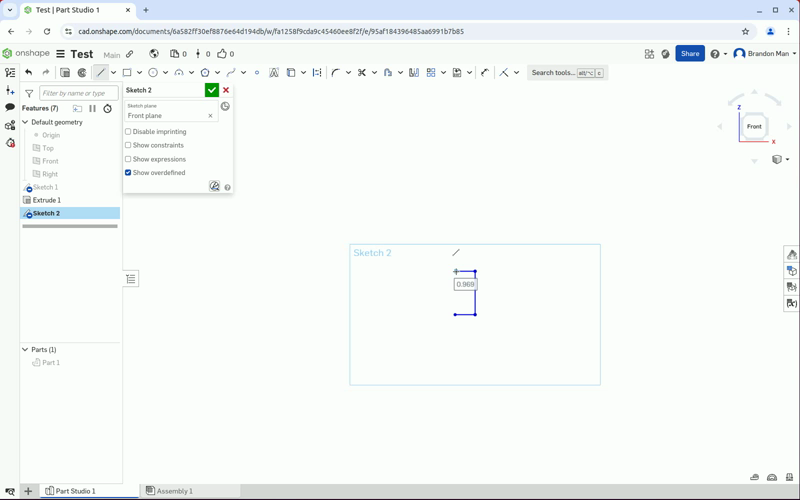
scroll(-6)
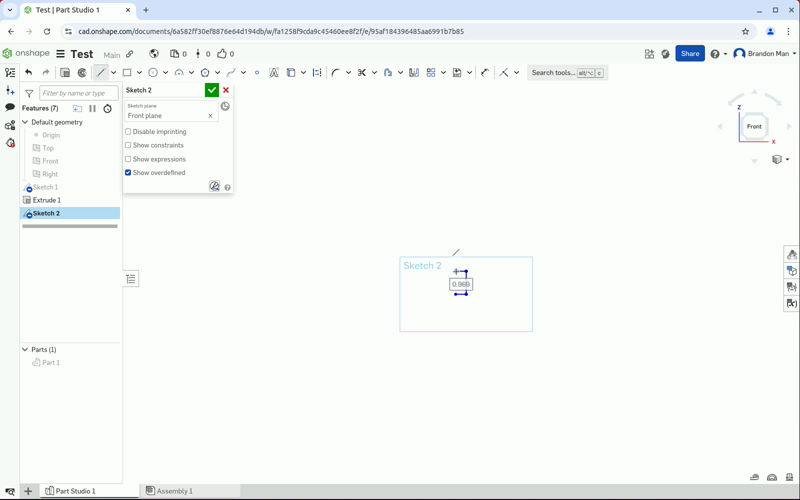
scroll(-6)
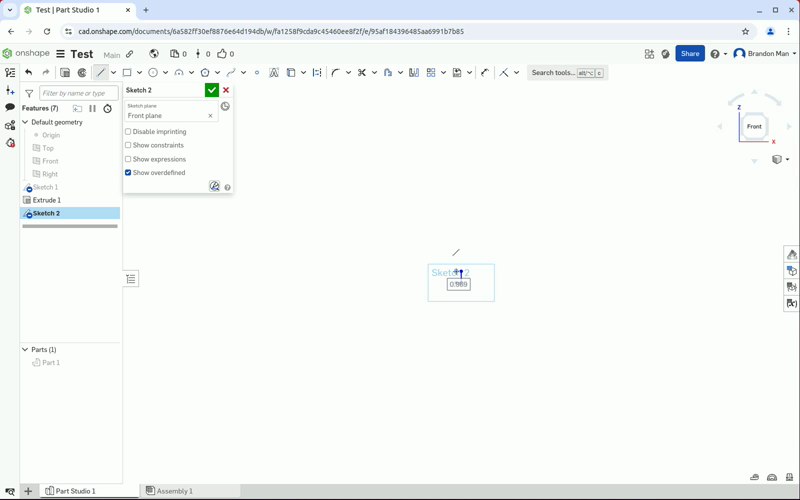
key_up(shift)
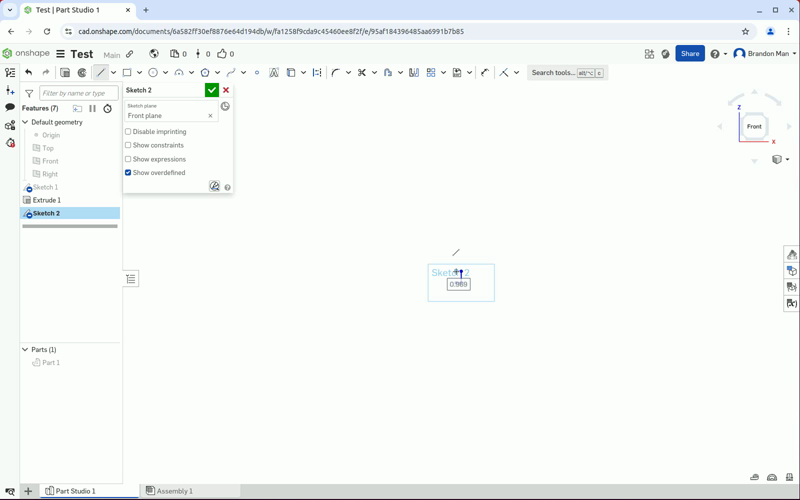
mouse_move(486, 271)
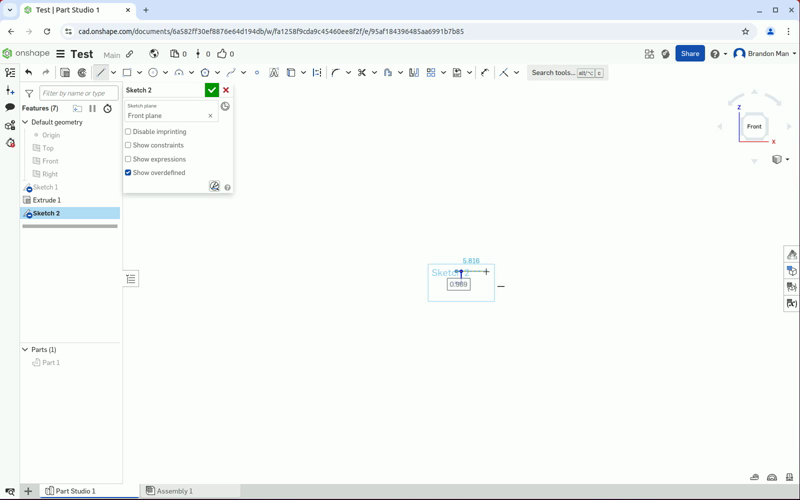
key_down(shift)
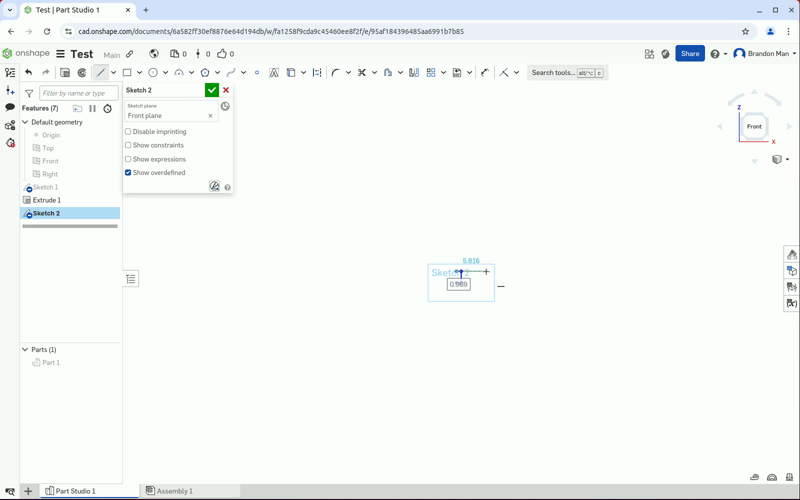
mouse_move(456, 282)
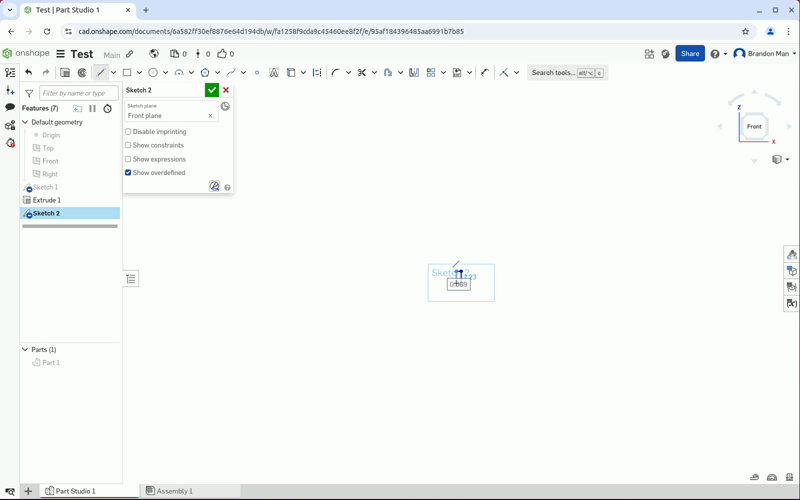
key_up(shift)
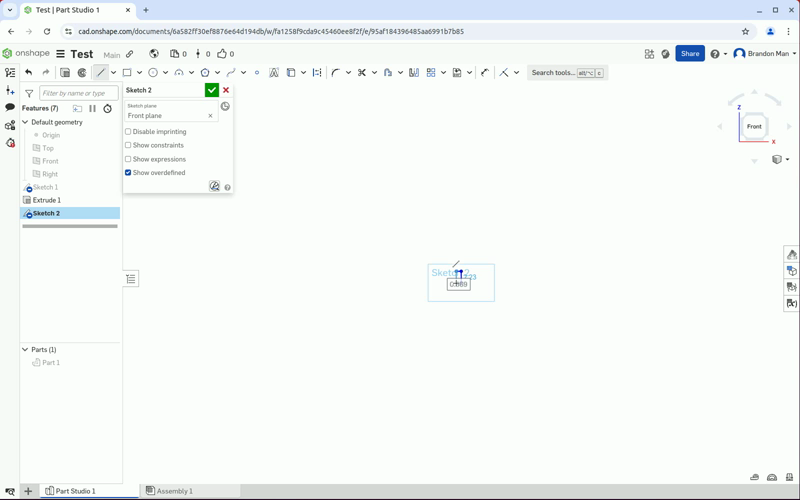
click(456, 282)
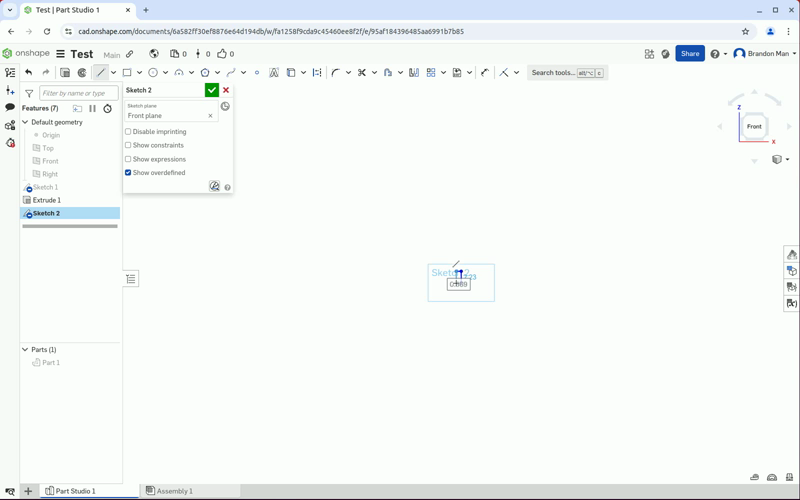
key(esc)
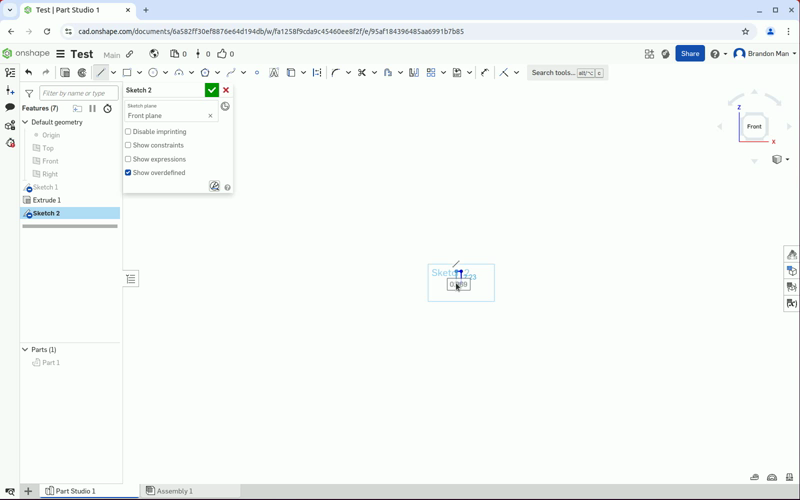
mouse_move(457, 281)
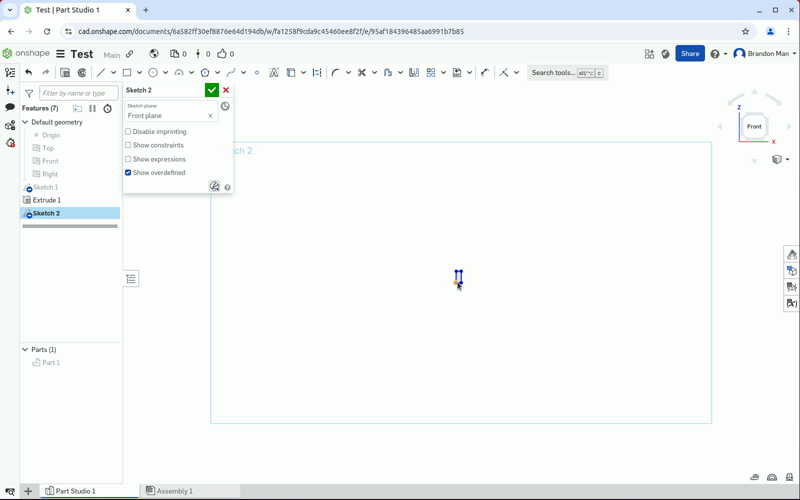
scroll(6)
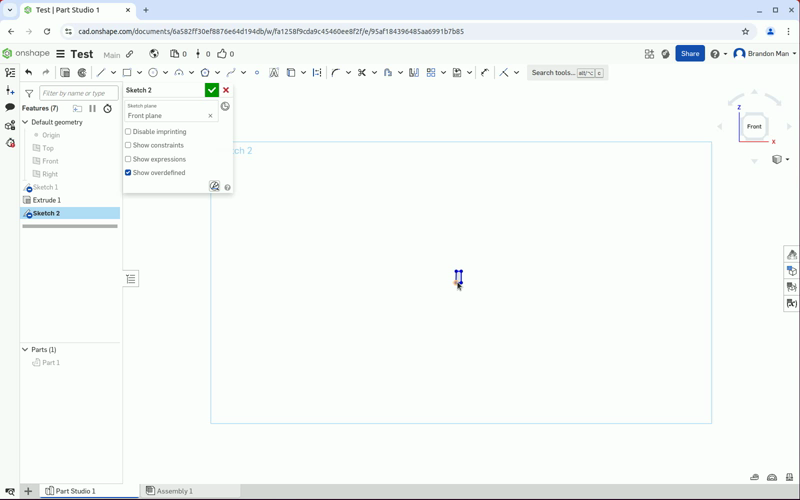
scroll(6)
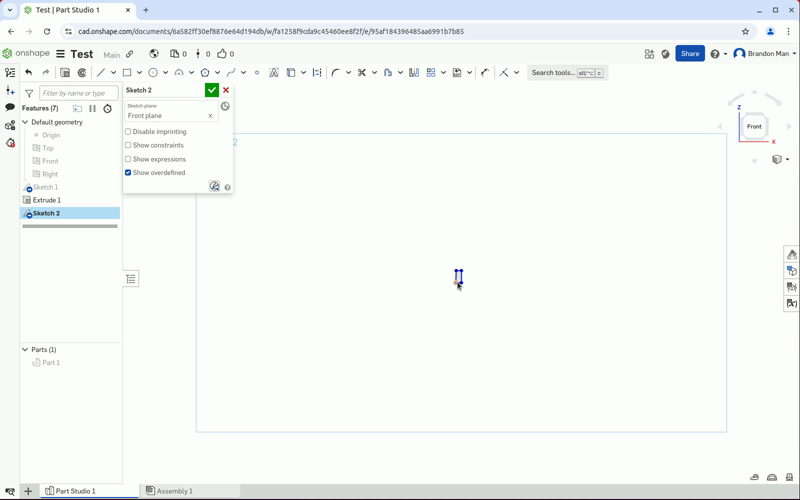
scroll(6)
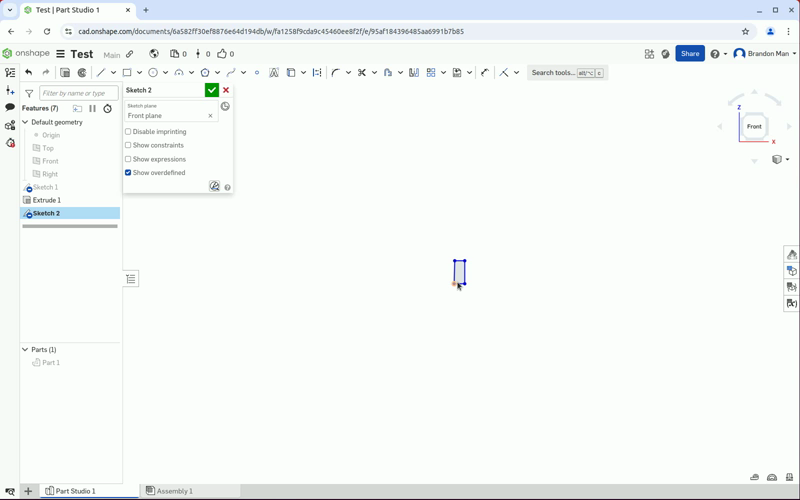
scroll(6)
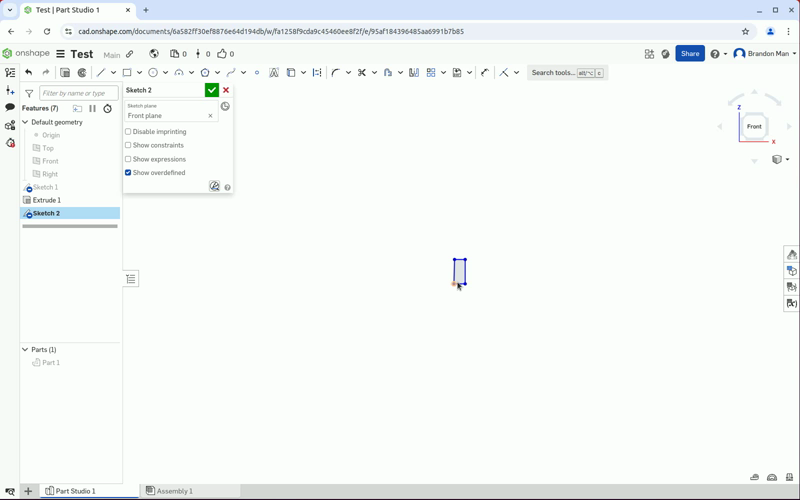
scroll(6)
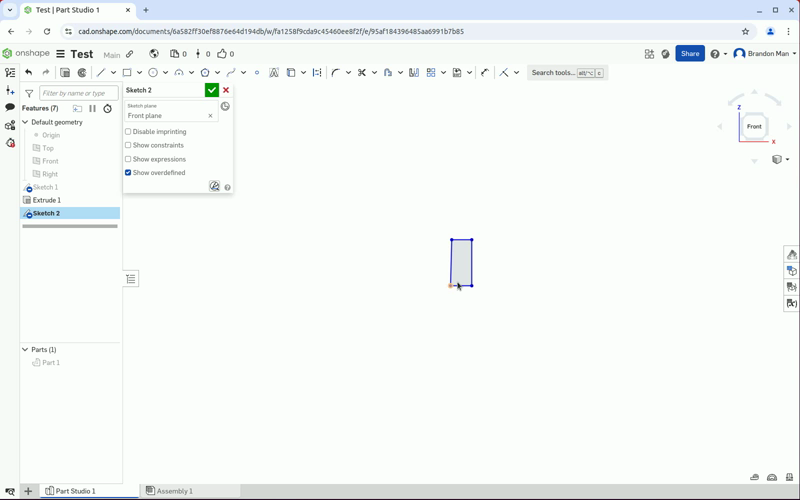
scroll(6)
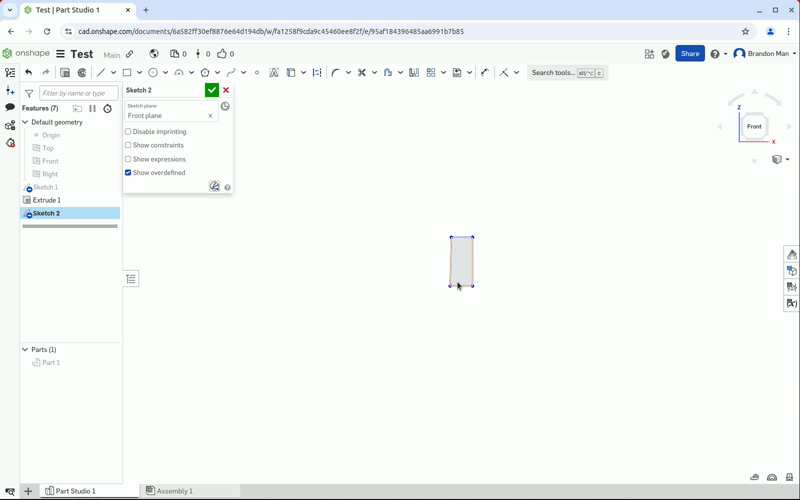
scroll(6)
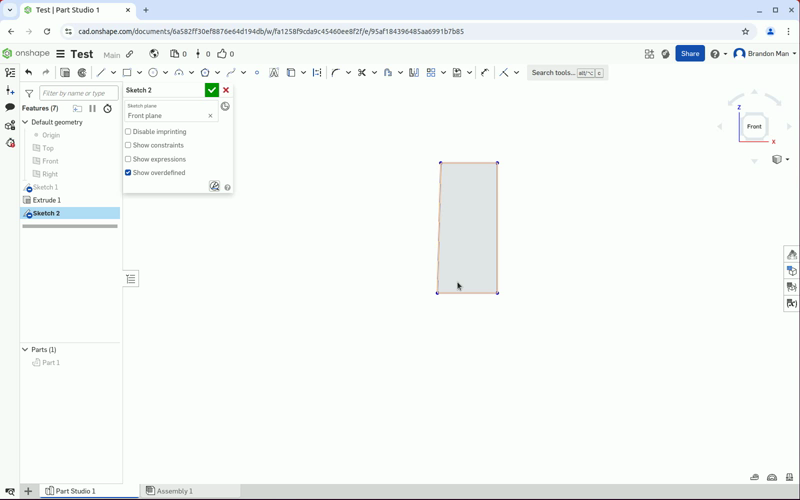
click(457, 281)
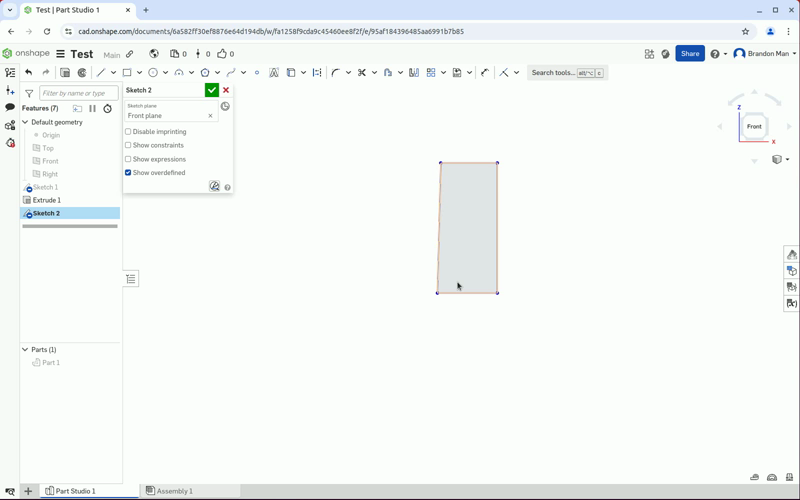
scroll(-6)
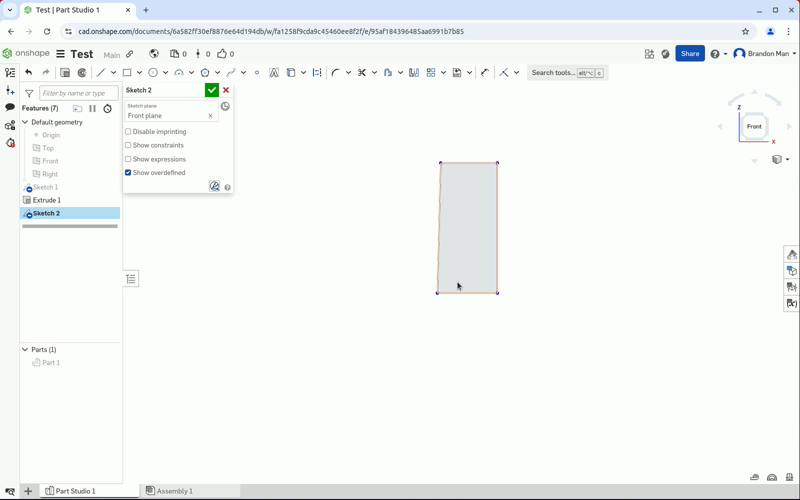
scroll(-6)
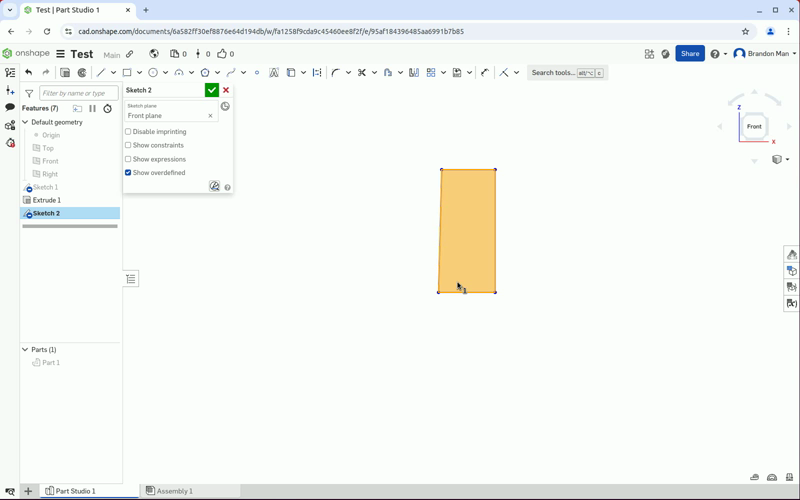
scroll(-6)
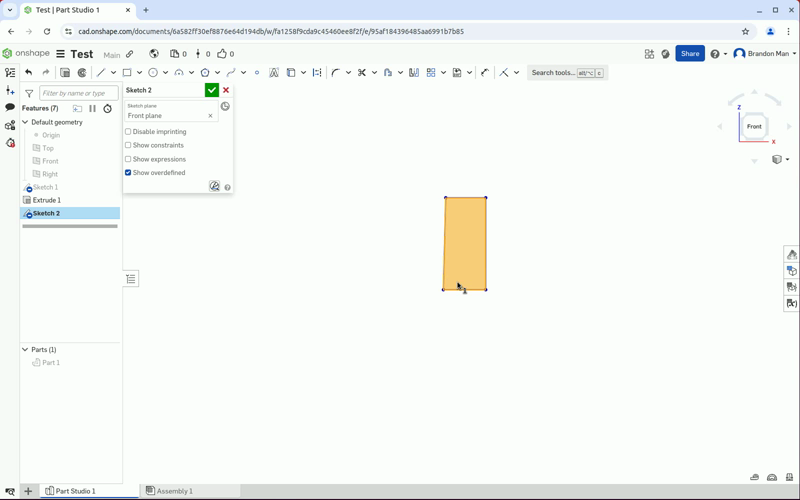
scroll(-6)
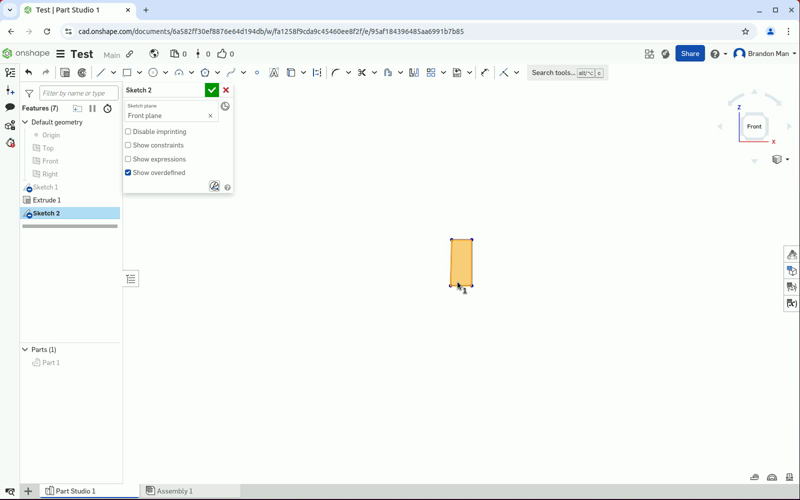
scroll(-6)
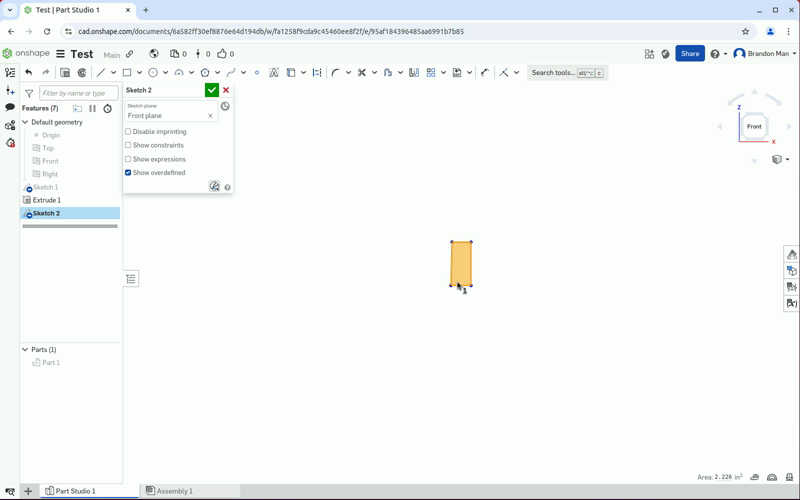
scroll(-6)
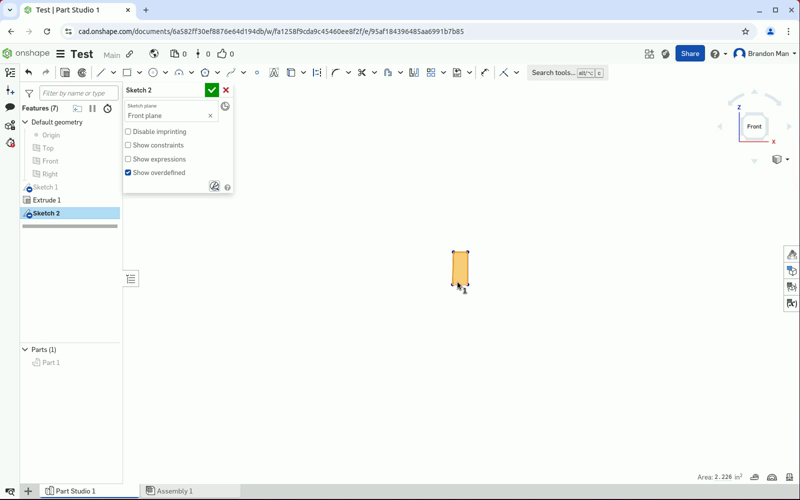
scroll(-6)
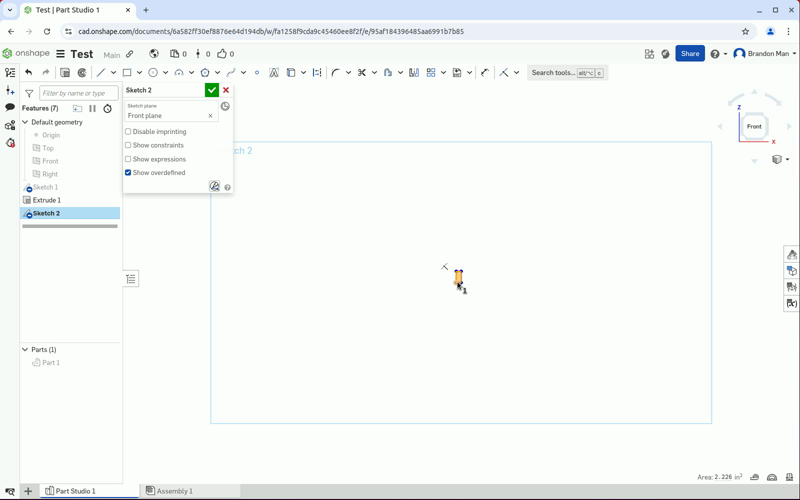
mouse_move(73, 352)
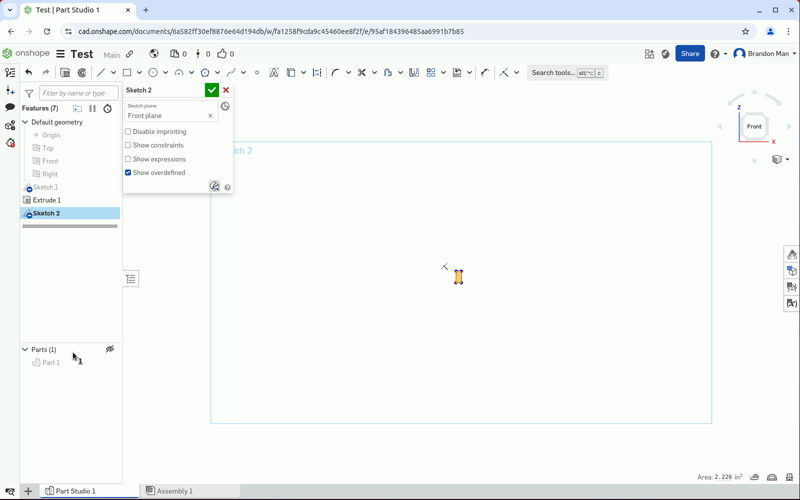
key(shift+y)
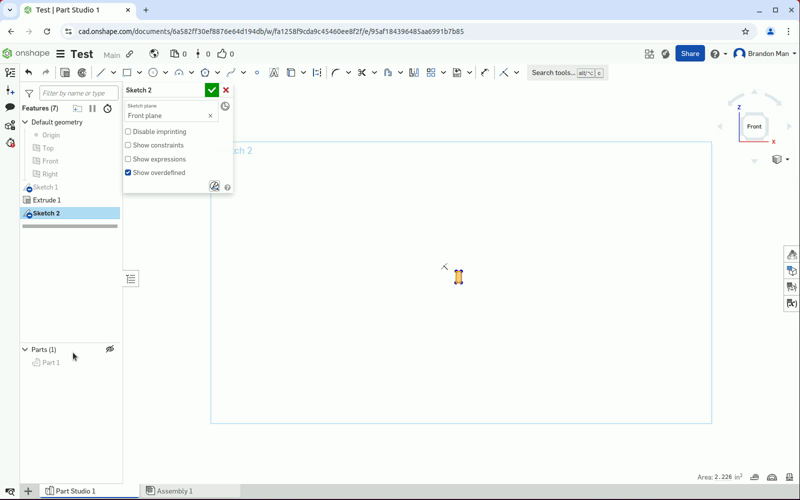
key(shift+e)
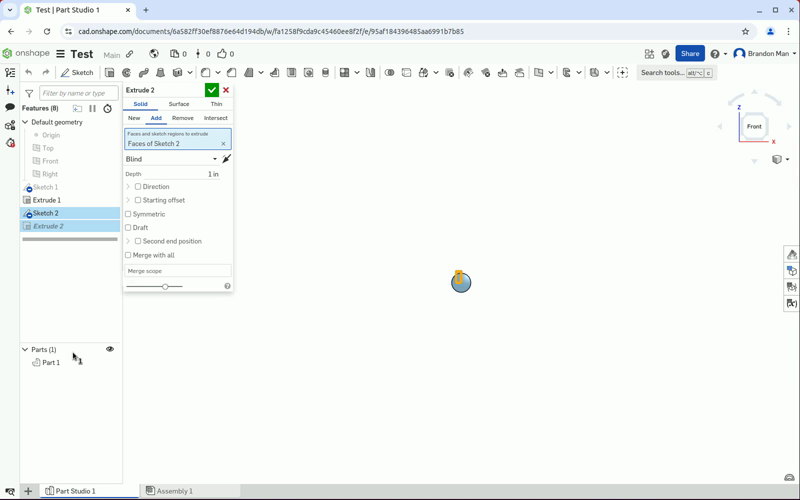
mouse_move(143, 106)
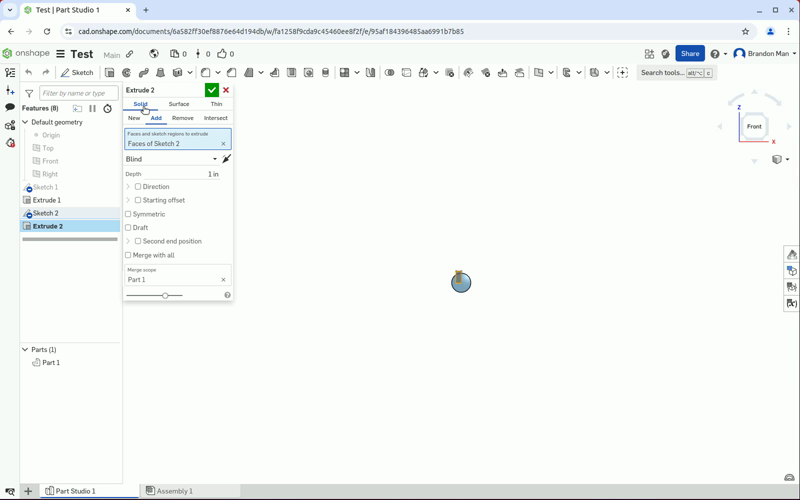
click(143, 106)
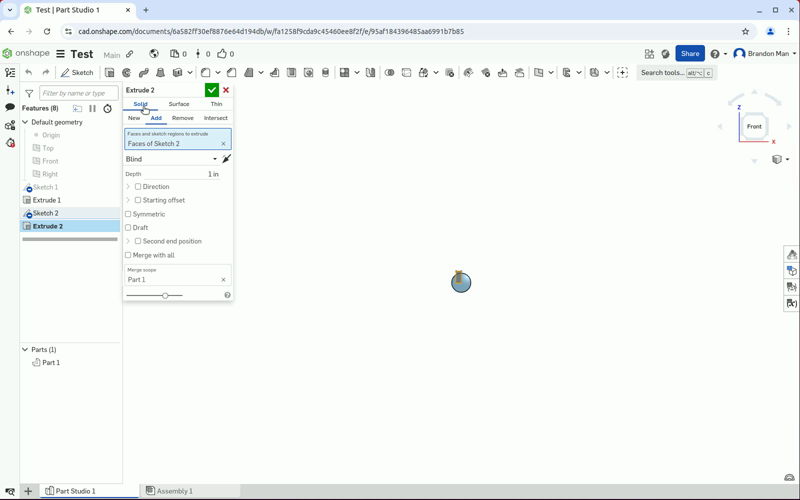
mouse_move(186, 120)
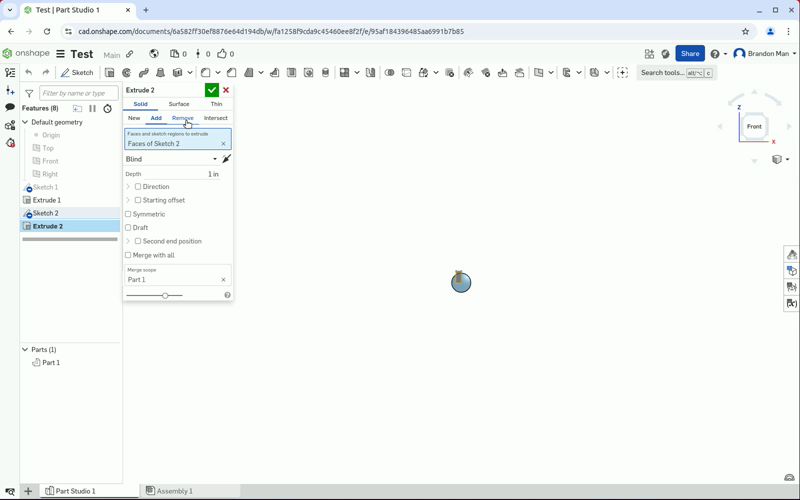
click(186, 120)
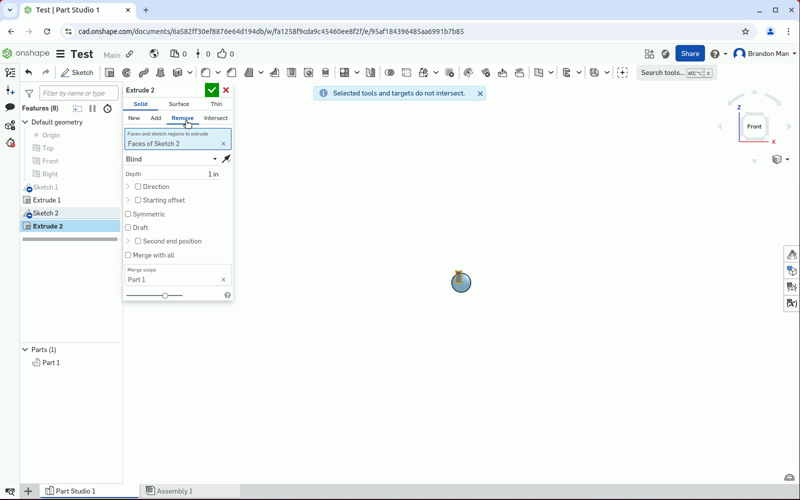
key(tab, 4)
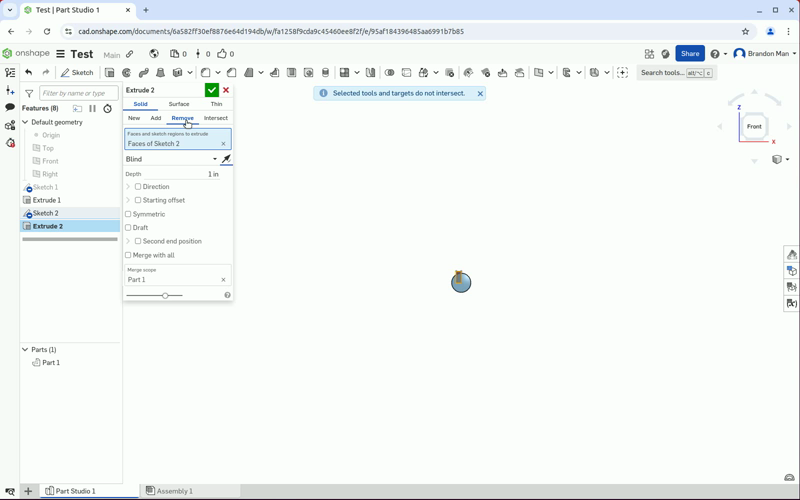
text(-23.83)
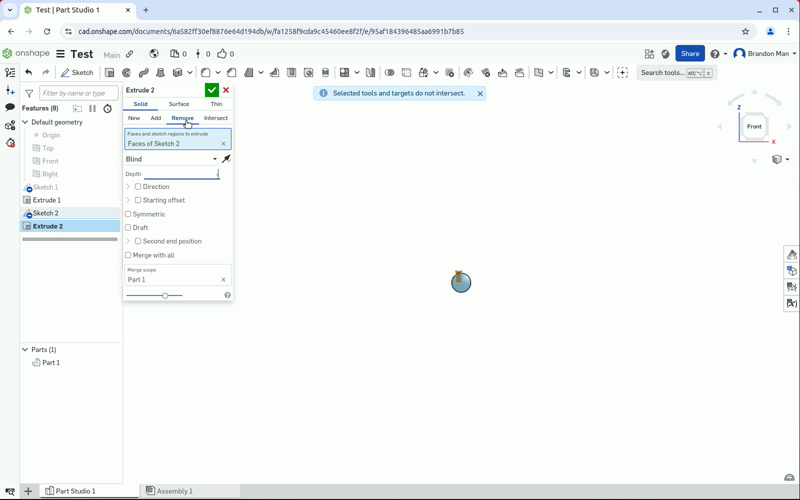
key(tab, 6)
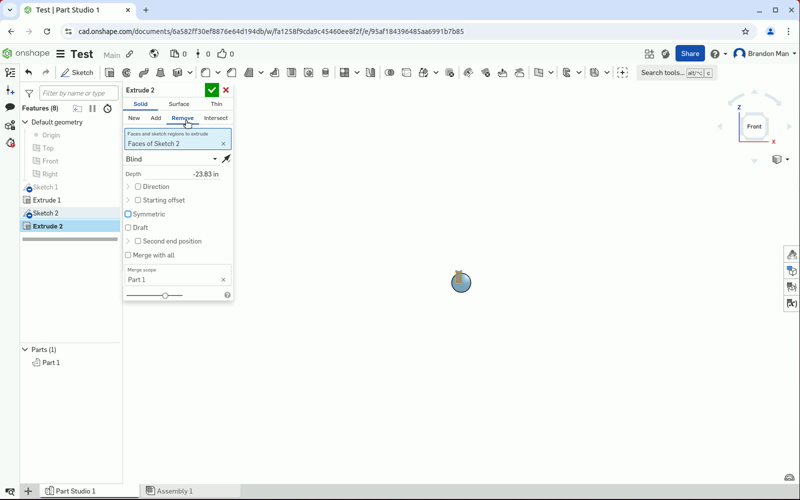
key(space)
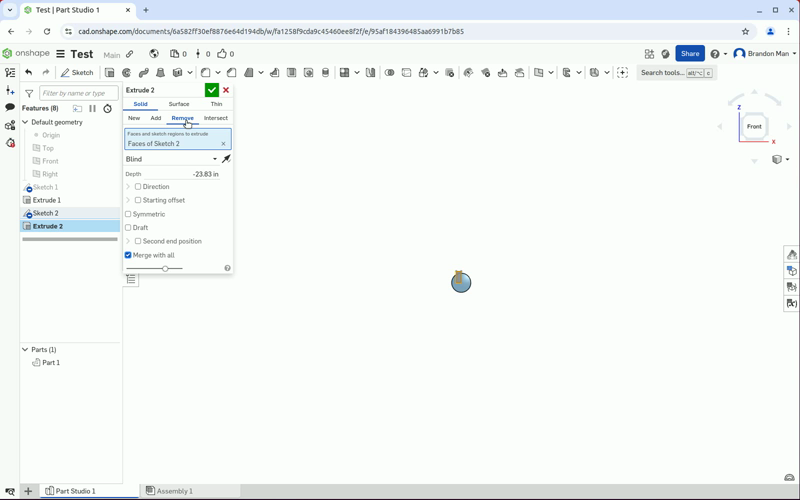
key(enter)
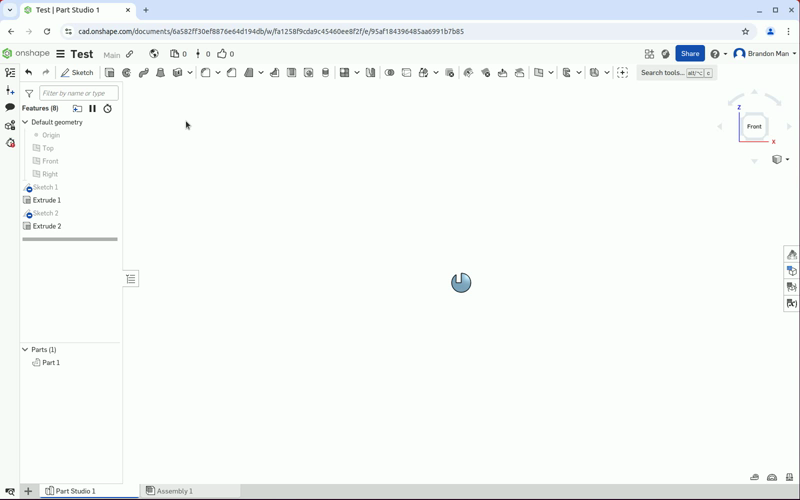
key(shift+h)
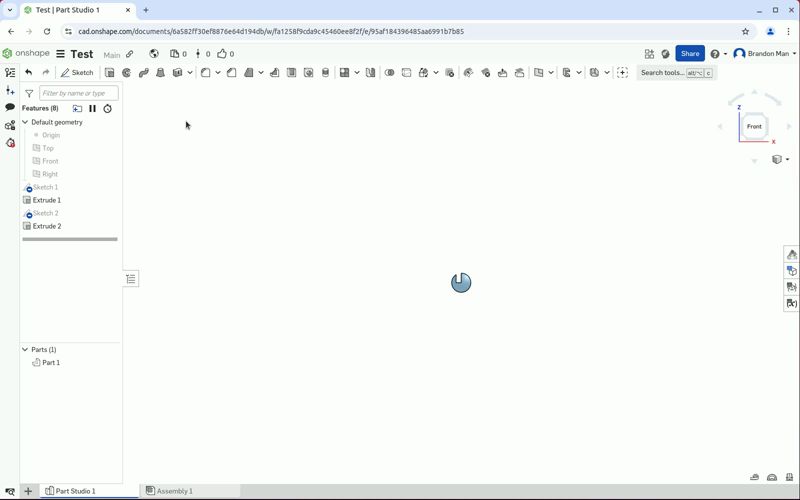
key(shift+h)
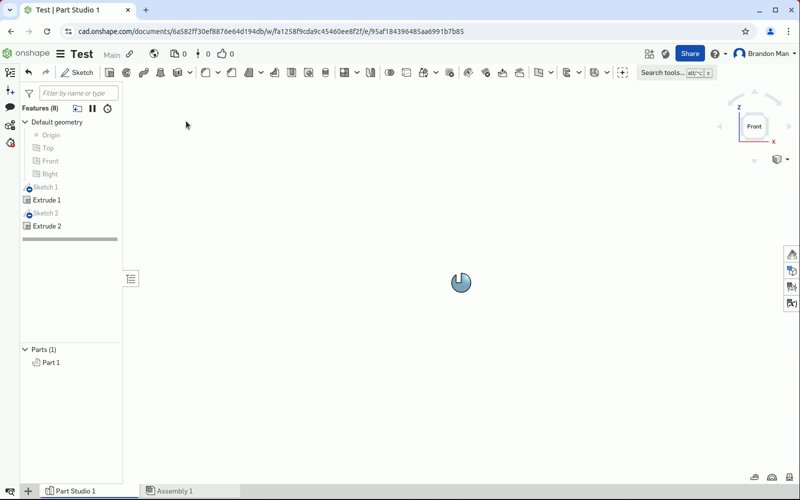
mouse_move(73, 189)
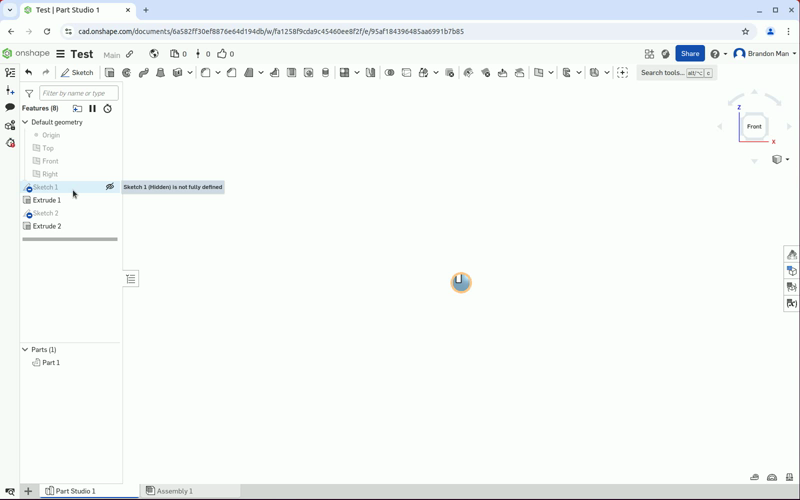
click(73, 189)
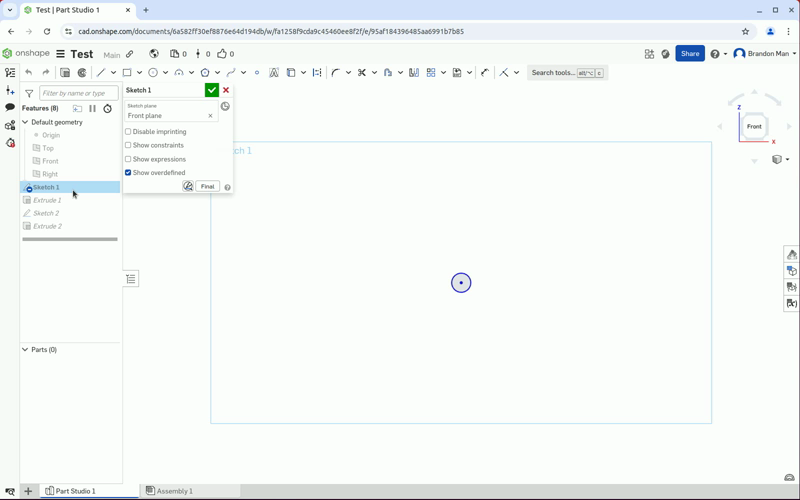
mouse_move(229, 92)
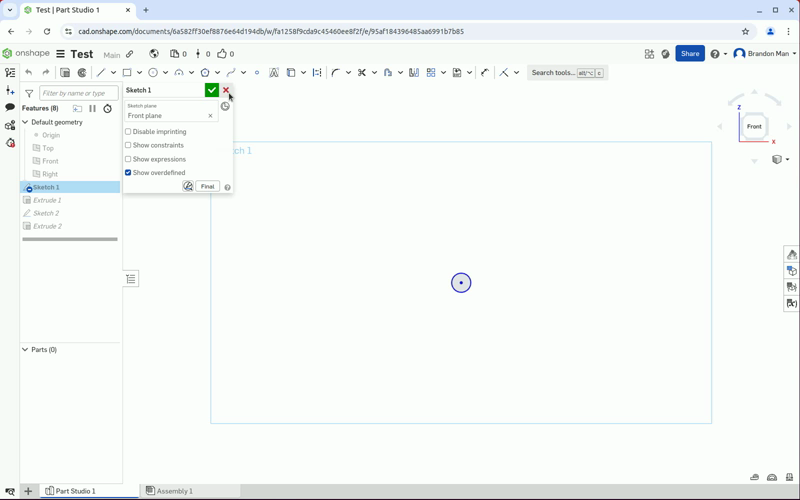
click(229, 92)
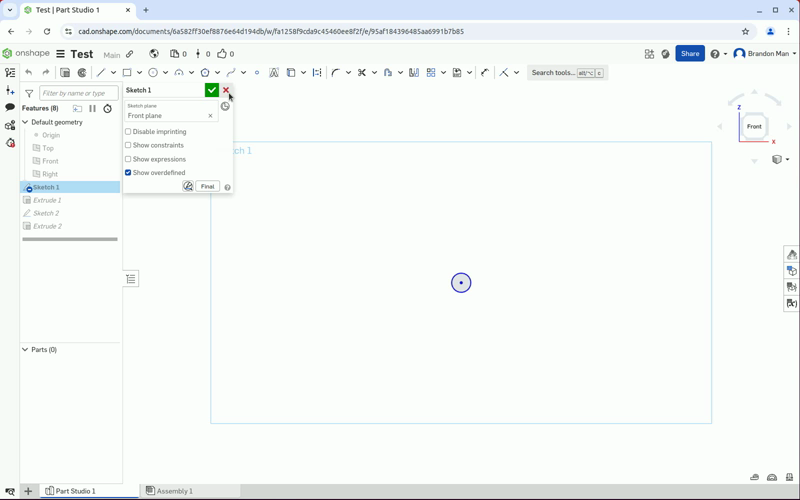
key(shift+s)
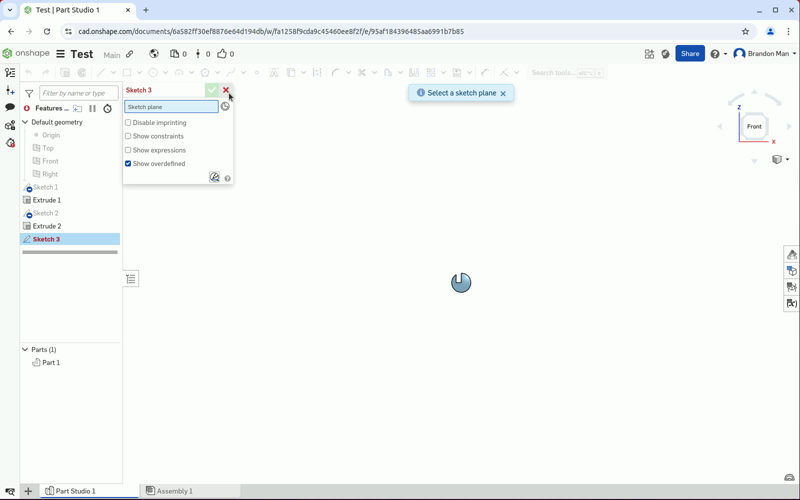
mouse_move(73, 163)
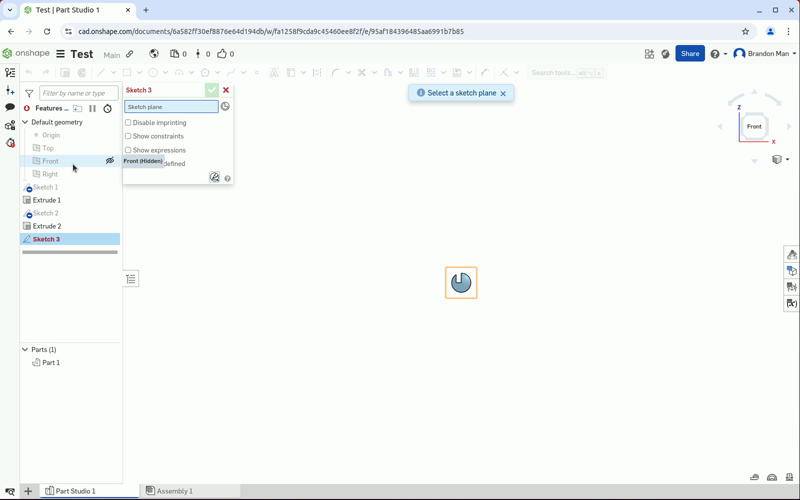
click(73, 163)
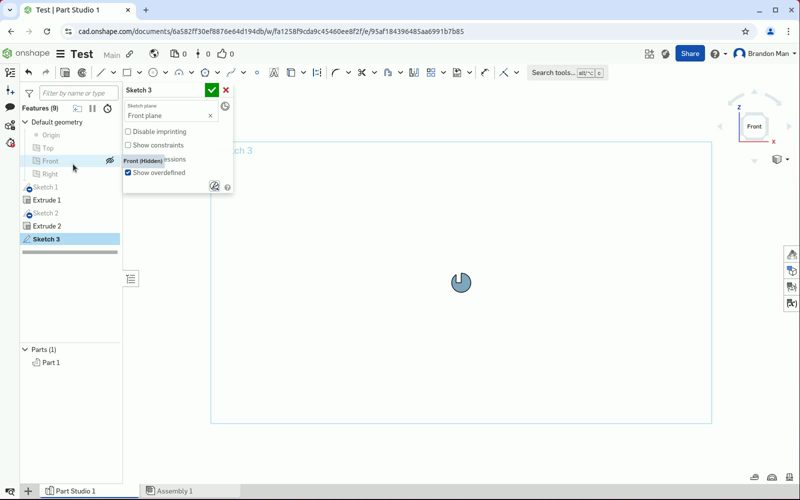
mouse_move(73, 352)
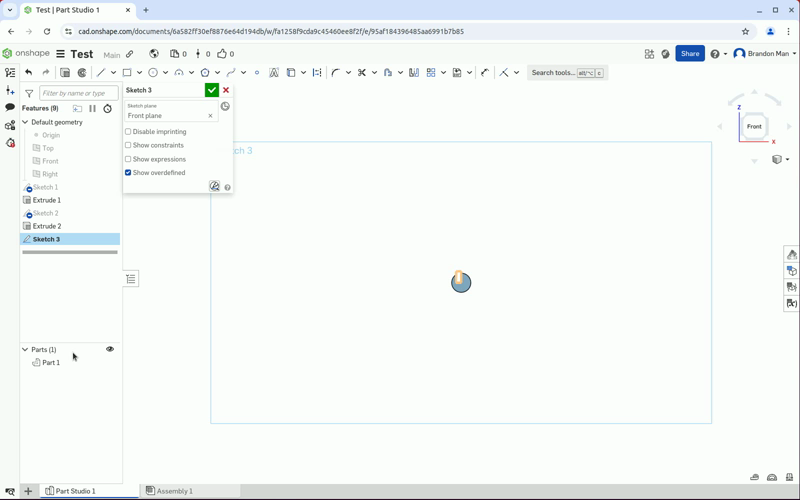
key(y)
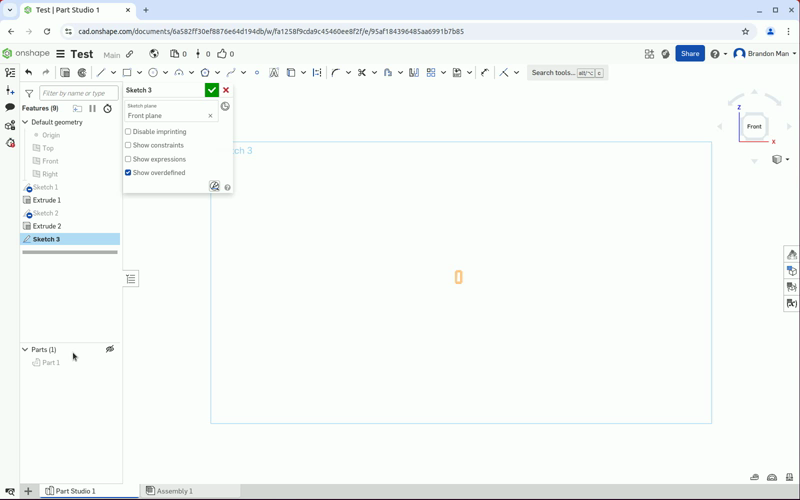
key(l)
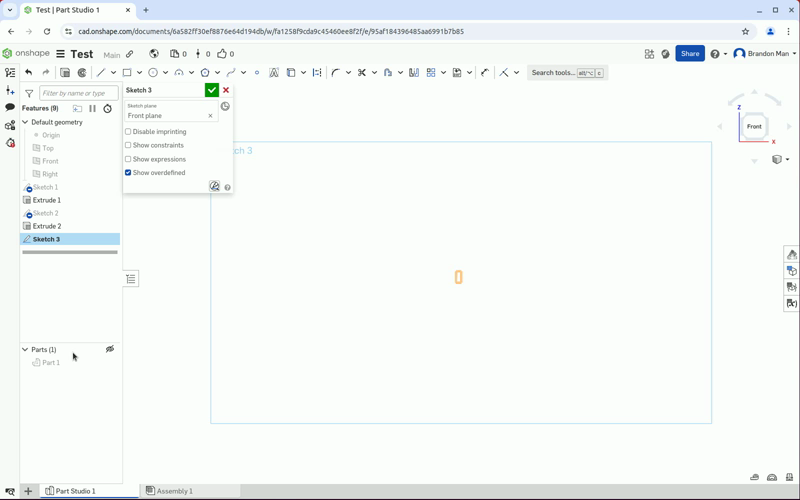
key_down(shift)
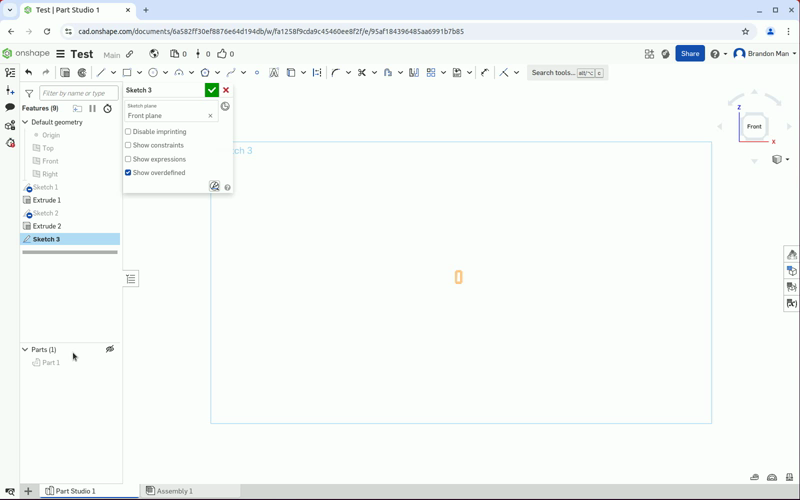
mouse_move(460, 282)
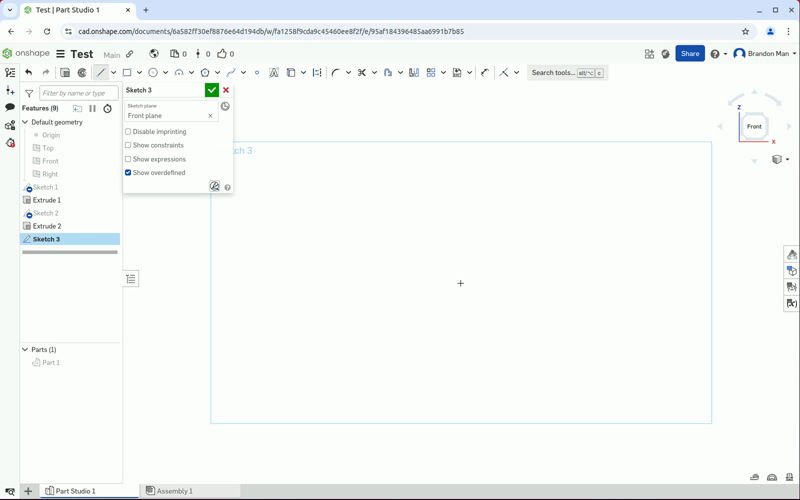
click(460, 282)
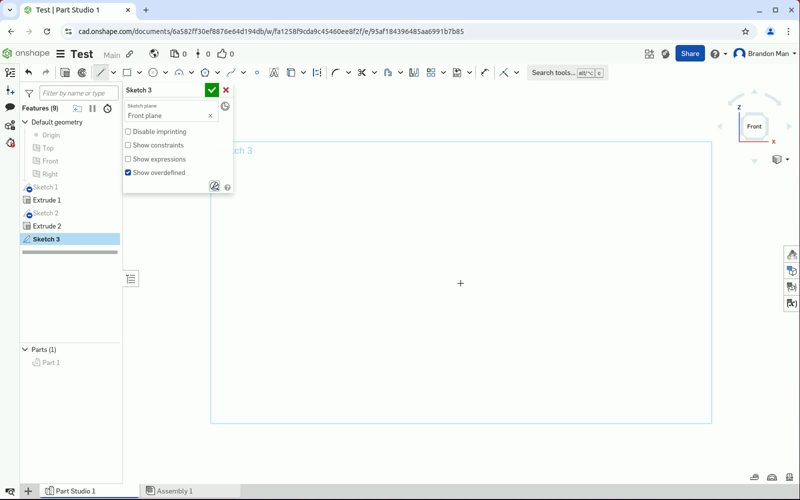
key_up(shift)
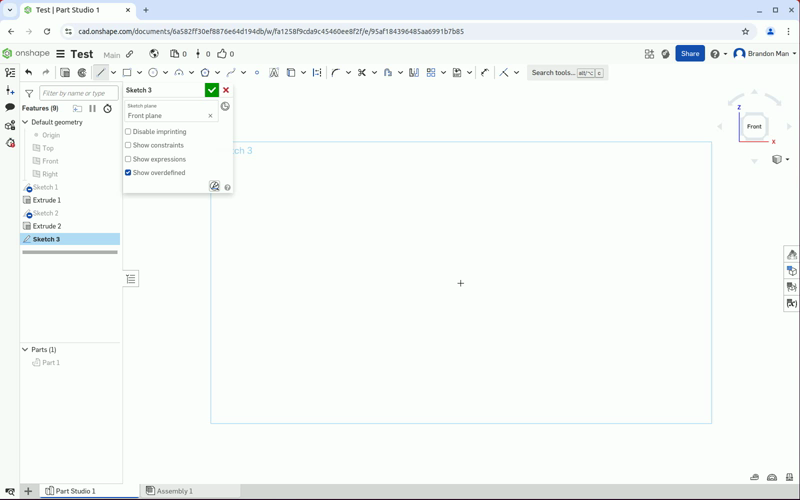
key_down(shift)
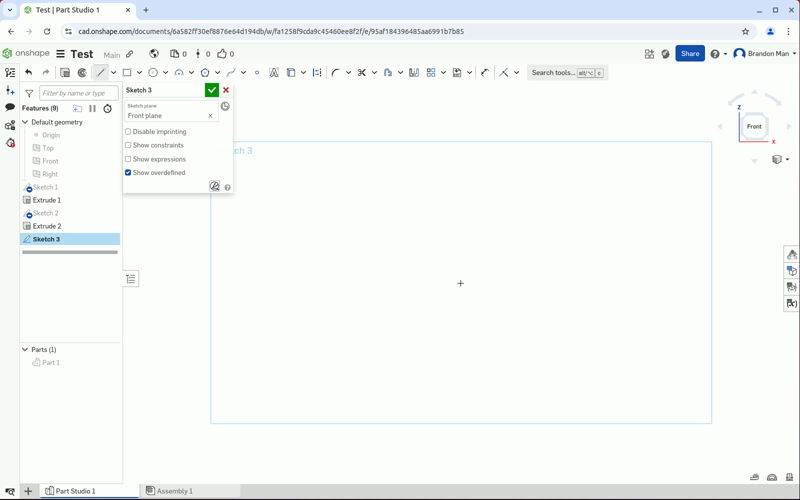
mouse_move(490, 282)
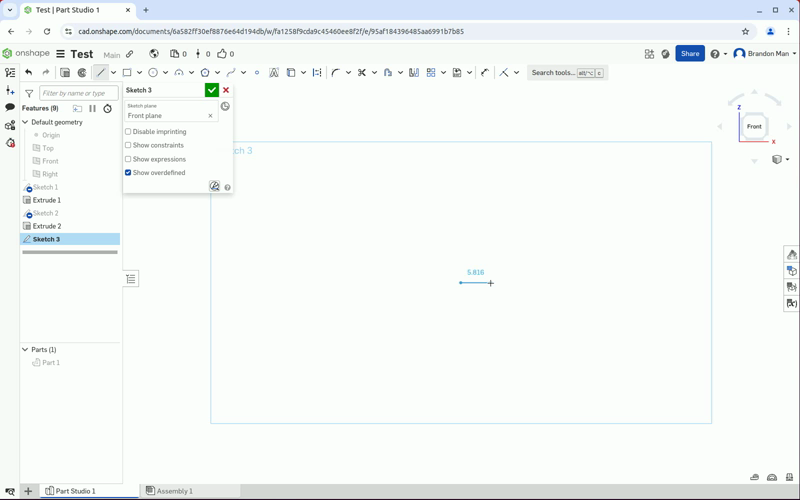
mouse_move(465, 282)
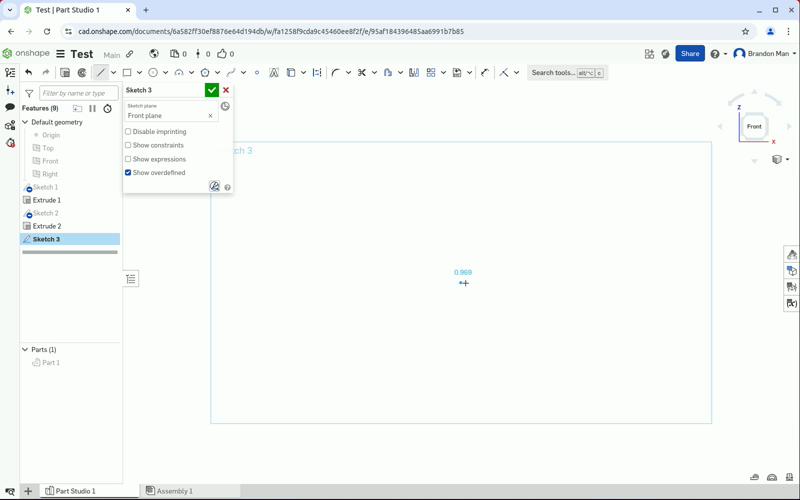
scroll(6)
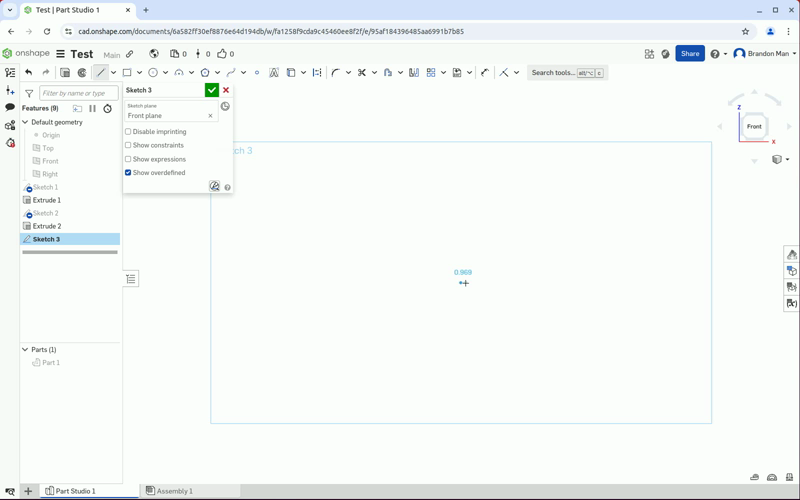
scroll(6)
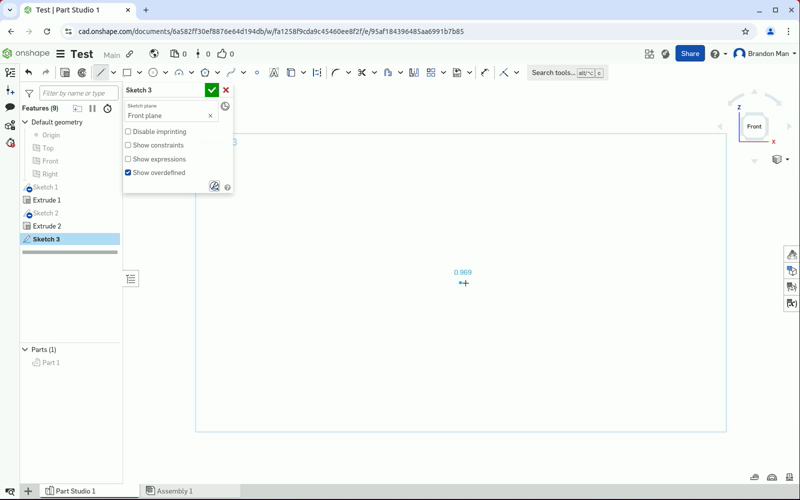
scroll(6)
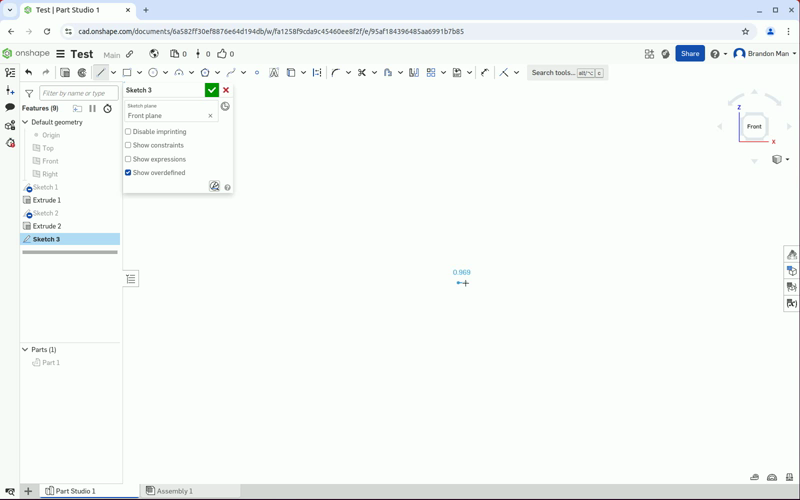
scroll(6)
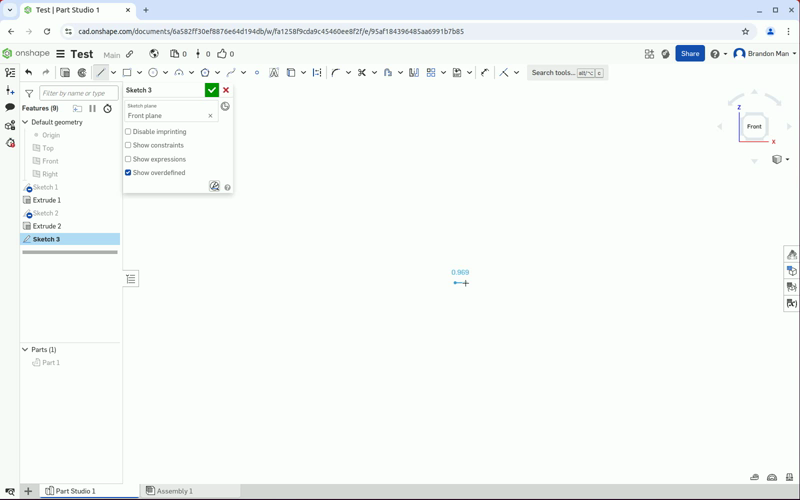
scroll(6)
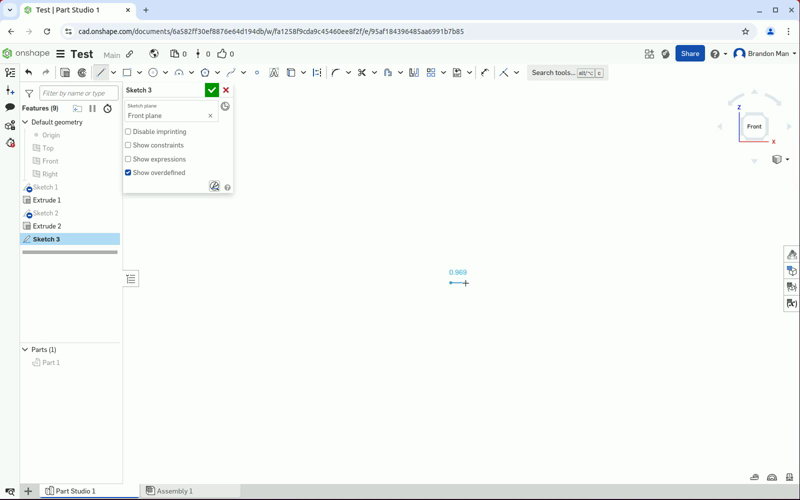
scroll(6)
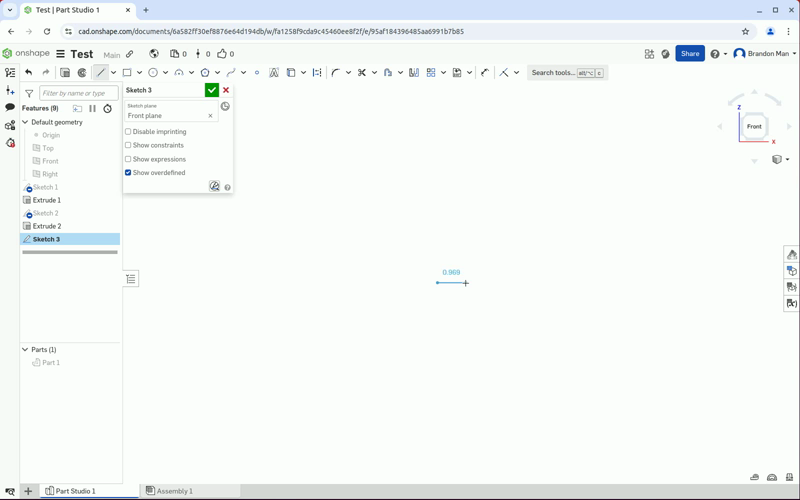
scroll(6)
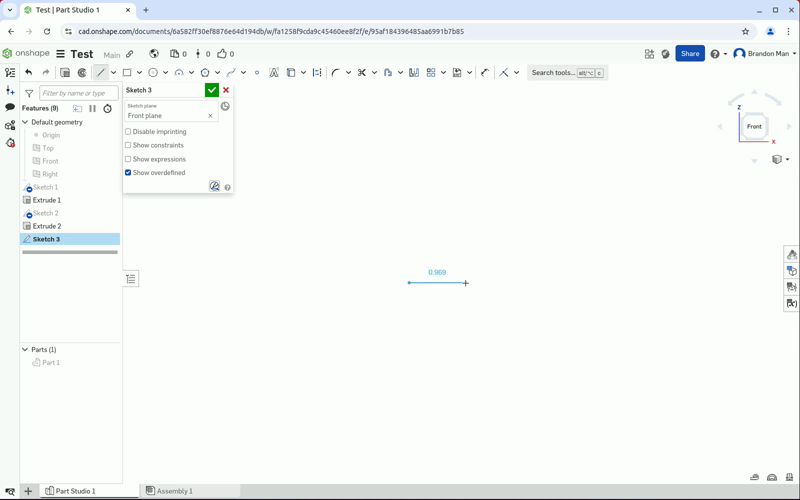
click(465, 282)
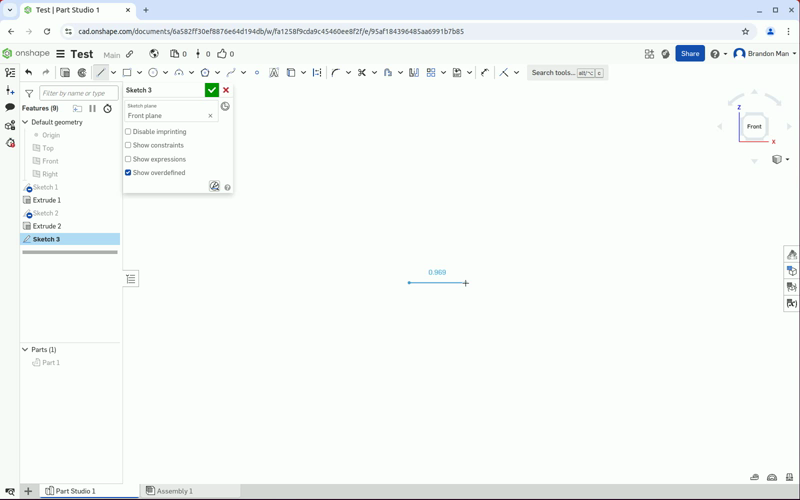
scroll(-6)
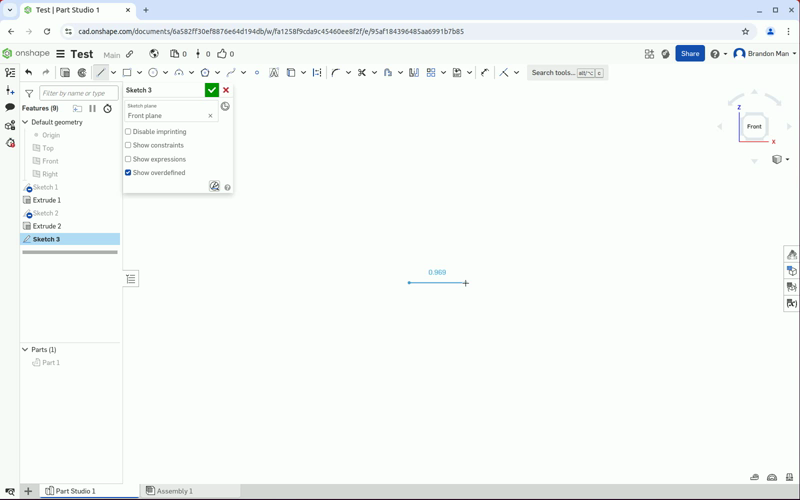
scroll(-6)
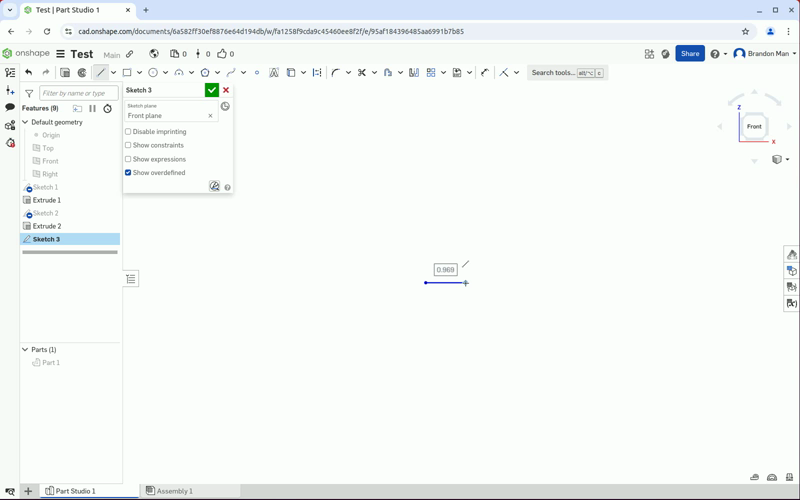
scroll(-6)
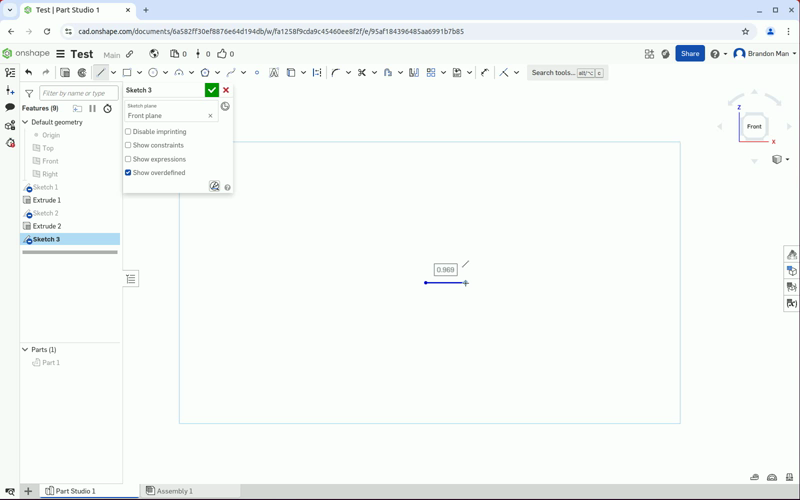
scroll(-6)
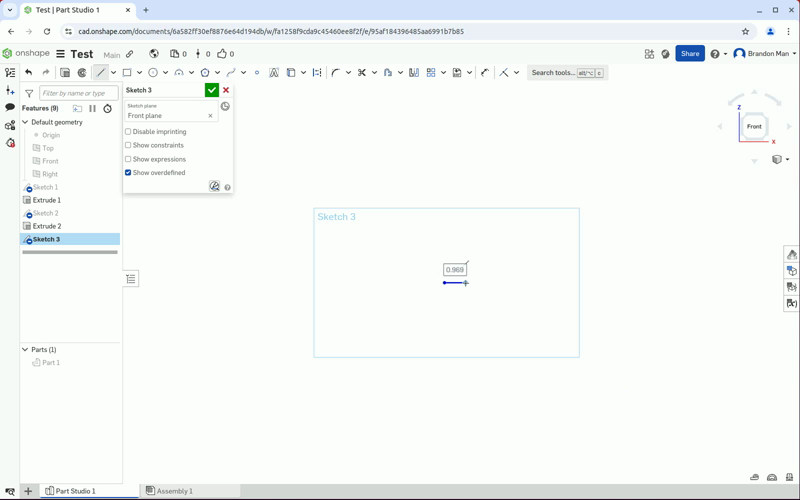
scroll(-6)
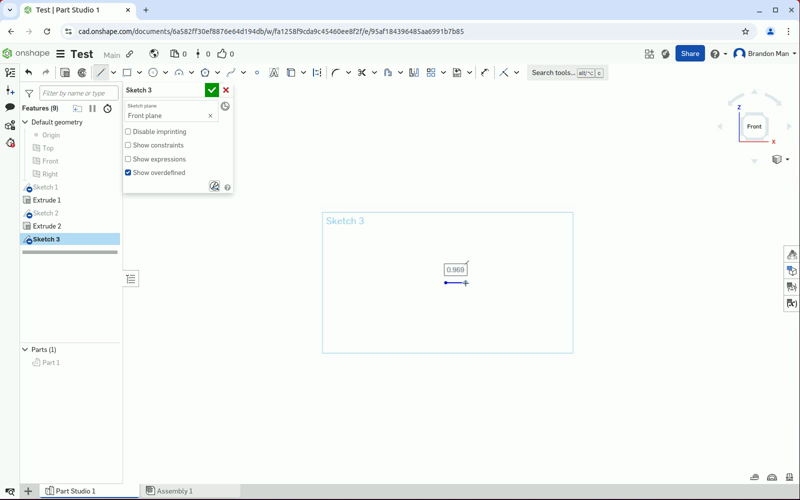
scroll(-6)
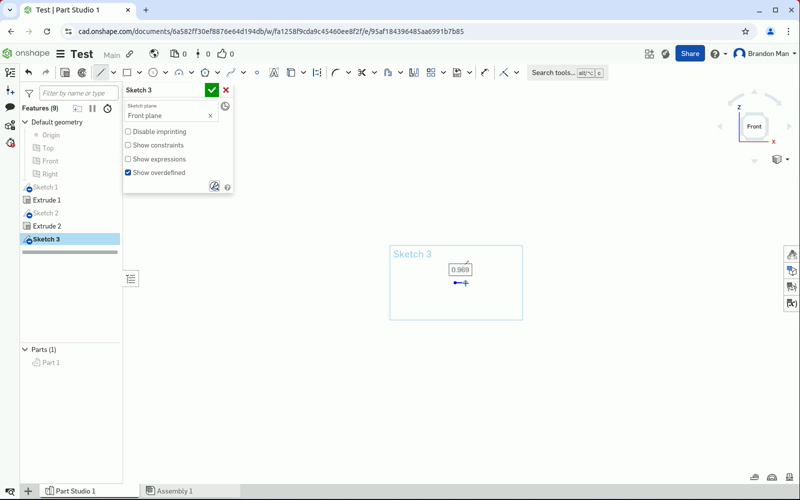
scroll(-6)
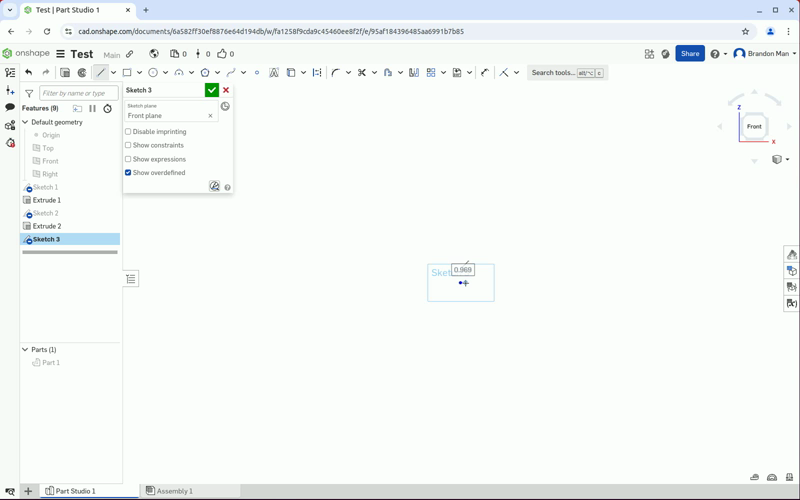
key_up(shift)
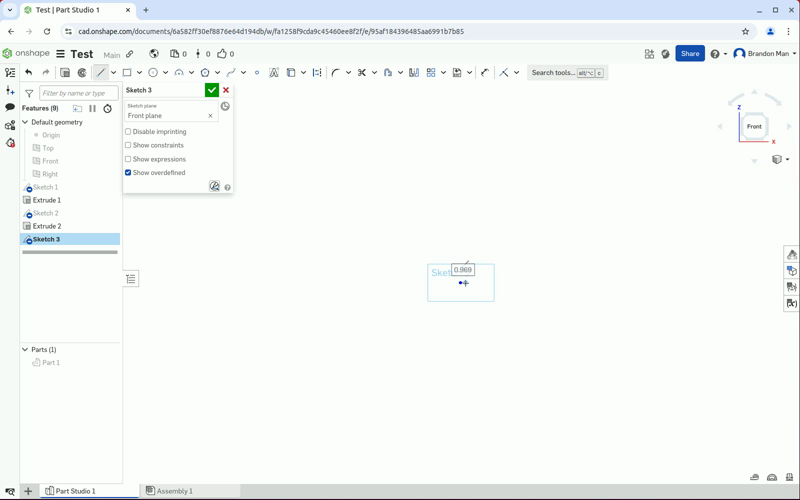
key_down(shift)
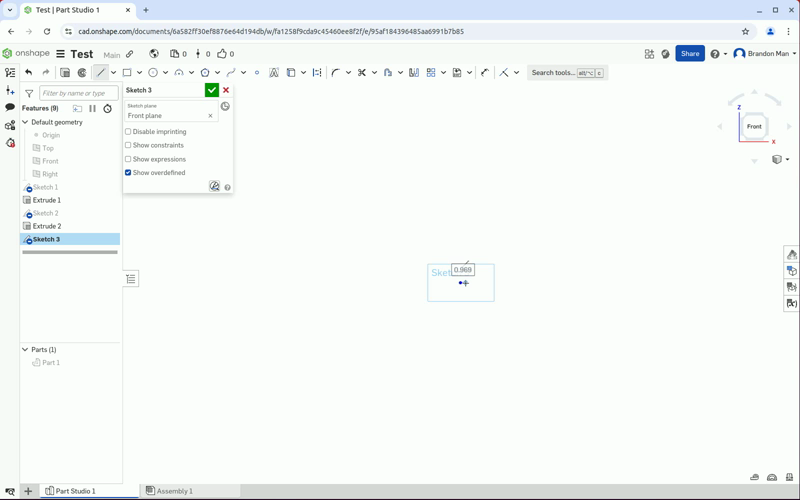
mouse_move(495, 282)
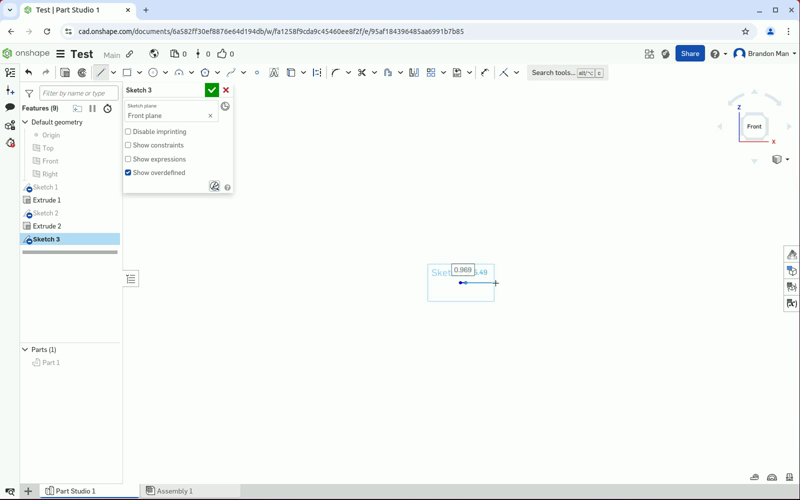
mouse_move(465, 271)
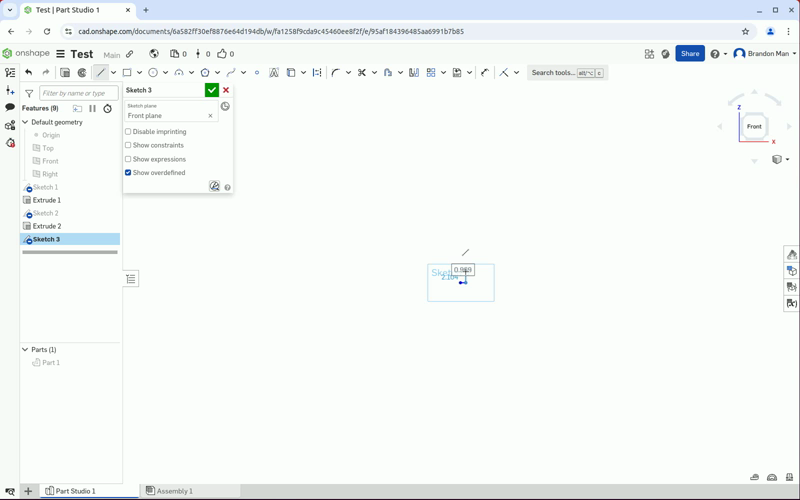
click(465, 271)
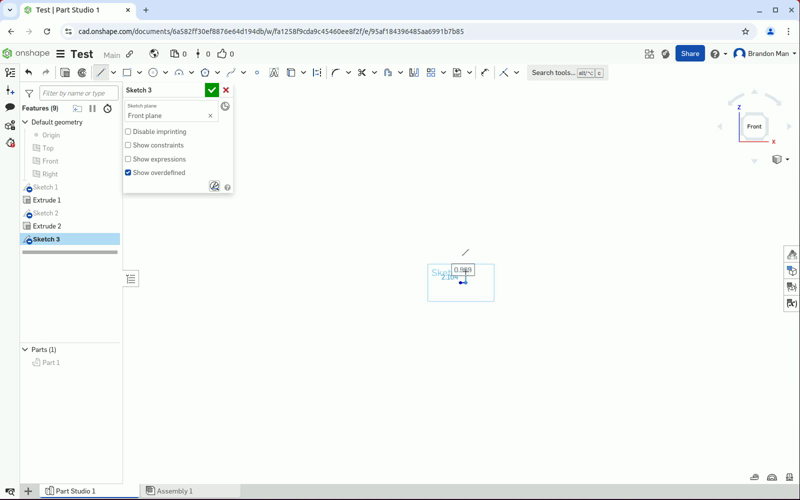
key_up(shift)
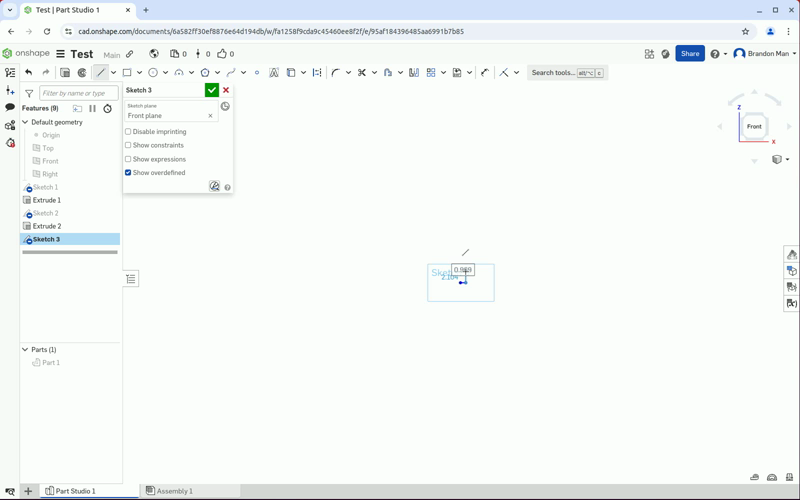
key_down(shift)
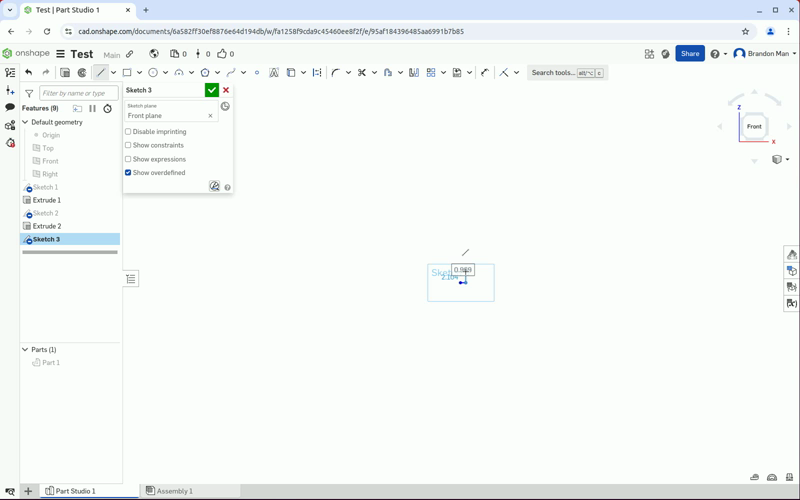
mouse_move(495, 271)
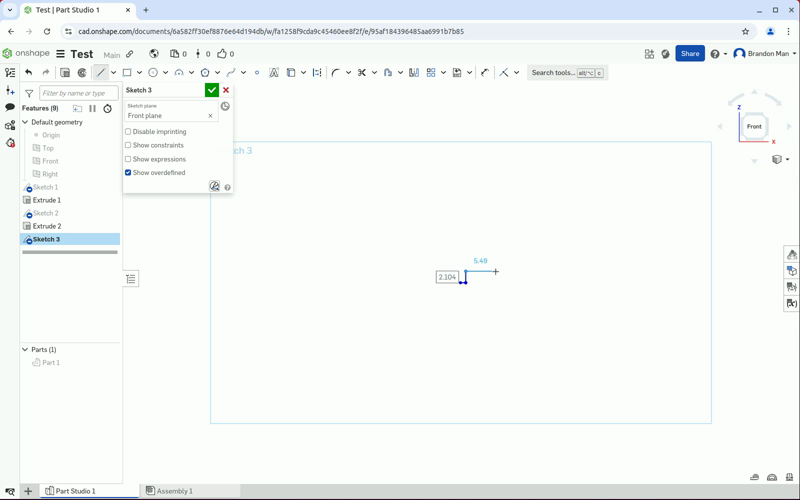
mouse_move(460, 271)
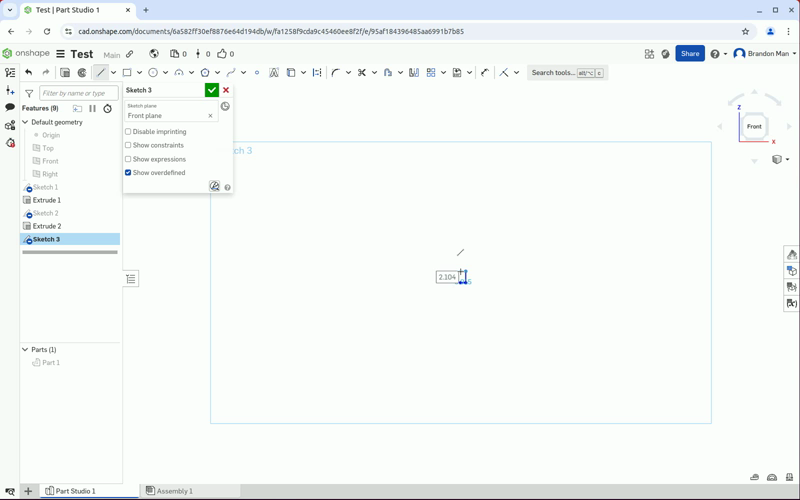
scroll(6)
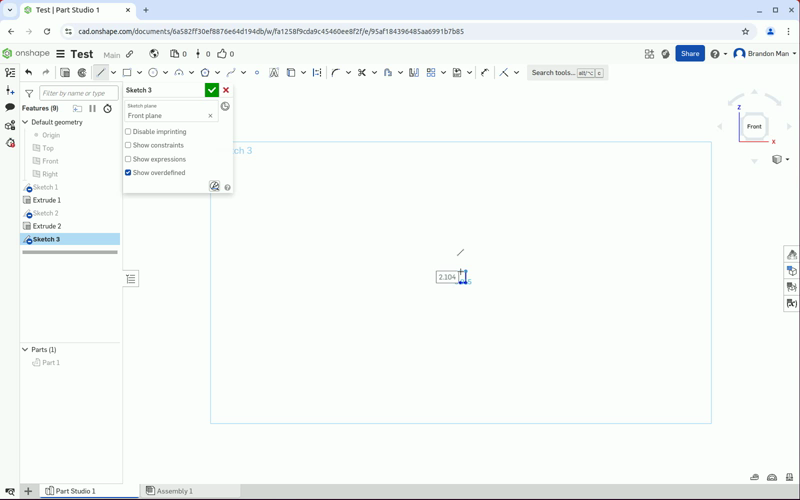
scroll(6)
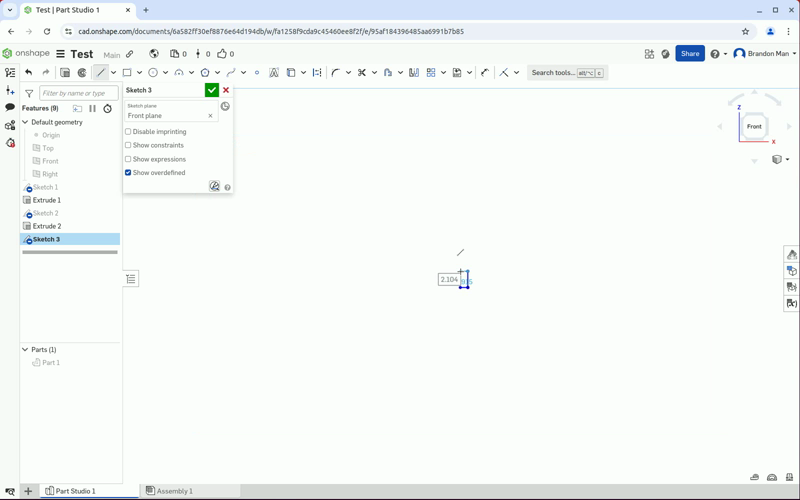
scroll(6)
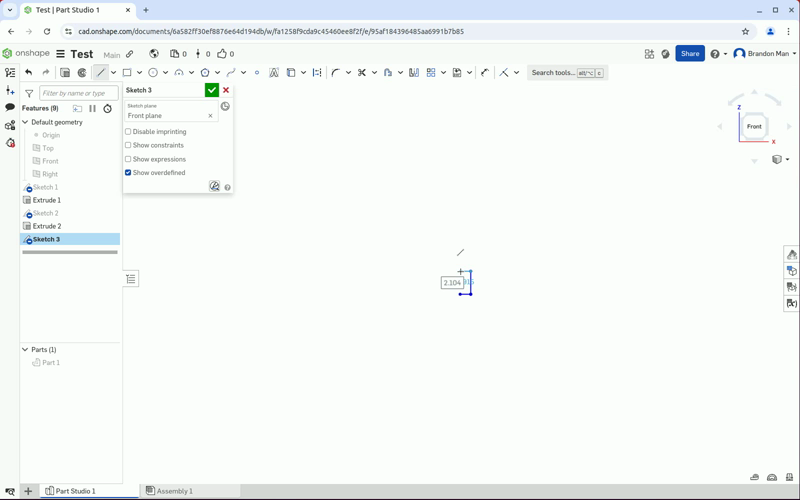
scroll(6)
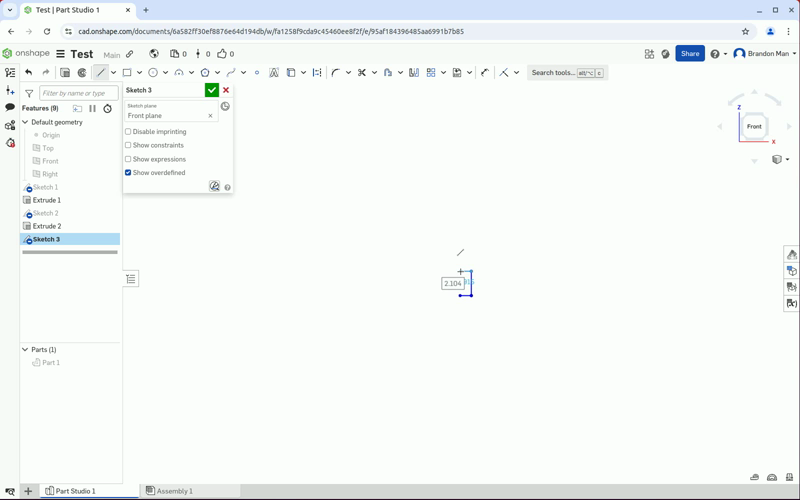
scroll(6)
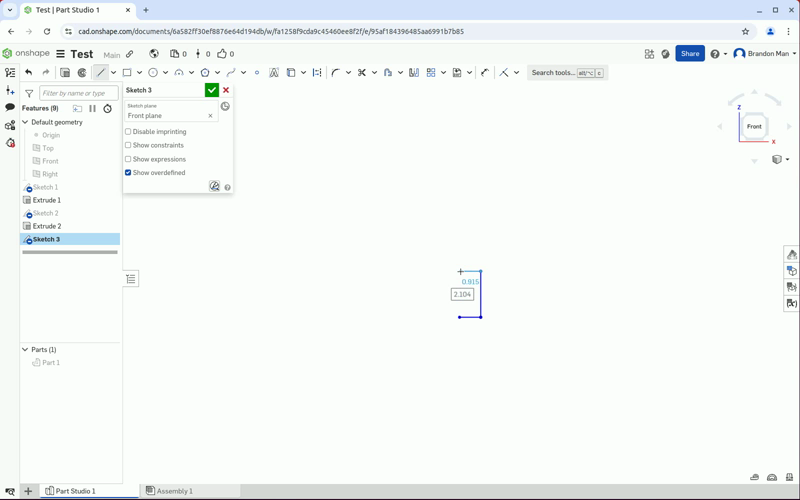
scroll(6)
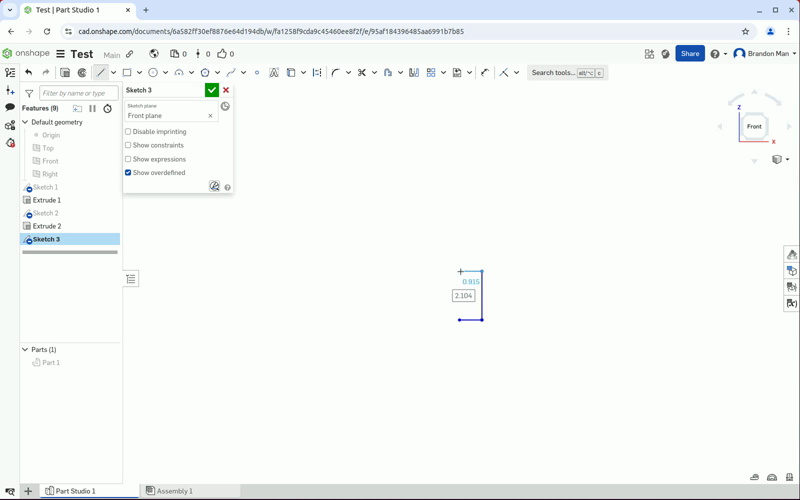
scroll(6)
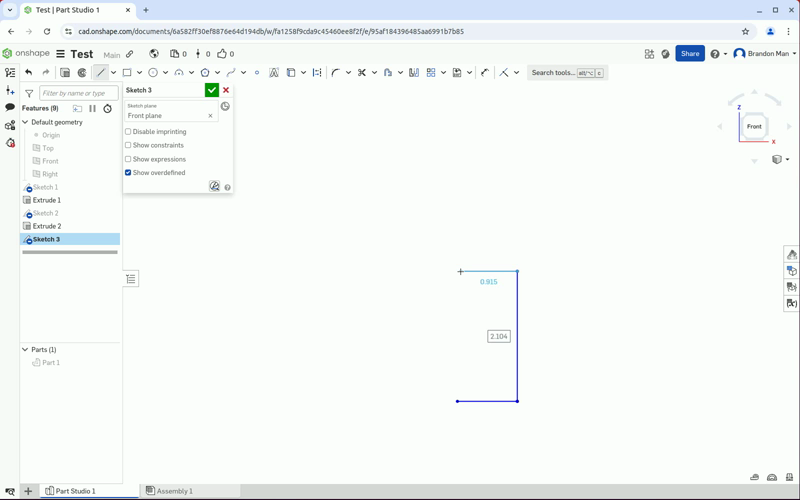
click(460, 271)
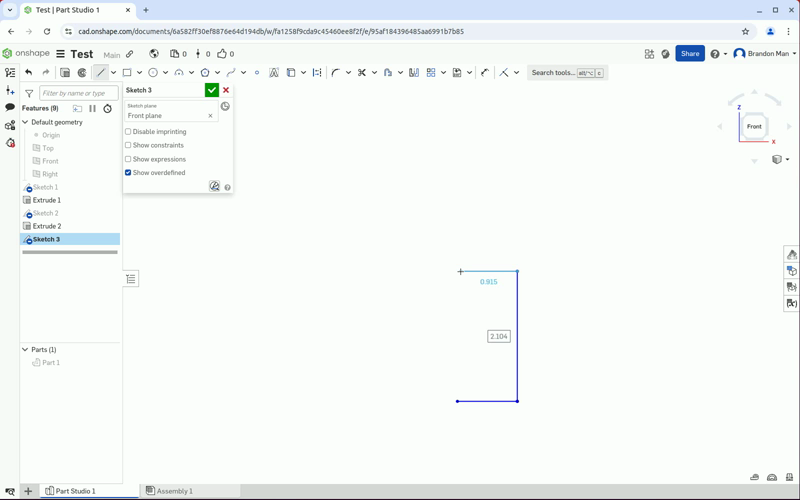
scroll(-6)
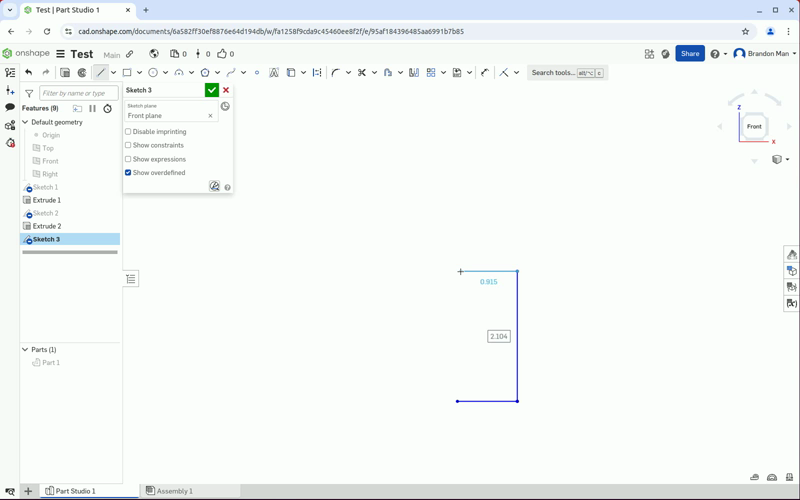
scroll(-6)
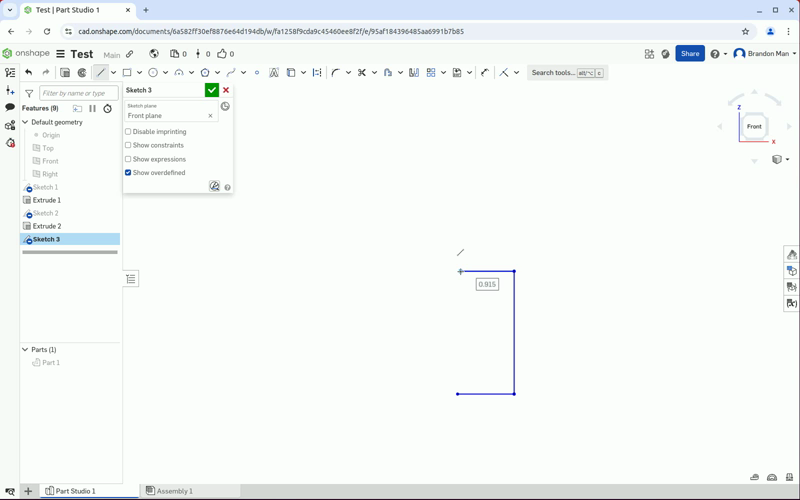
scroll(-6)
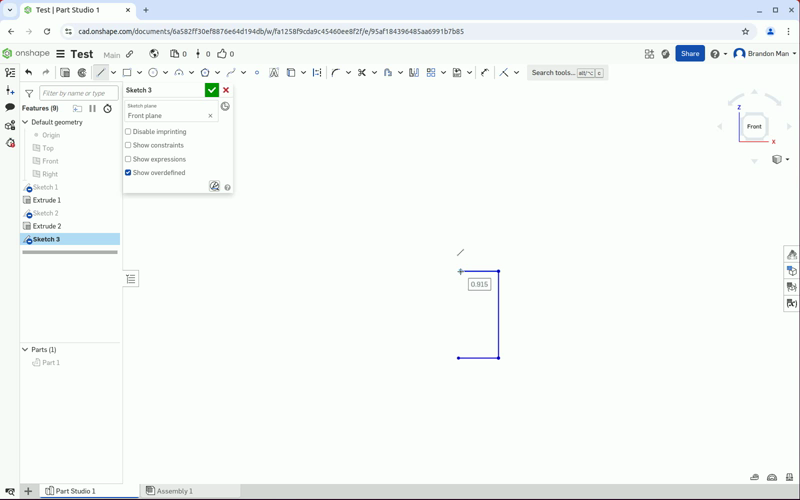
scroll(-6)
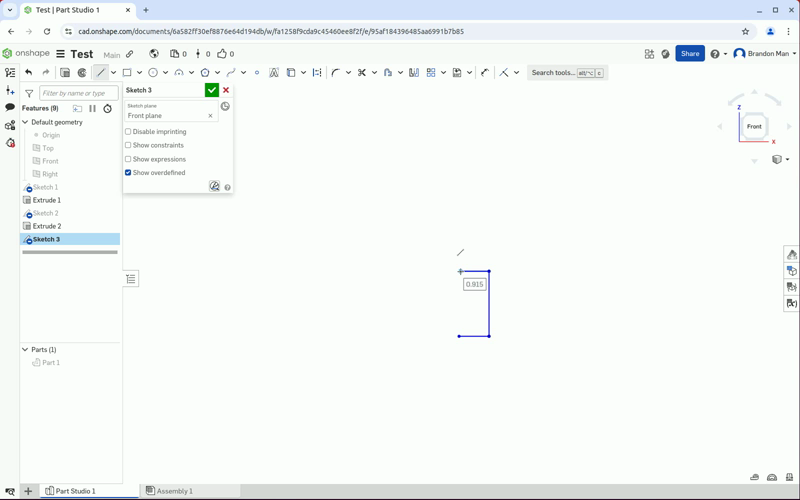
scroll(-6)
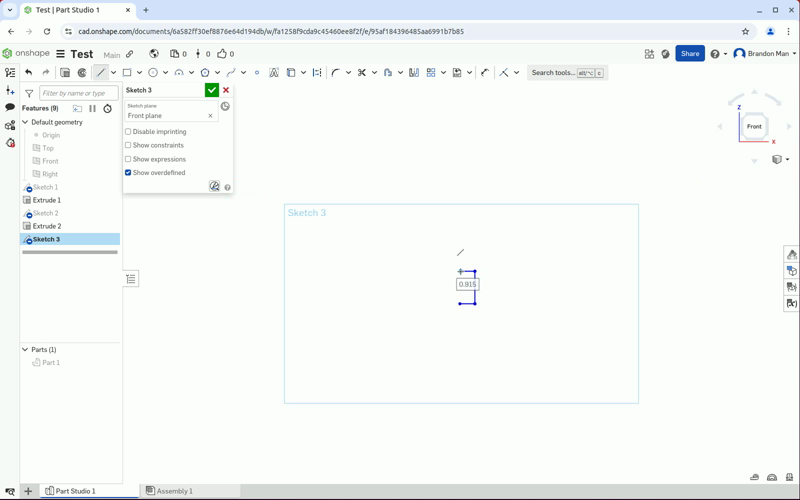
scroll(-6)
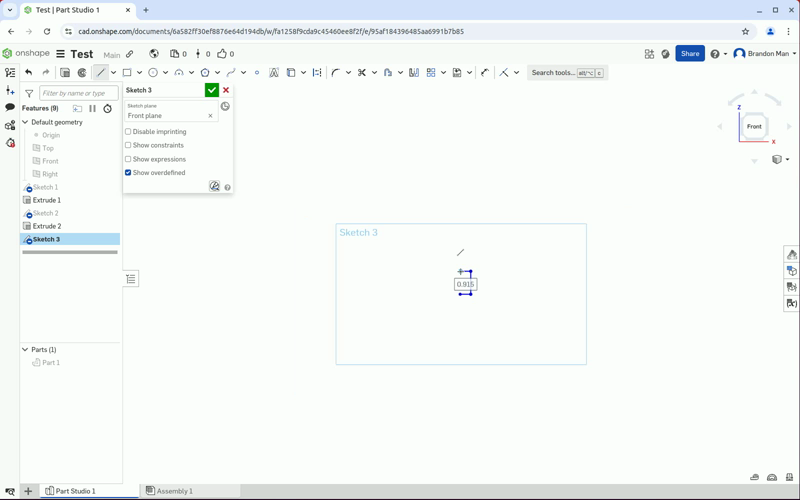
scroll(-6)
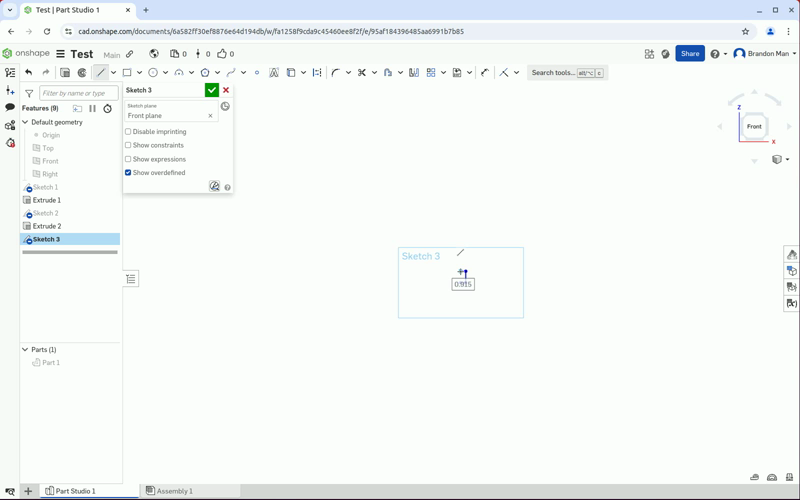
key_up(shift)
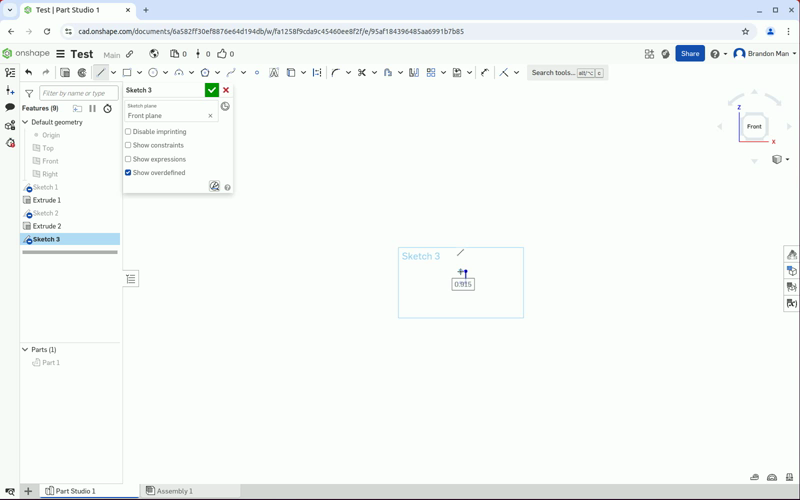
mouse_move(490, 271)
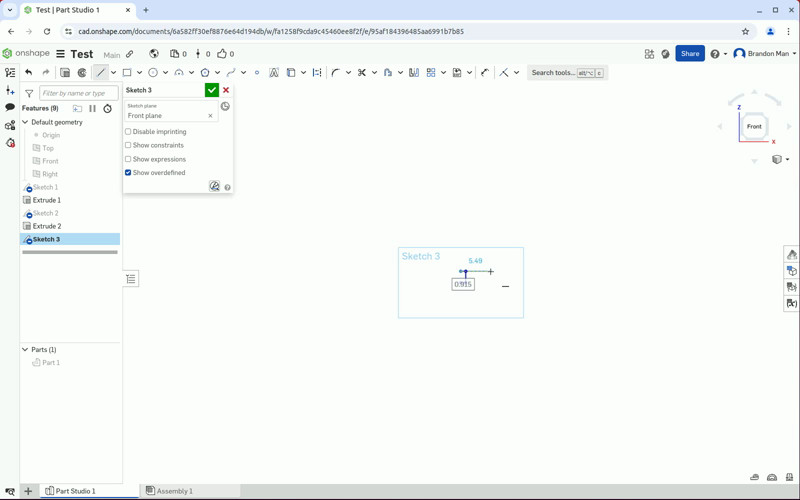
key_down(shift)
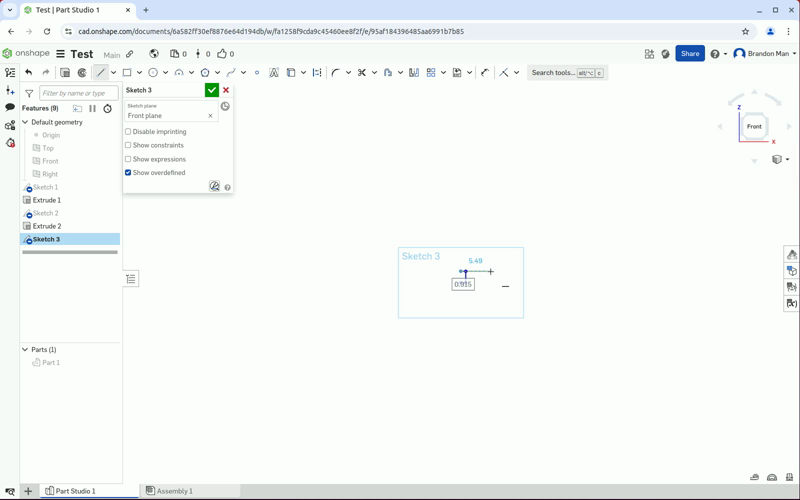
mouse_move(460, 282)
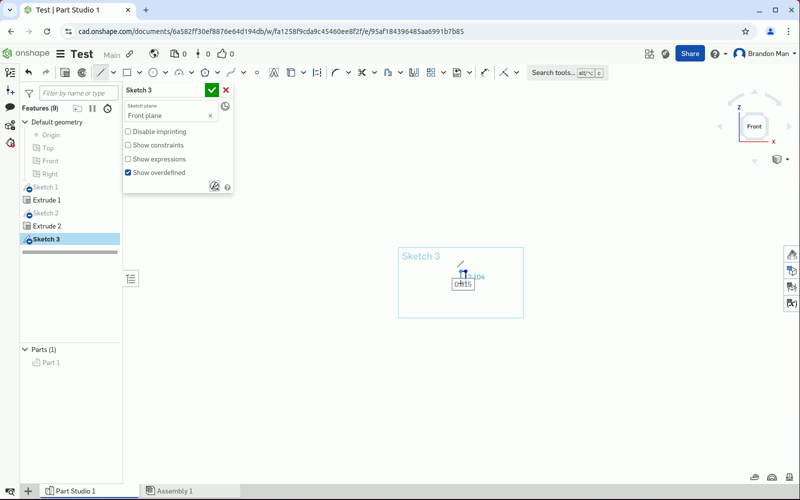
key_up(shift)
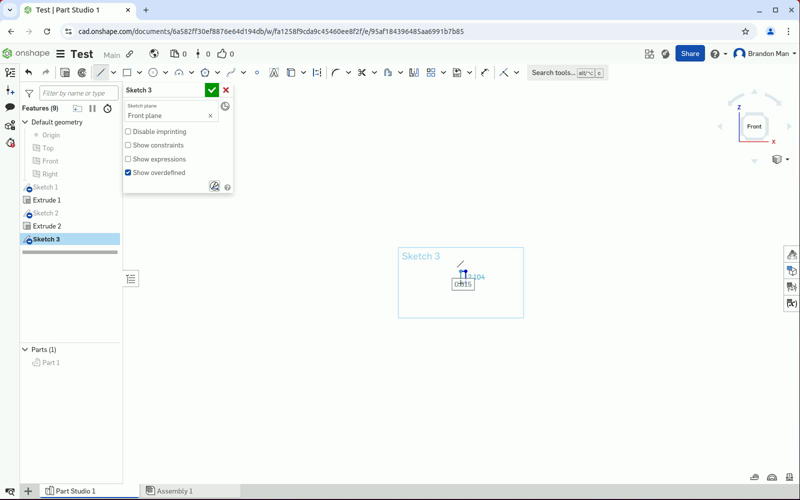
click(460, 282)
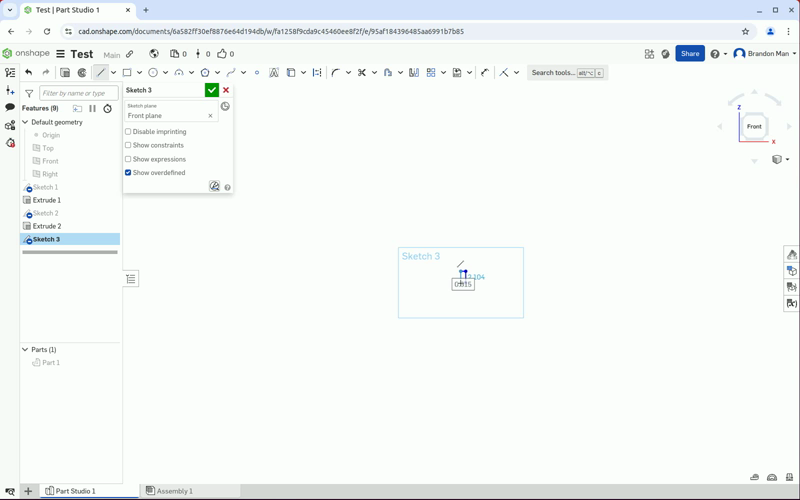
key(esc)
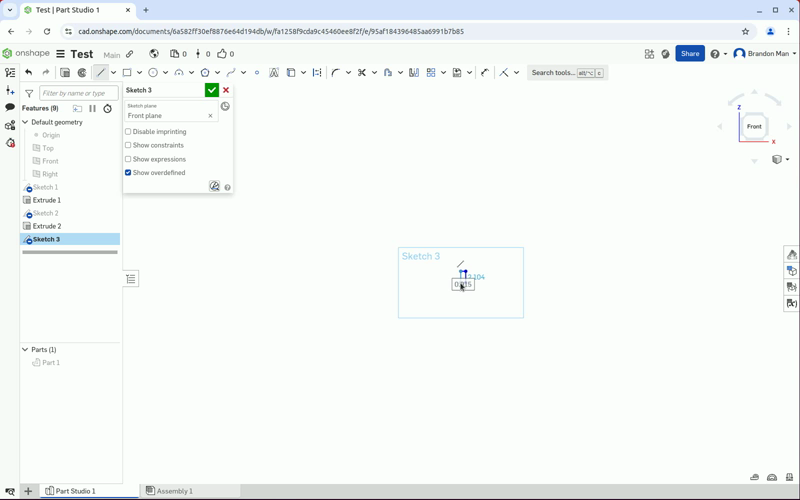
mouse_move(462, 273)
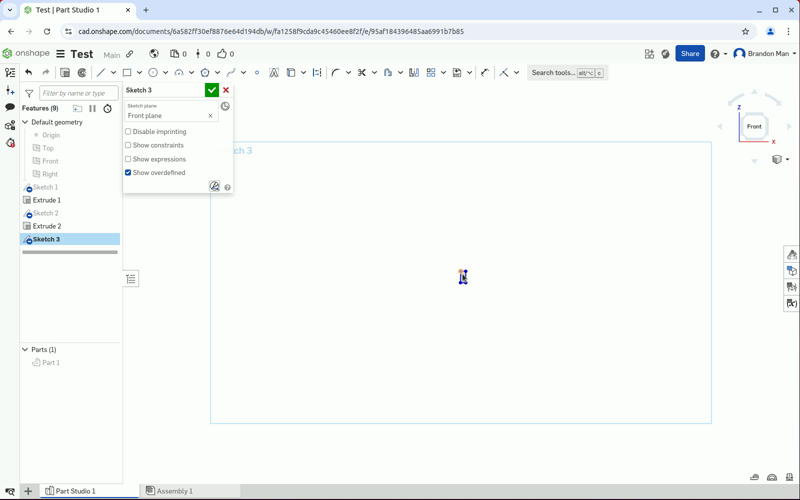
scroll(6)
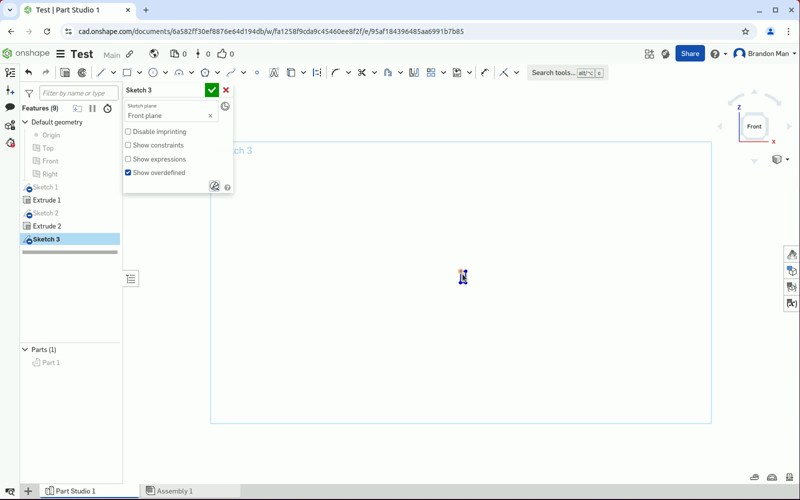
scroll(6)
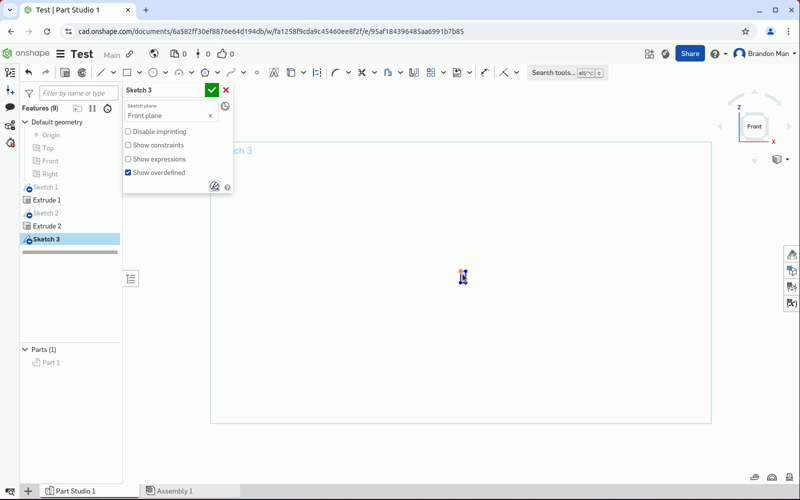
scroll(6)
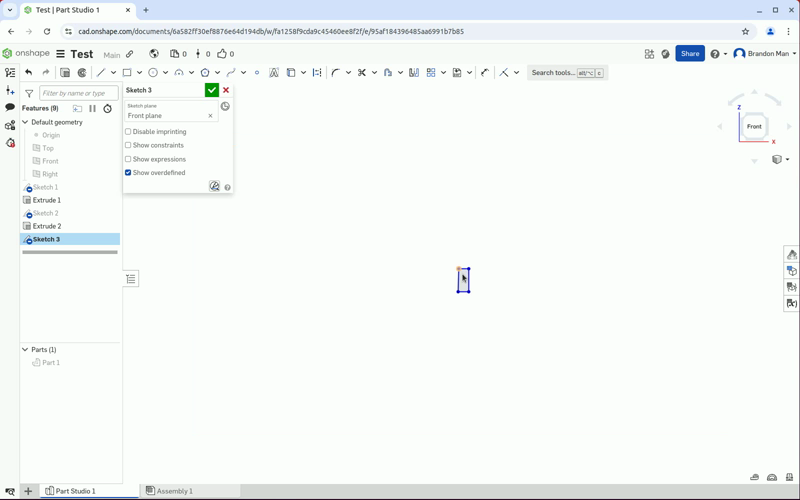
scroll(6)
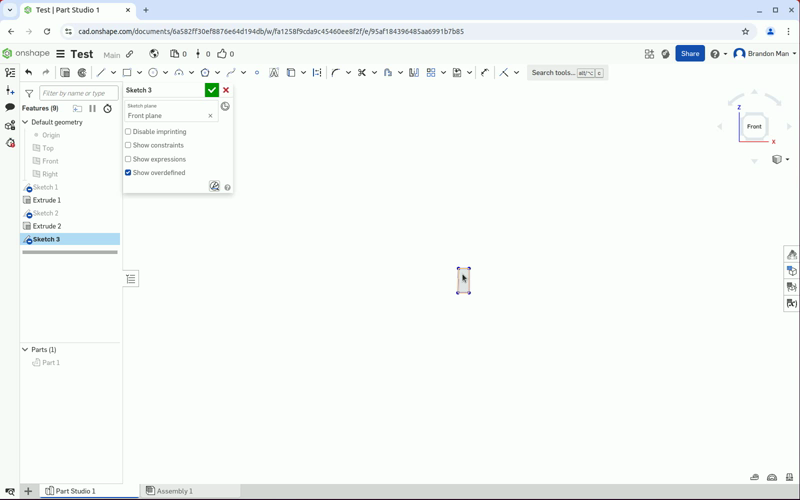
scroll(6)
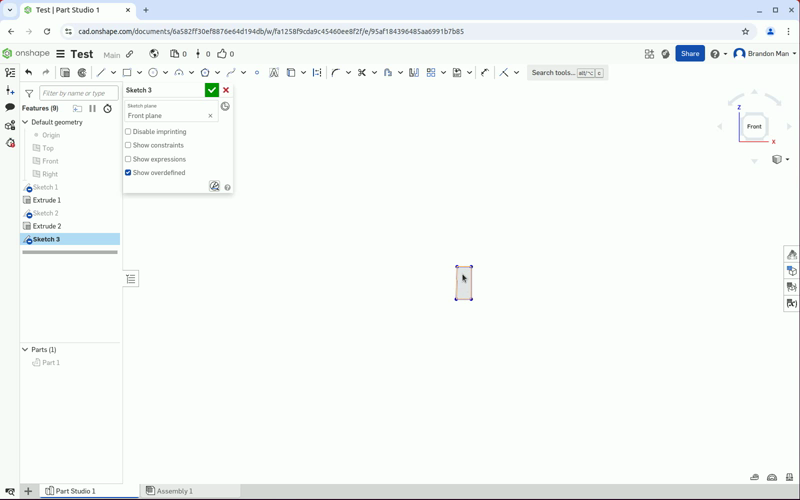
scroll(6)
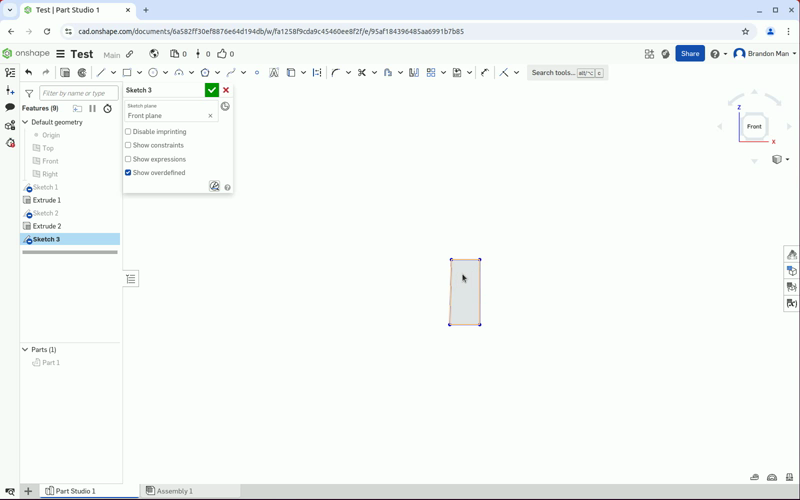
scroll(6)
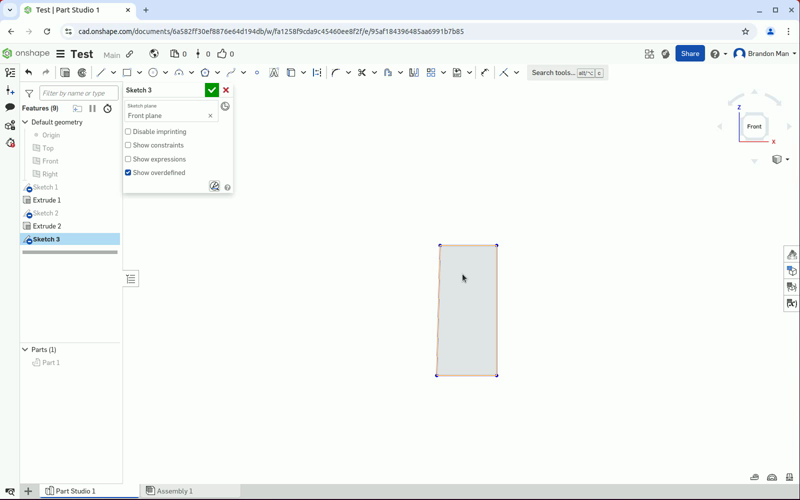
click(462, 273)
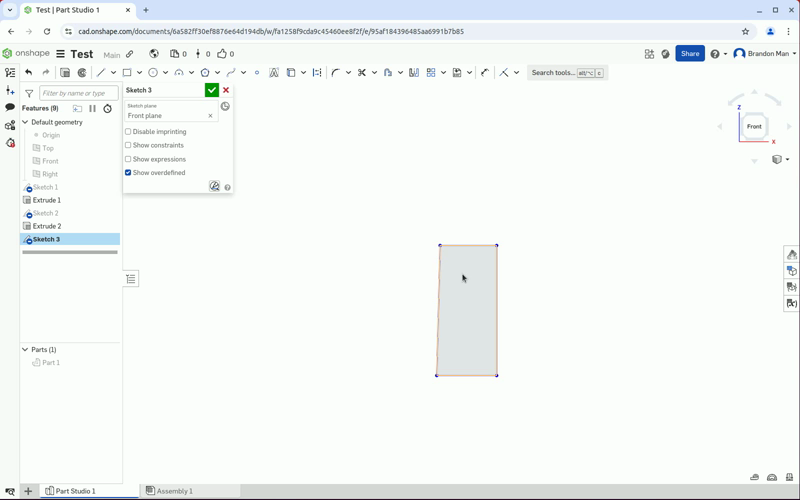
scroll(-6)
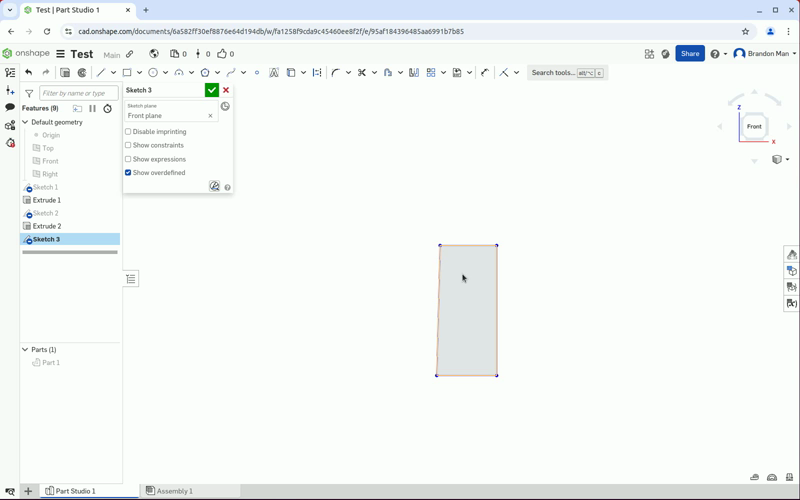
scroll(-6)
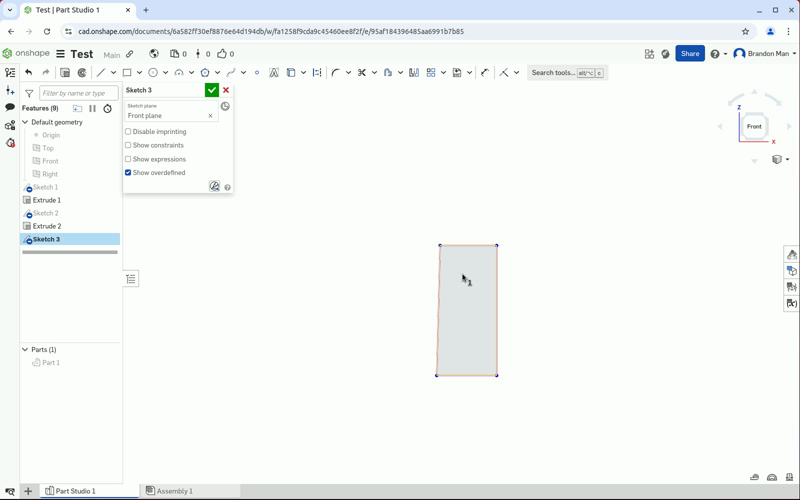
scroll(-6)
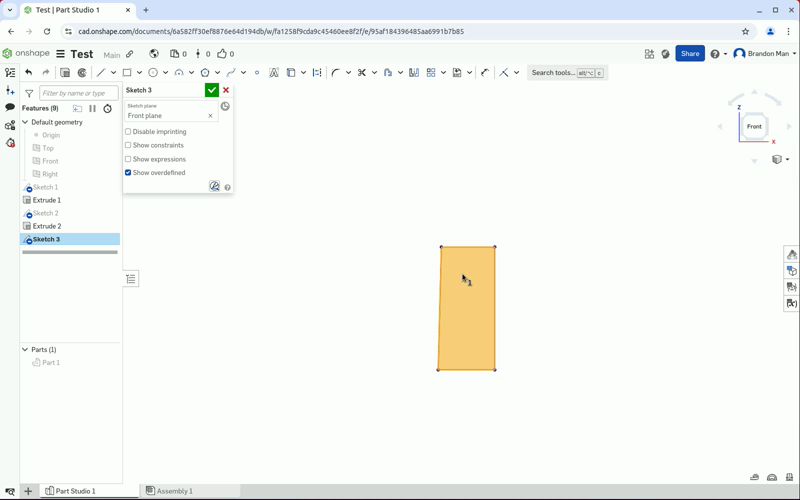
scroll(-6)
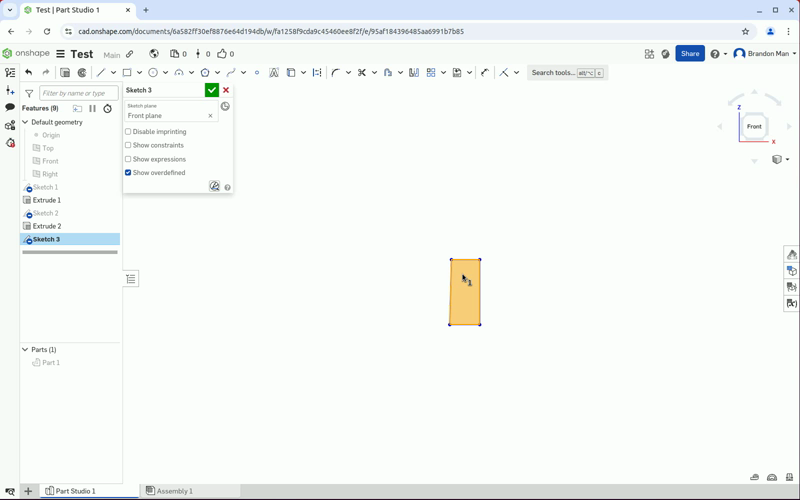
scroll(-6)
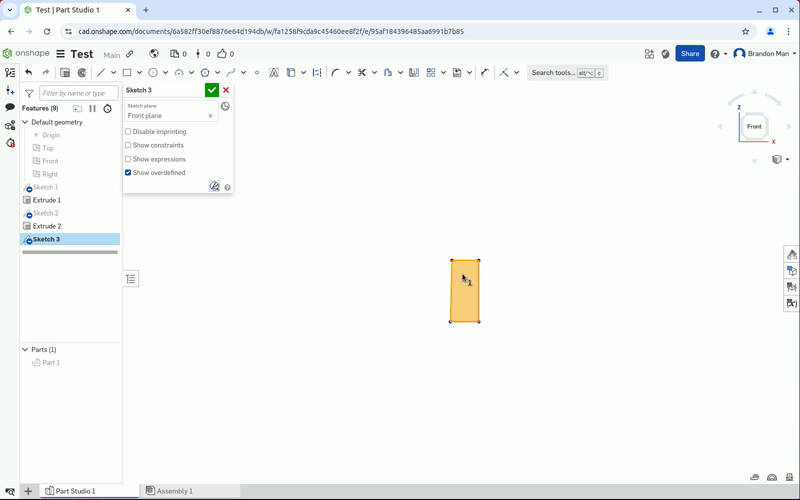
scroll(-6)
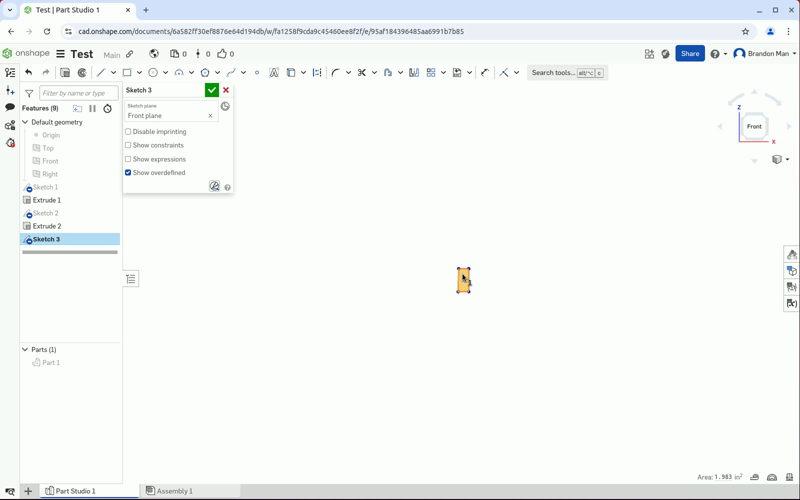
scroll(-6)
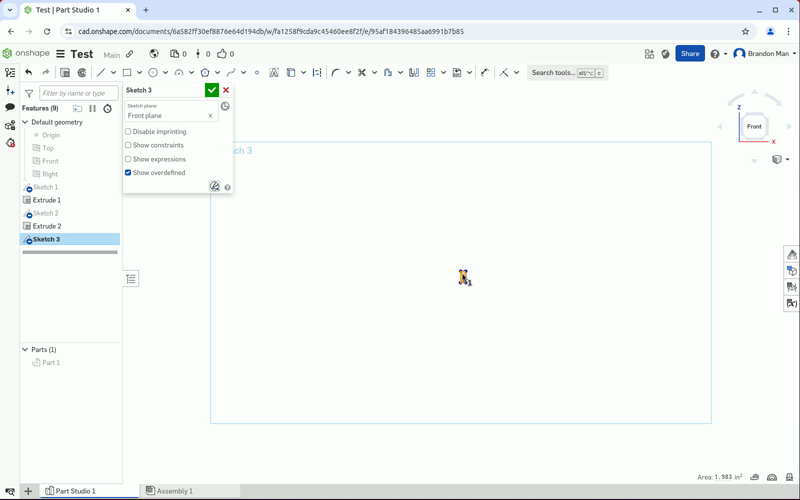
mouse_move(73, 352)
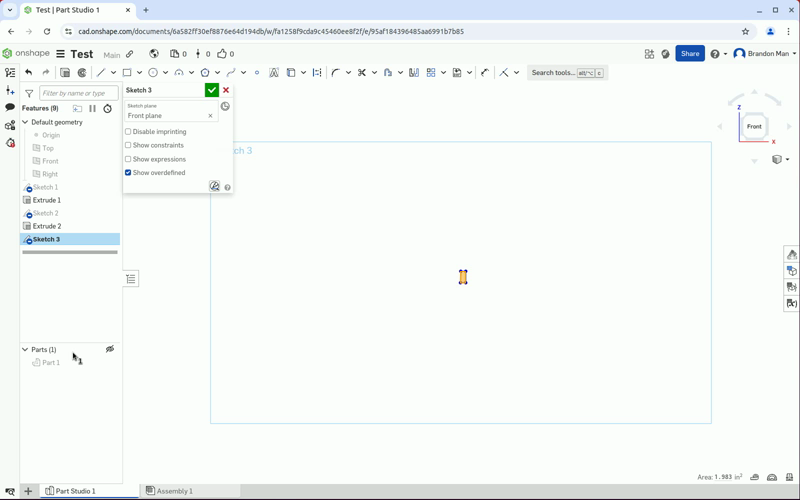
key(shift+y)
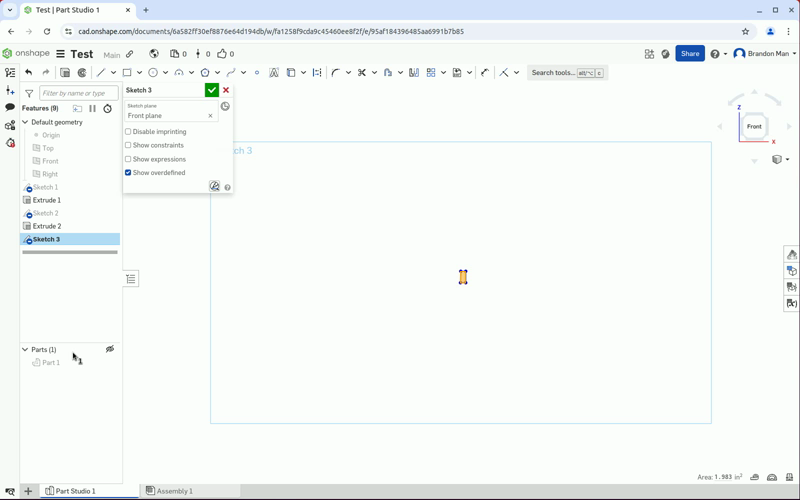
key(shift+e)
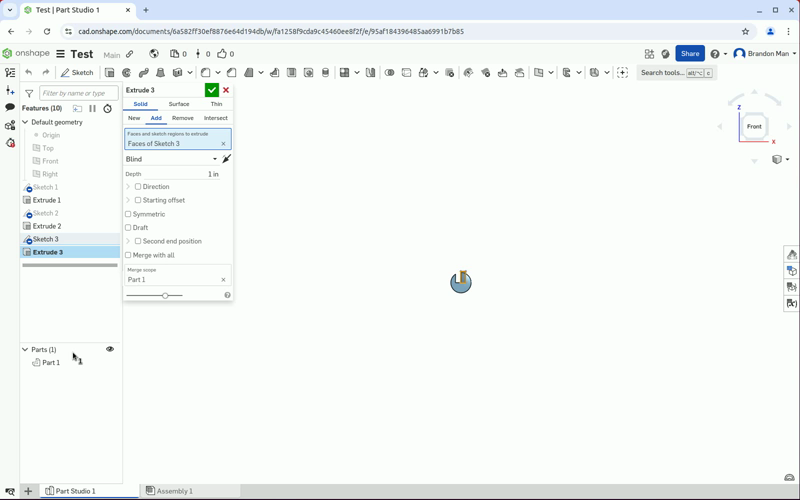
mouse_move(143, 106)
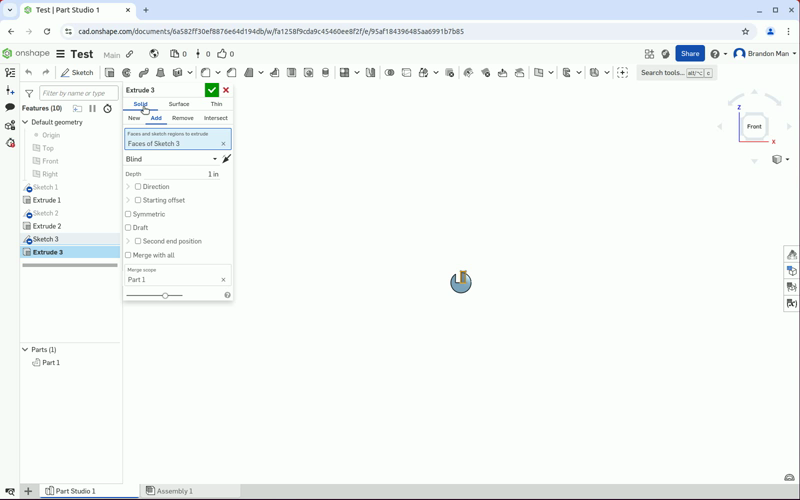
click(143, 106)
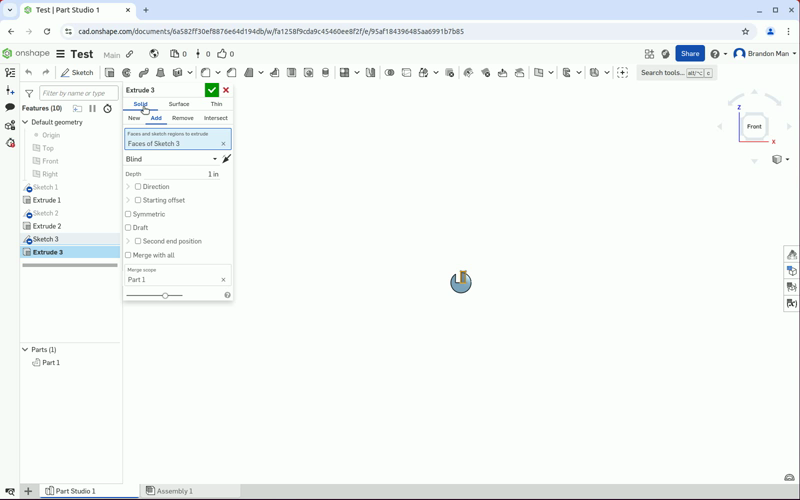
mouse_move(186, 120)
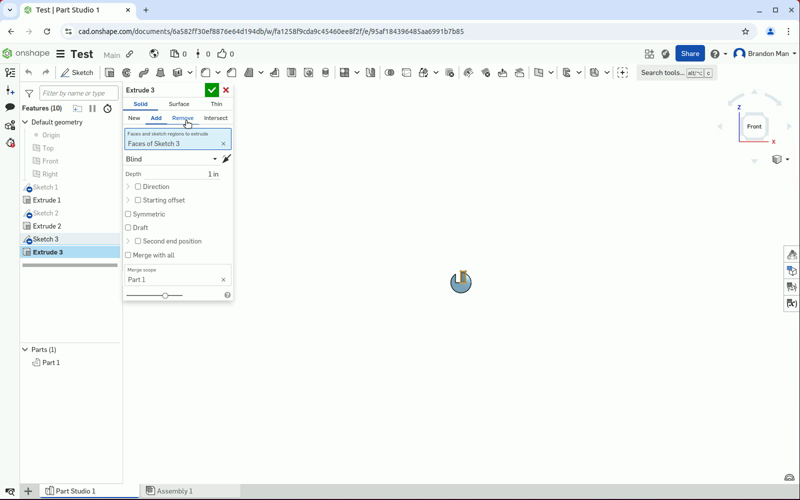
click(186, 120)
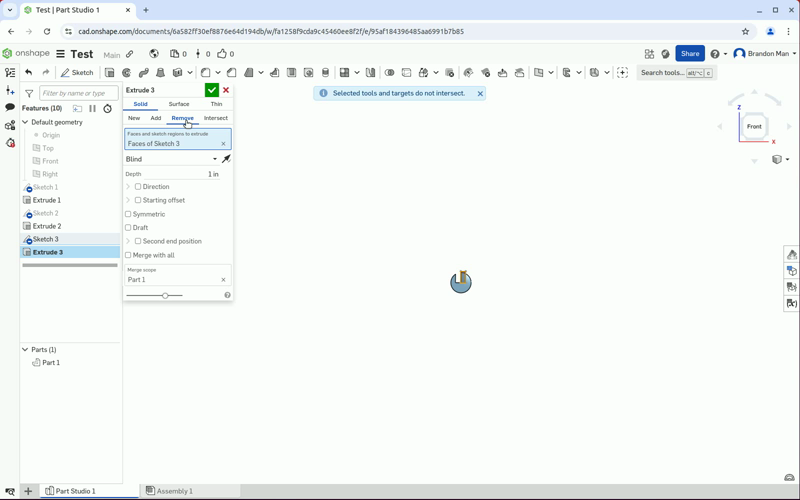
key(tab, 4)
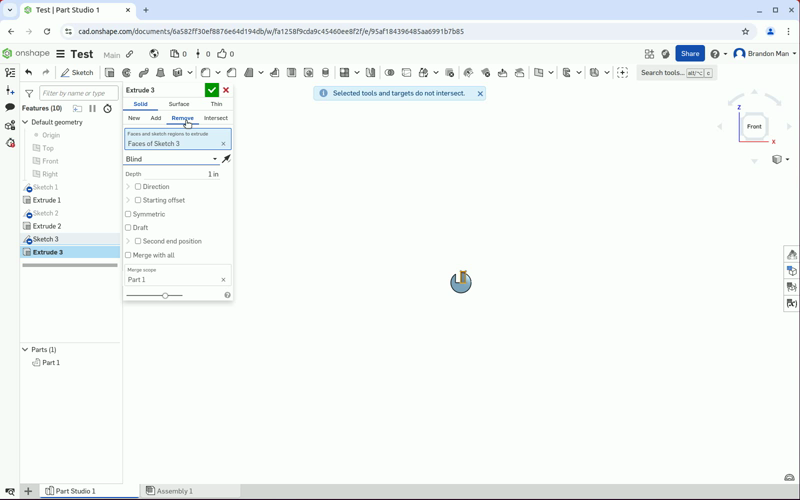
text(-23.83)
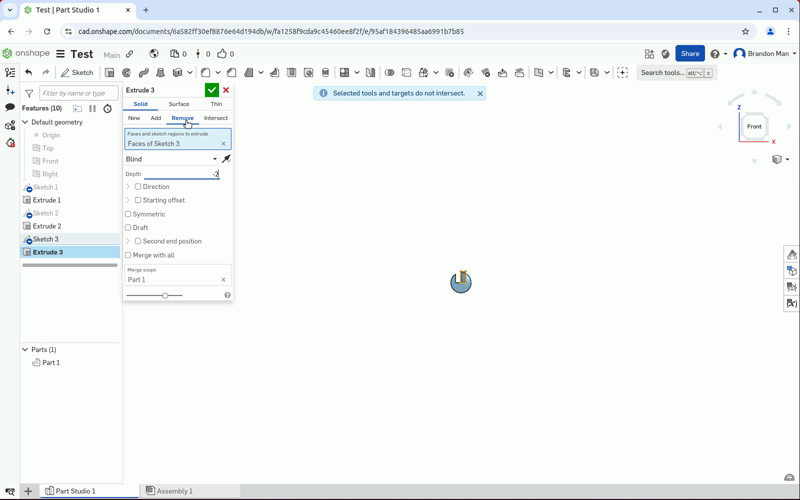
key(tab, 6)
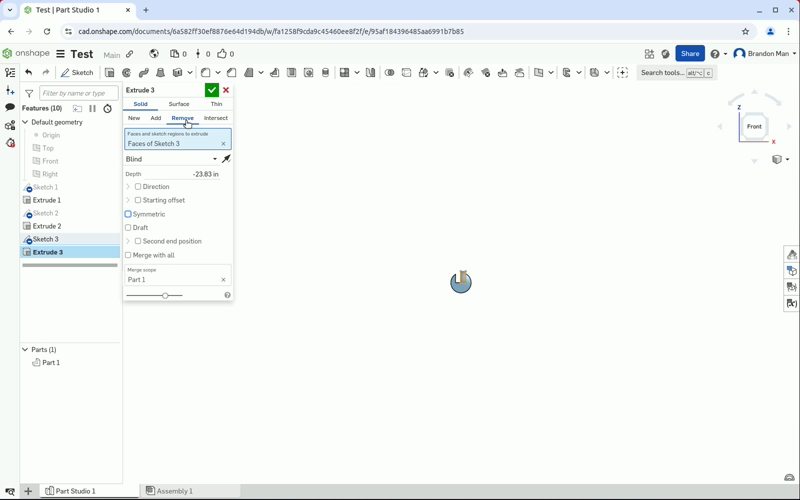
key(space)
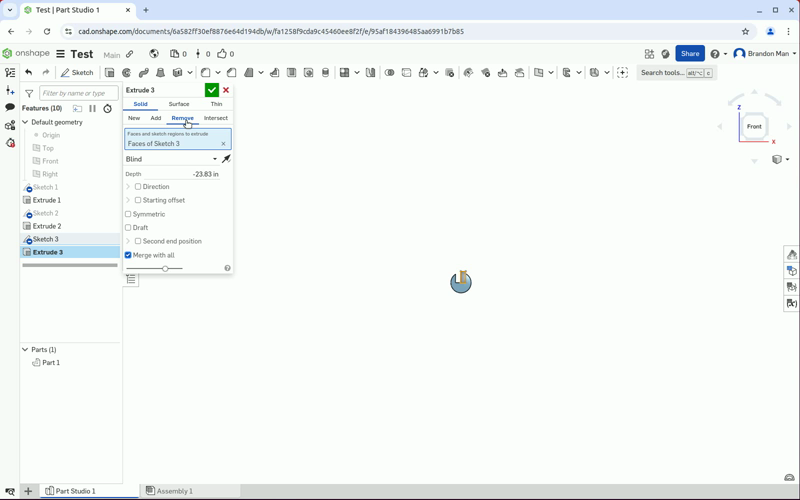
key(enter)
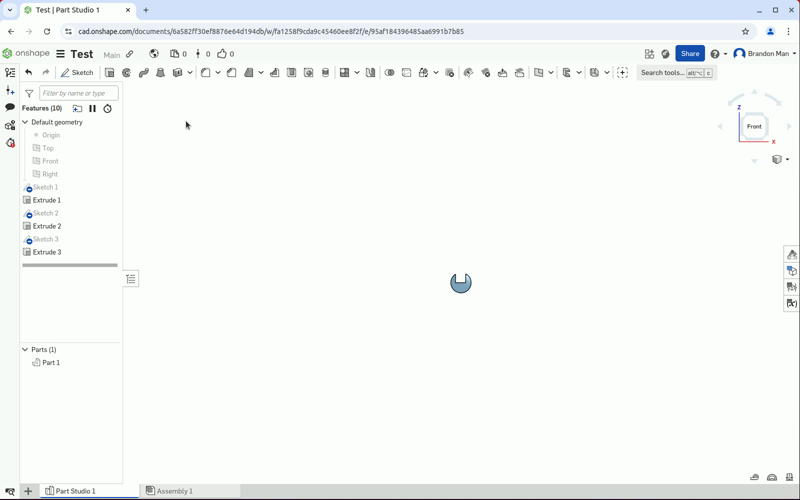
key(shift+h)
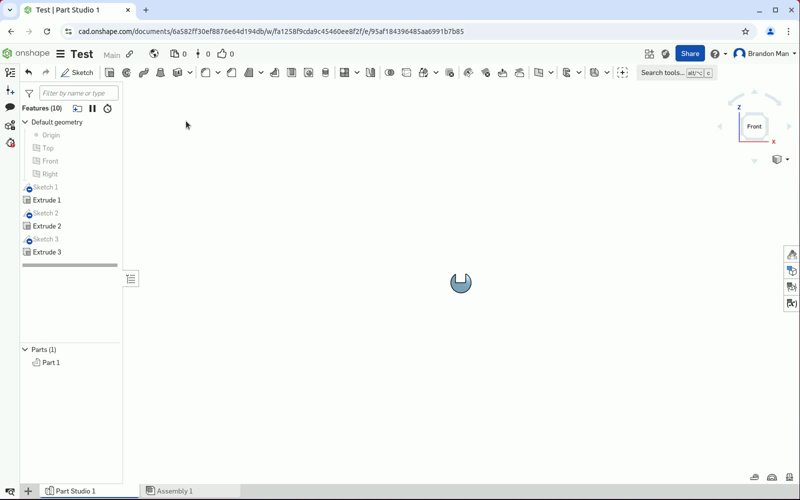
key(shift+h)
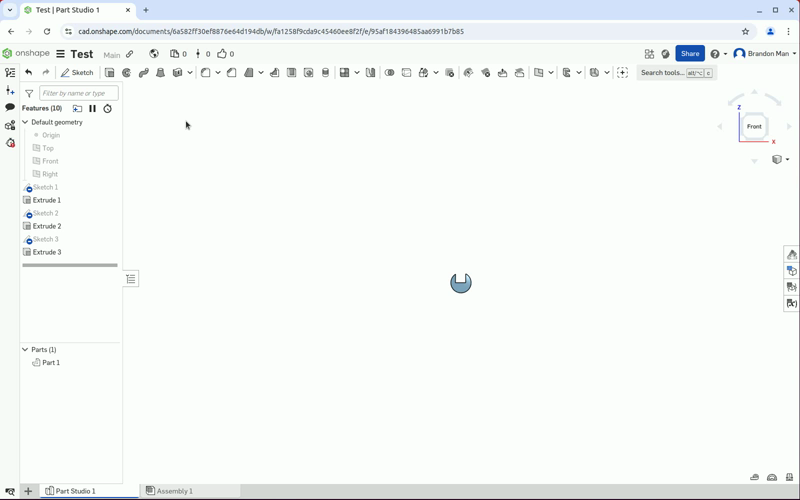
key(shift+7)
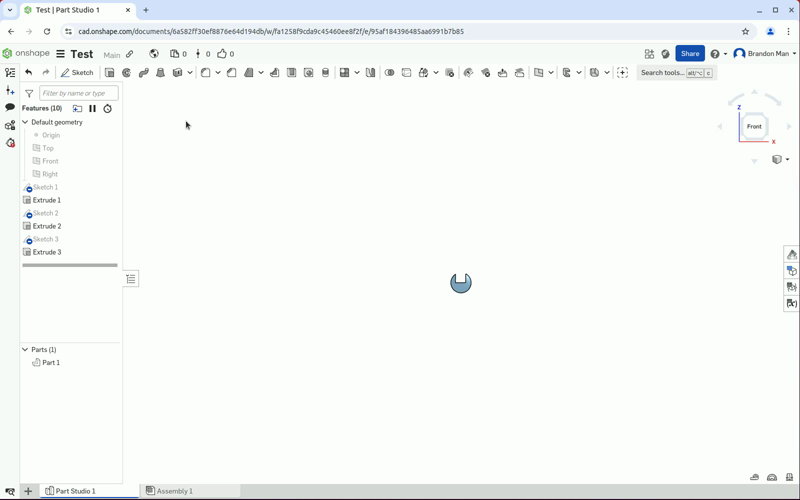
key(left, 2)
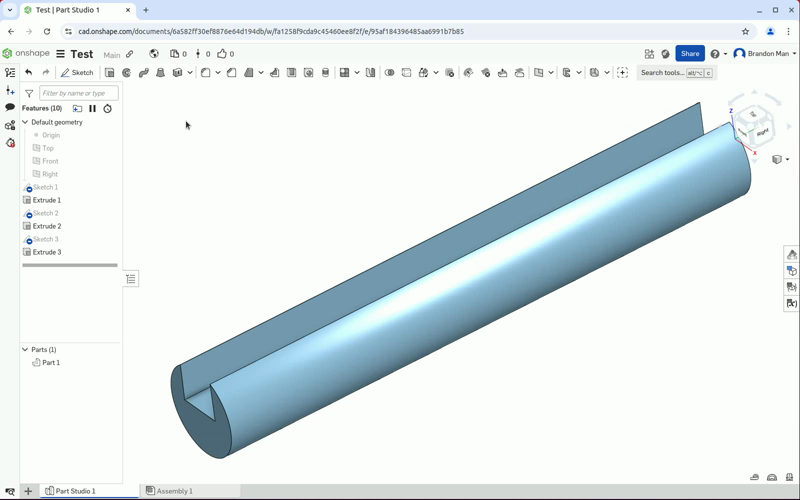
key(down, 2)
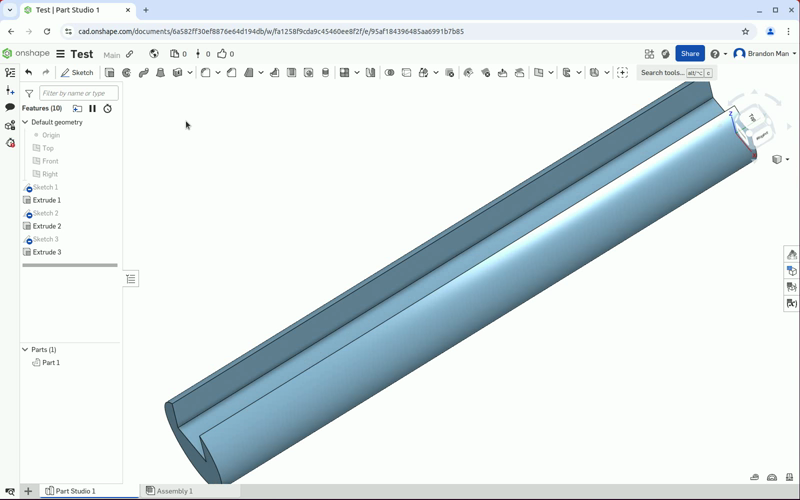
key(up, 2)
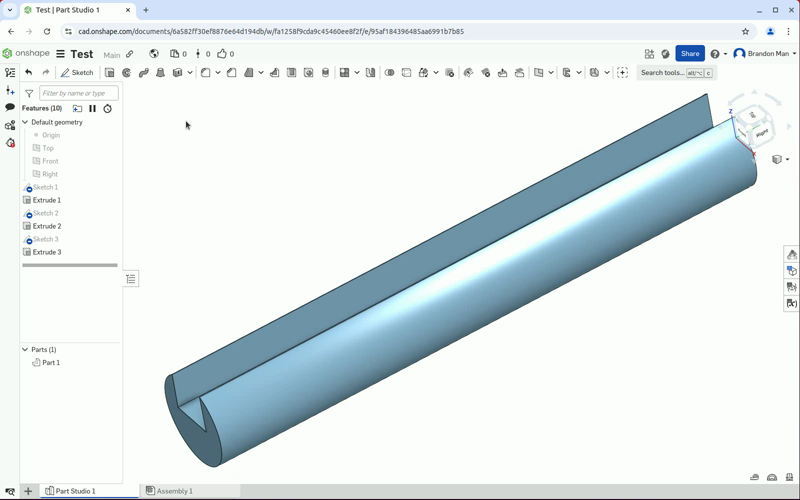
key(right, 2)
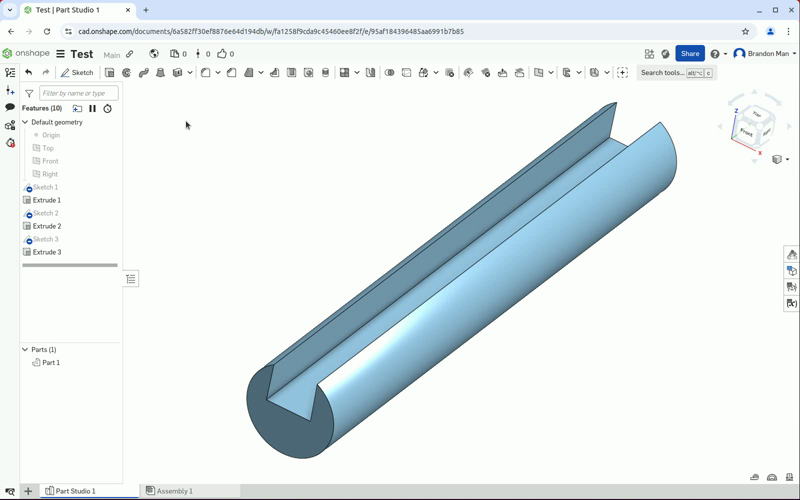
mouse_move(73, 189)
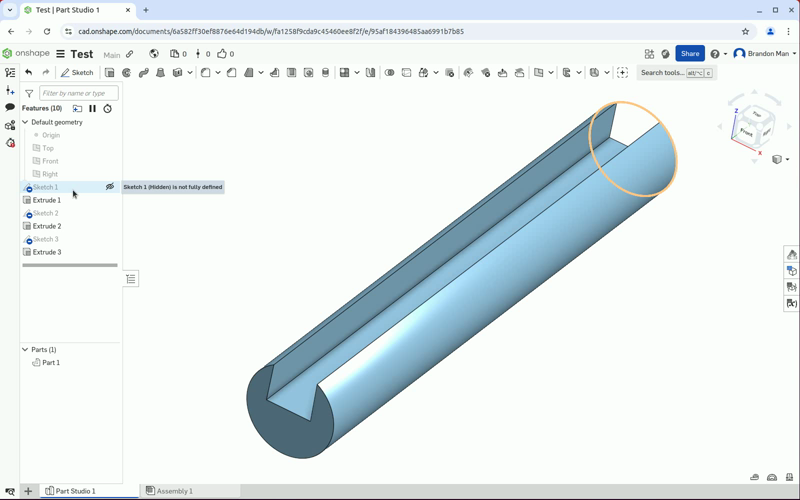
click(73, 189)